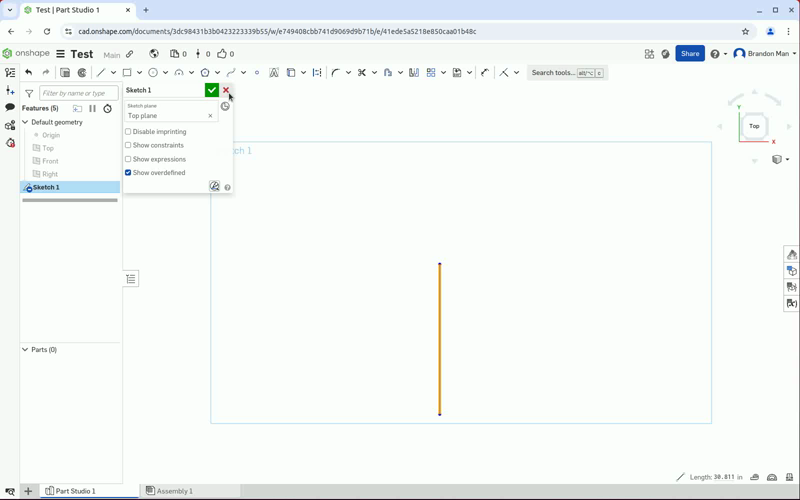
key(shift+h)
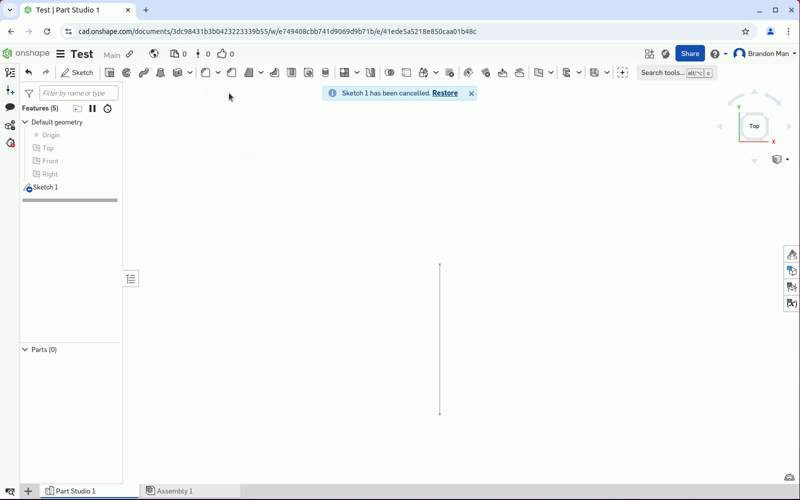
key(shift+s)
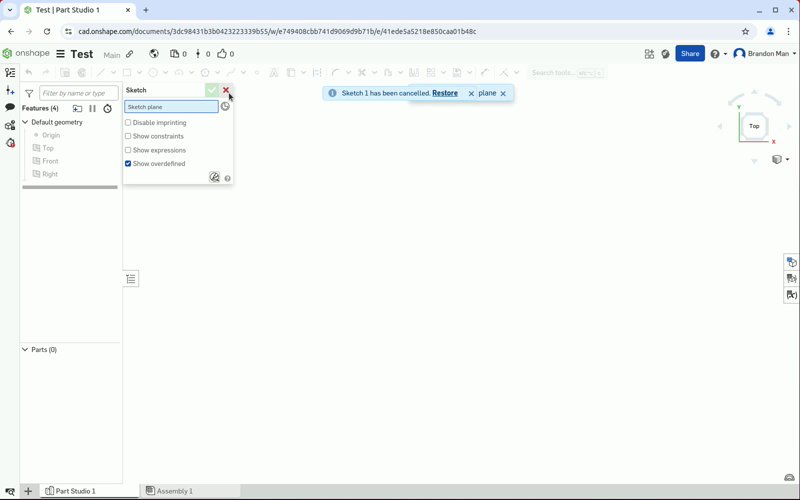
mouse_move(73, 150)
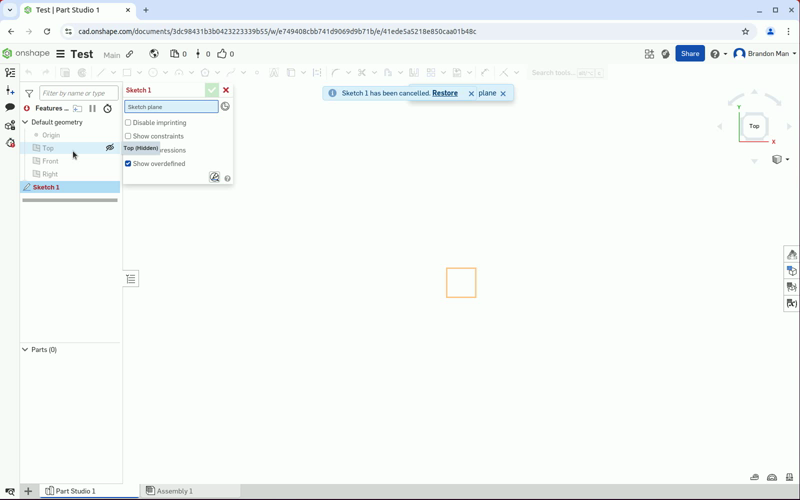
click(73, 150)
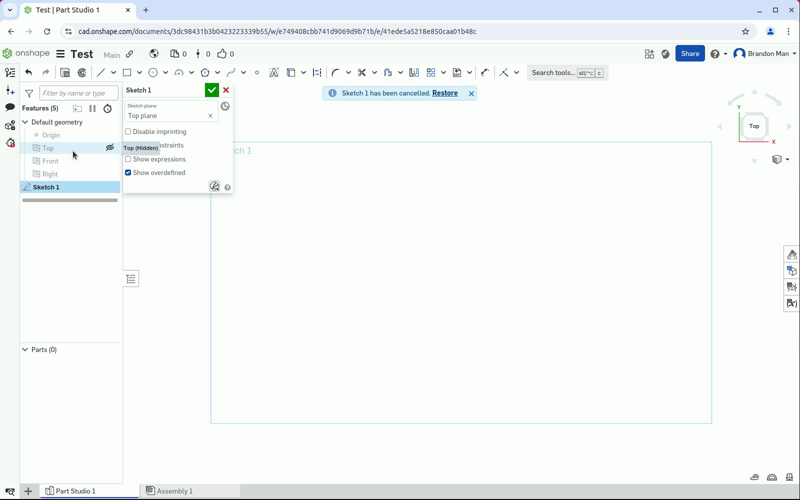
mouse_move(73, 352)
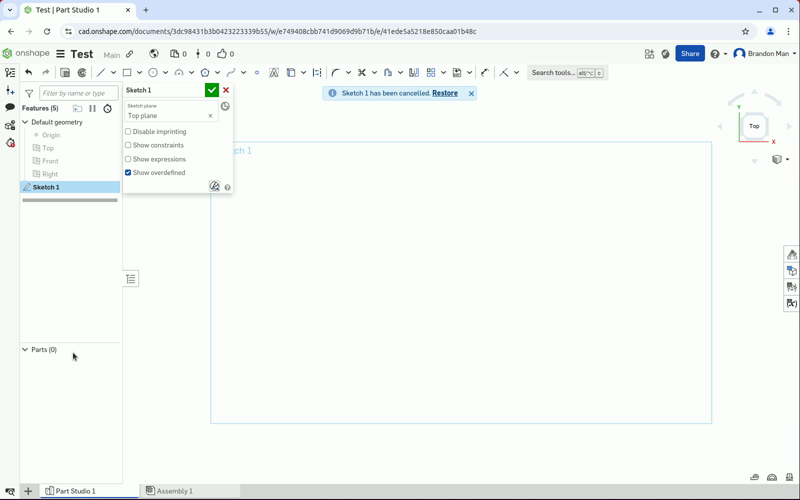
key(y)
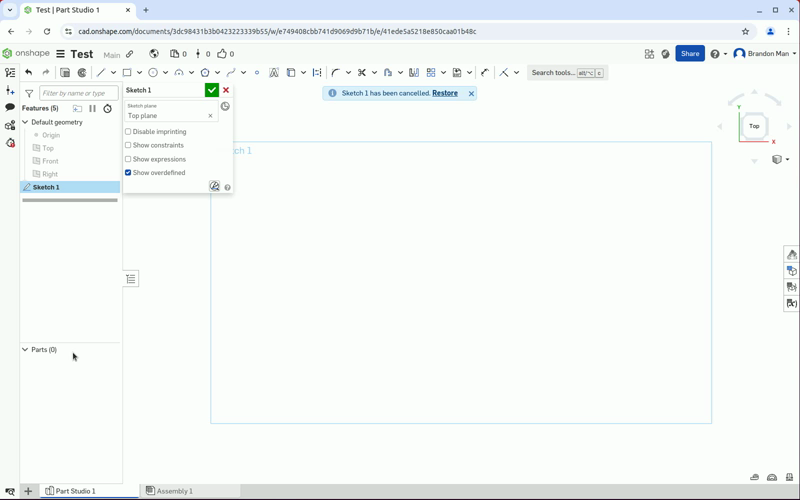
key(l)
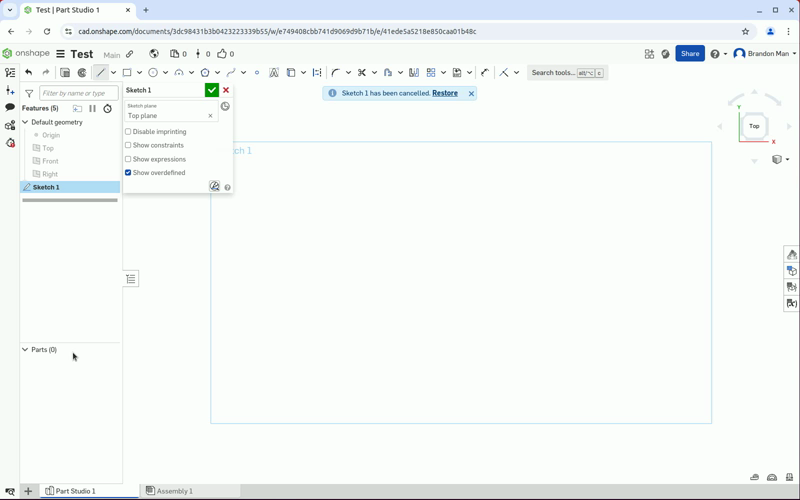
key_down(shift)
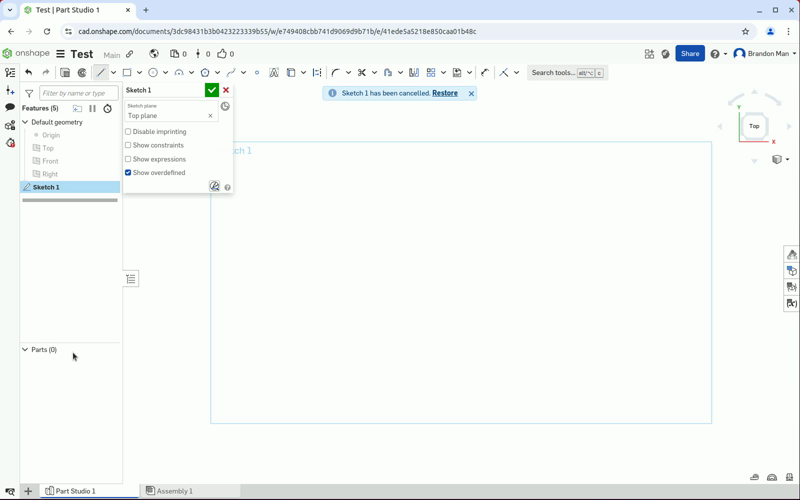
mouse_move(460, 282)
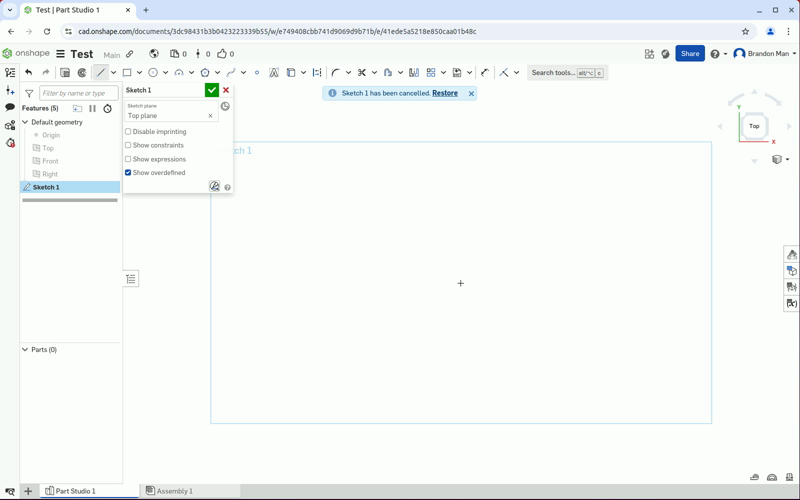
click(460, 282)
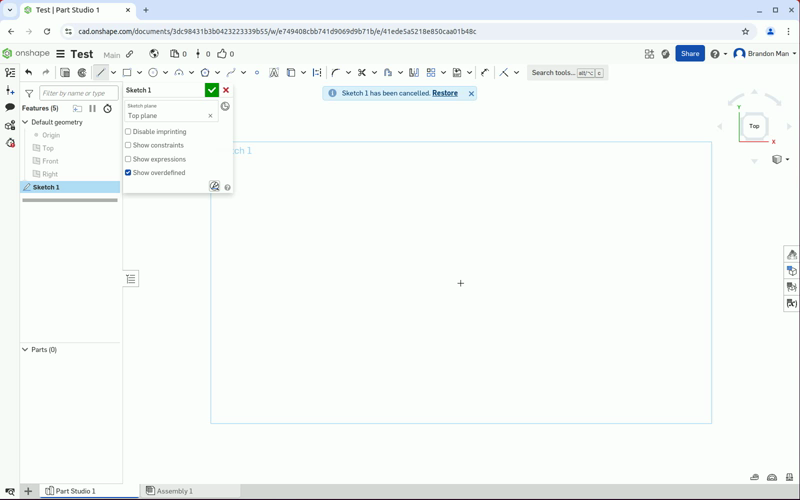
key_up(shift)
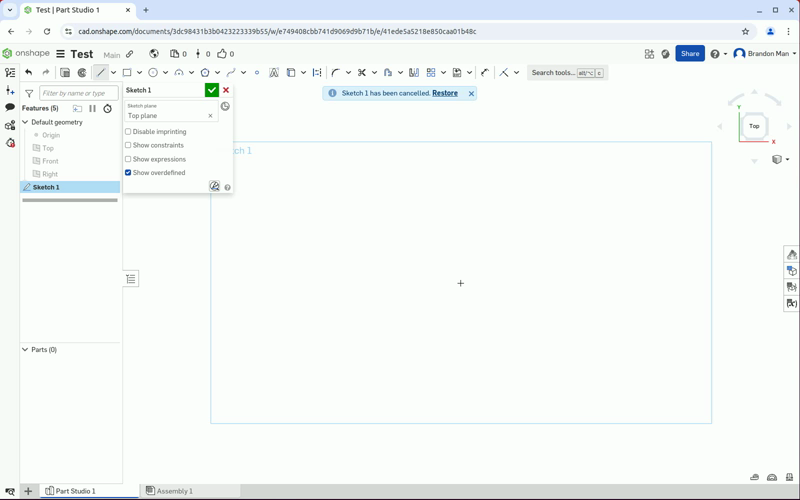
key_down(shift)
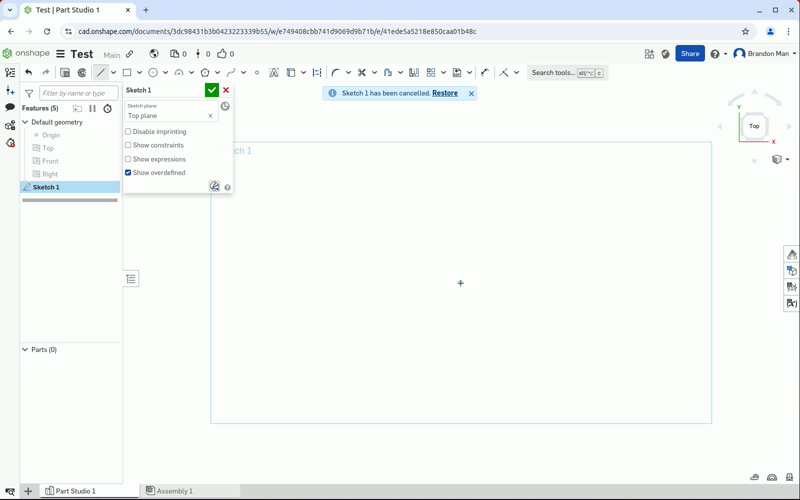
mouse_move(490, 282)
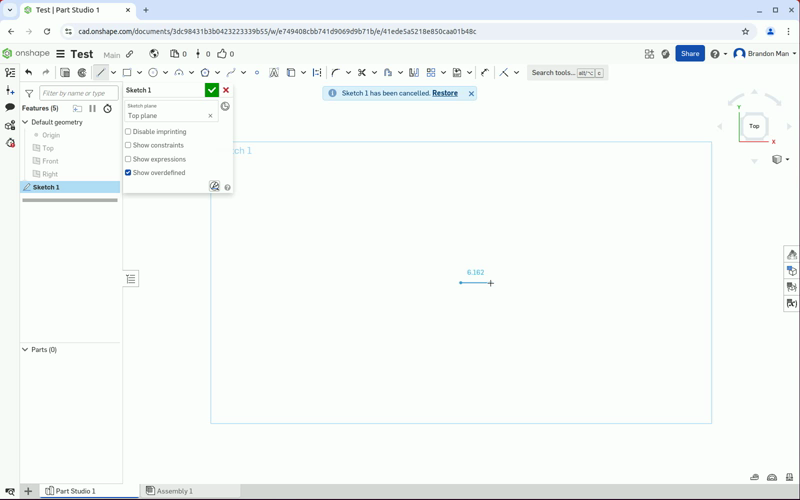
mouse_move(499, 282)
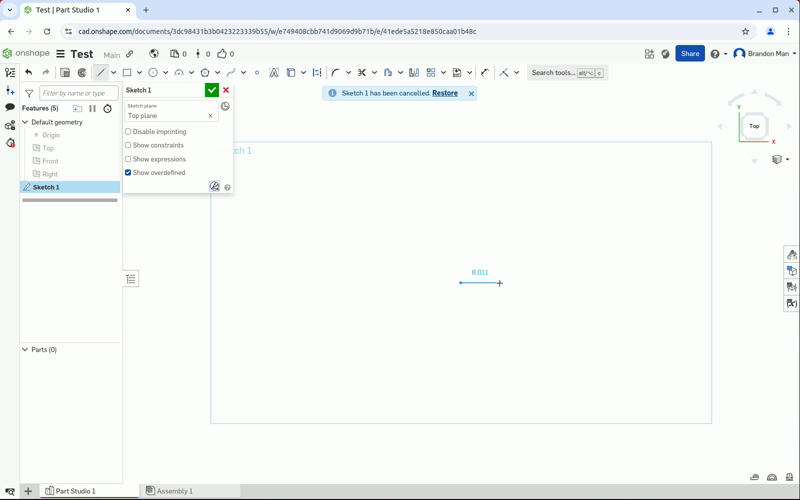
click(499, 282)
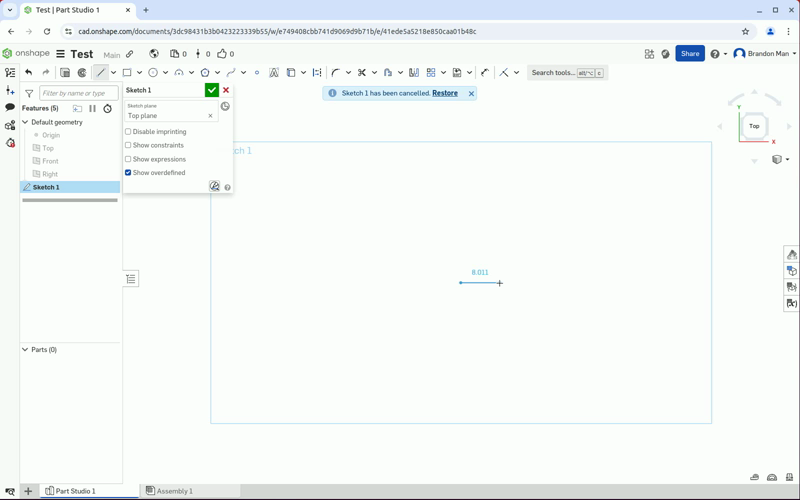
key_up(shift)
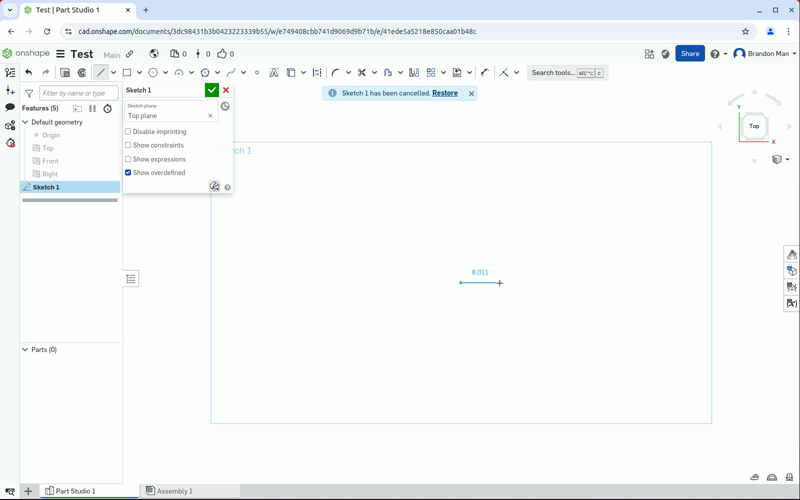
key_down(shift)
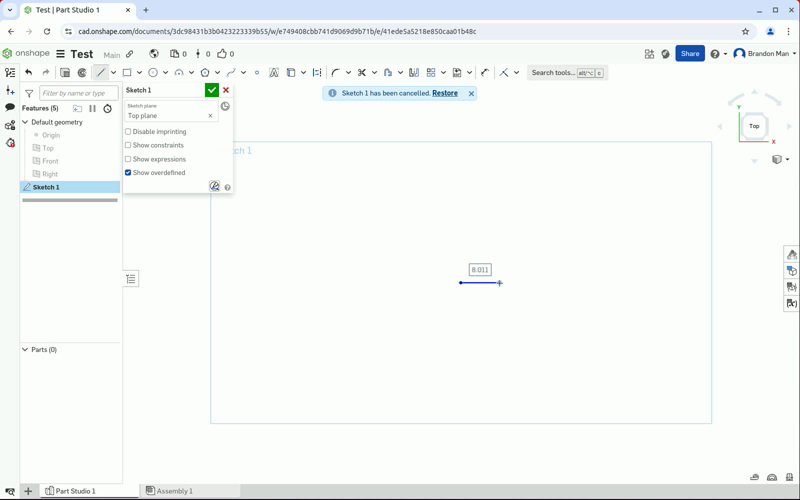
mouse_move(499, 170)
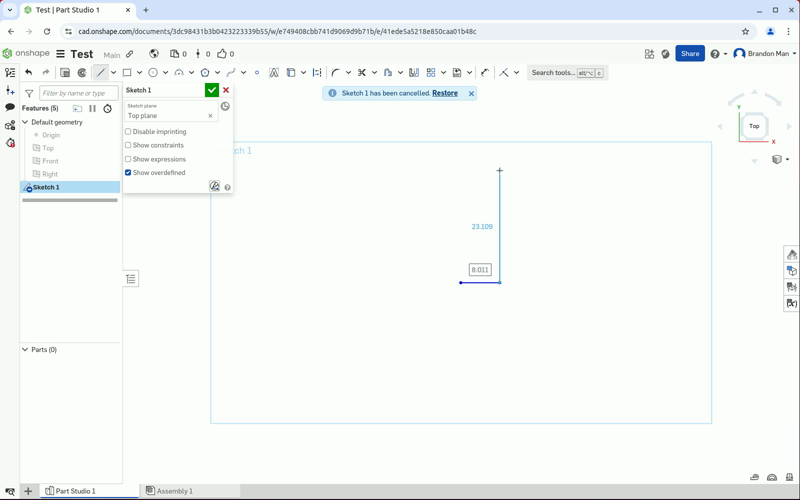
click(499, 170)
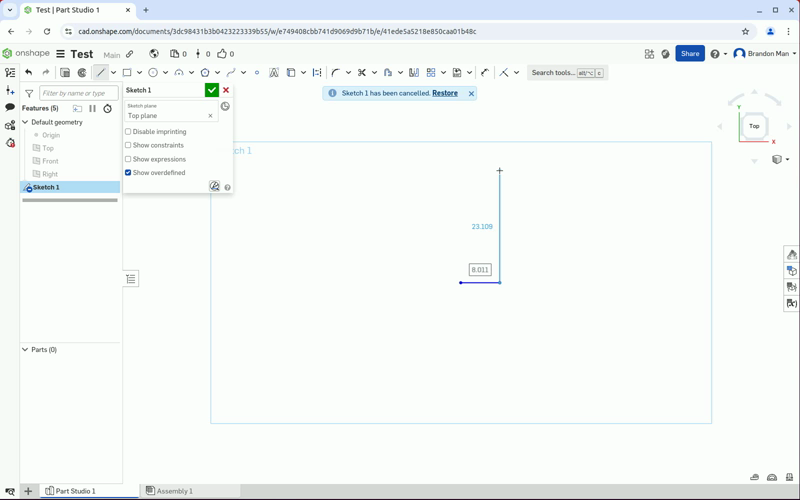
key_up(shift)
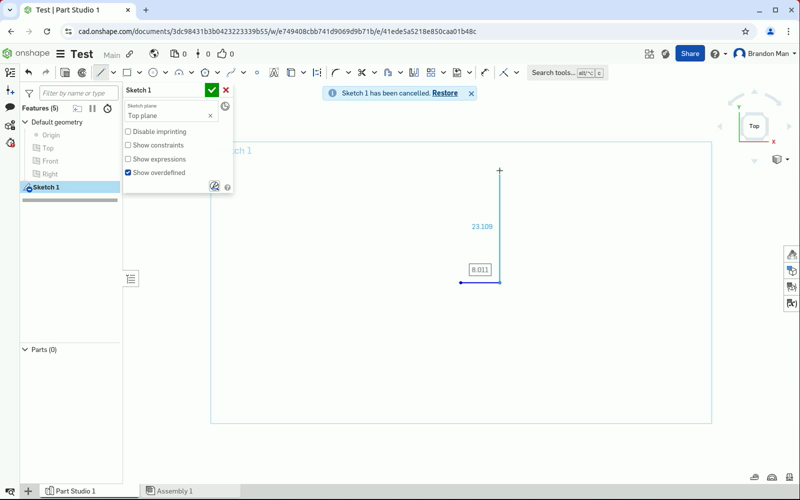
key_down(shift)
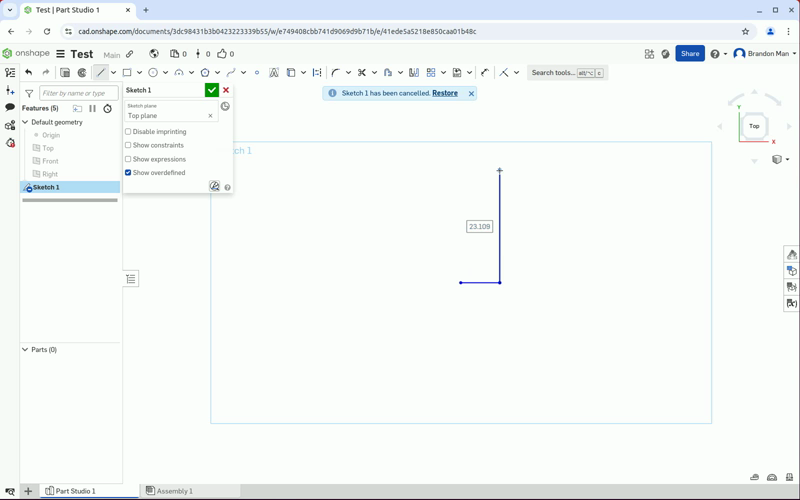
mouse_move(529, 170)
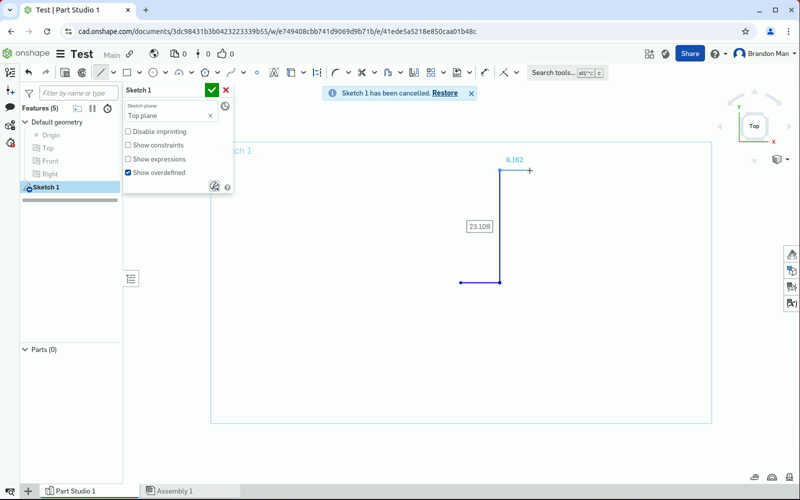
mouse_move(460, 170)
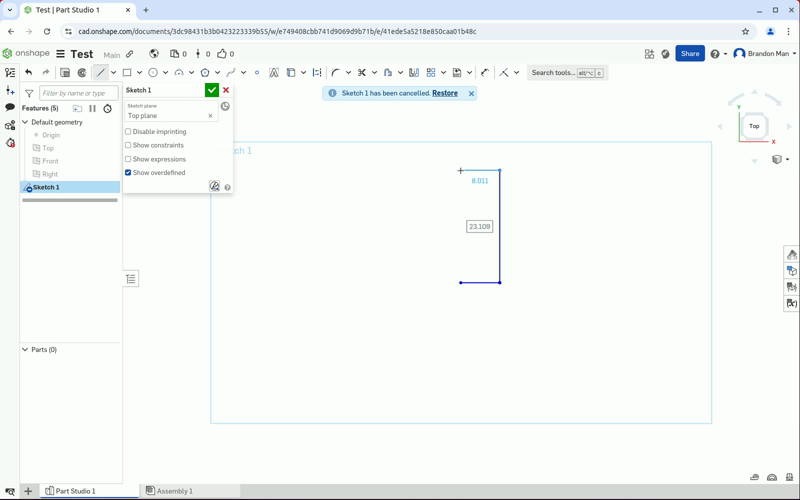
click(460, 170)
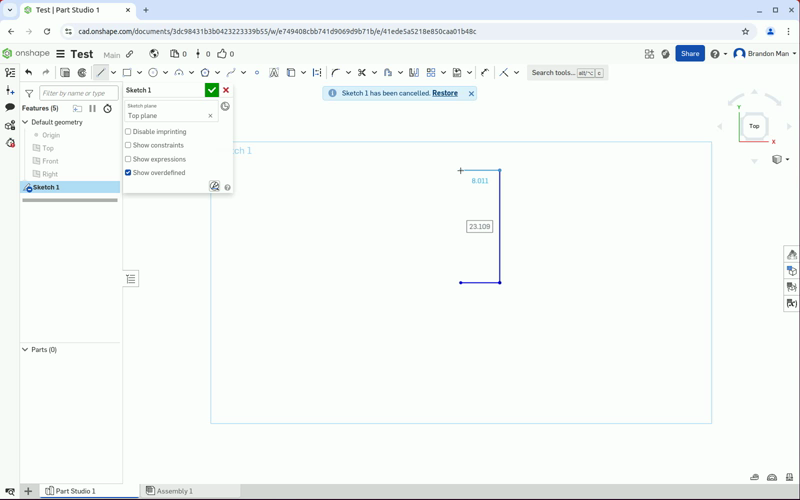
key_up(shift)
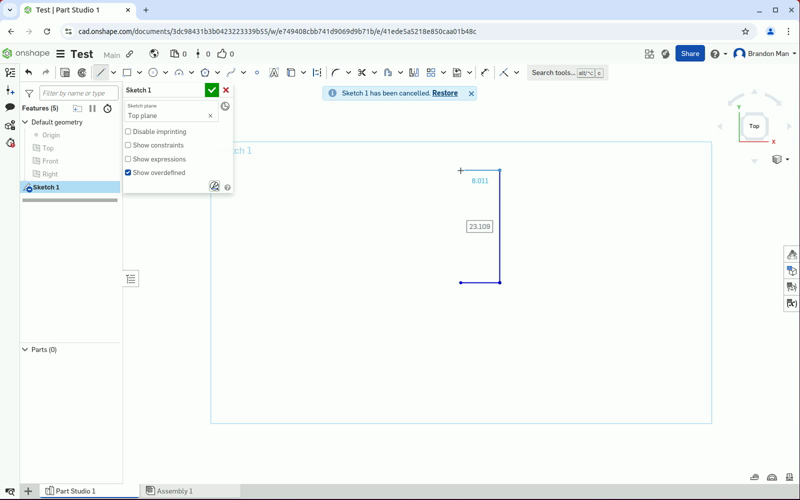
key_down(shift)
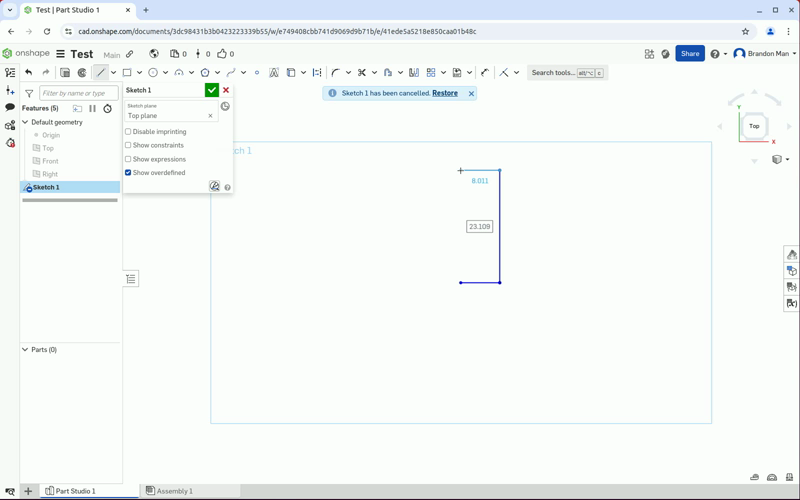
mouse_move(460, 282)
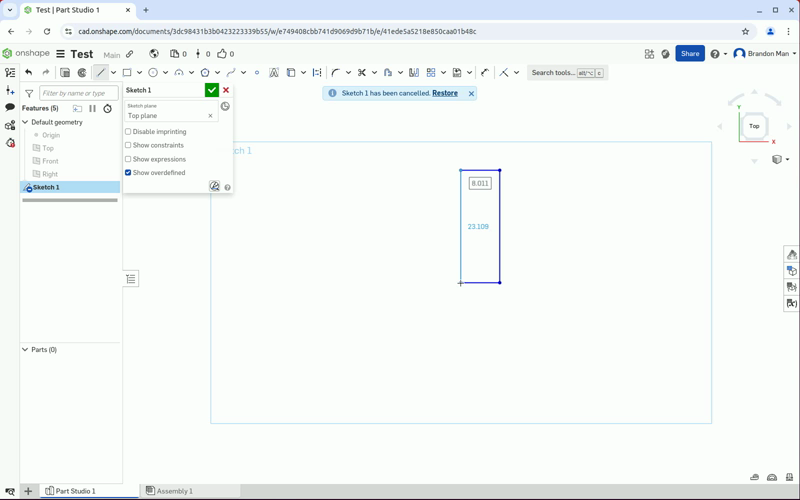
key_up(shift)
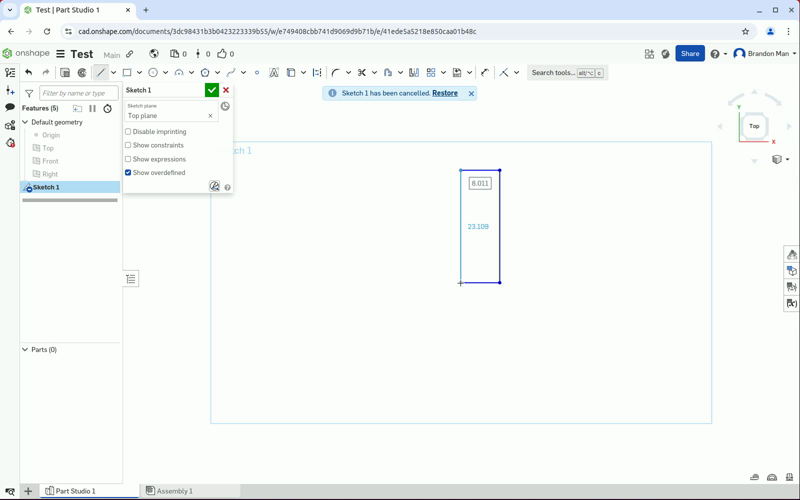
click(460, 282)
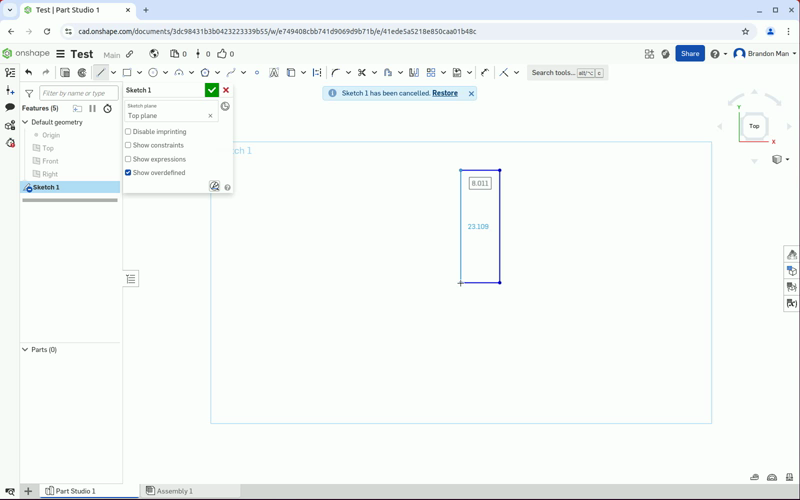
key(esc)
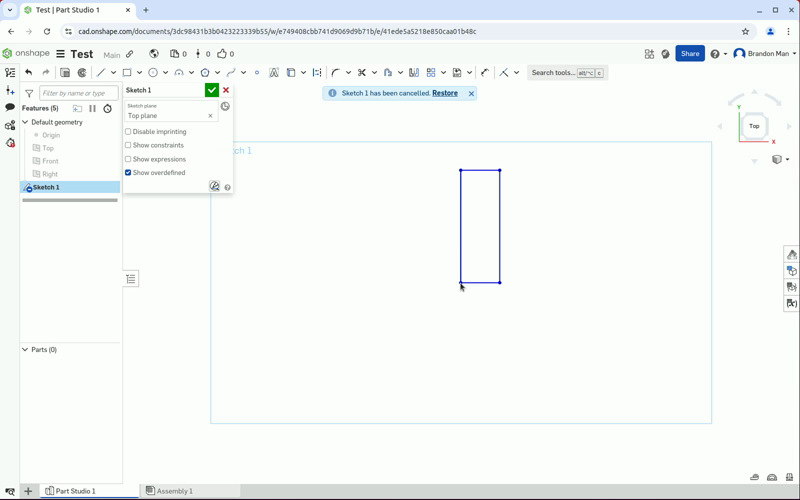
mouse_move(493, 187)
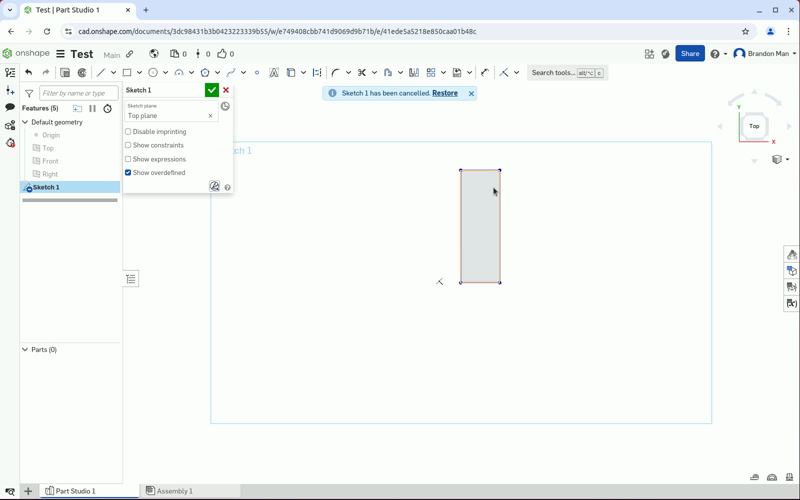
click(493, 187)
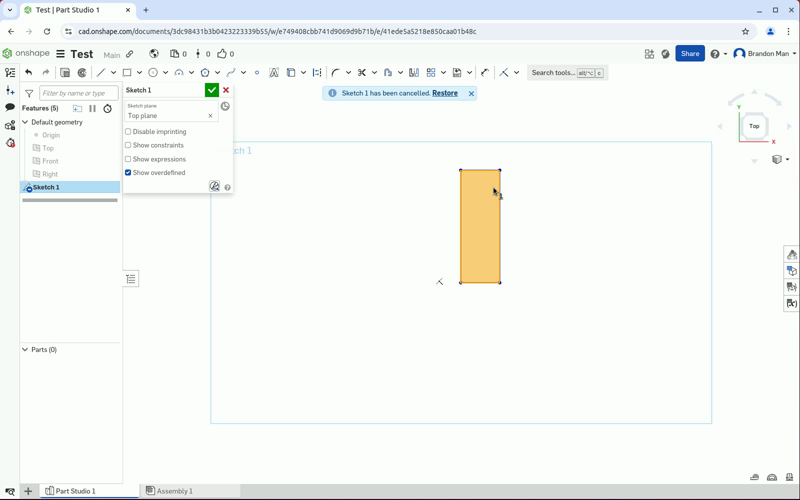
mouse_move(73, 352)
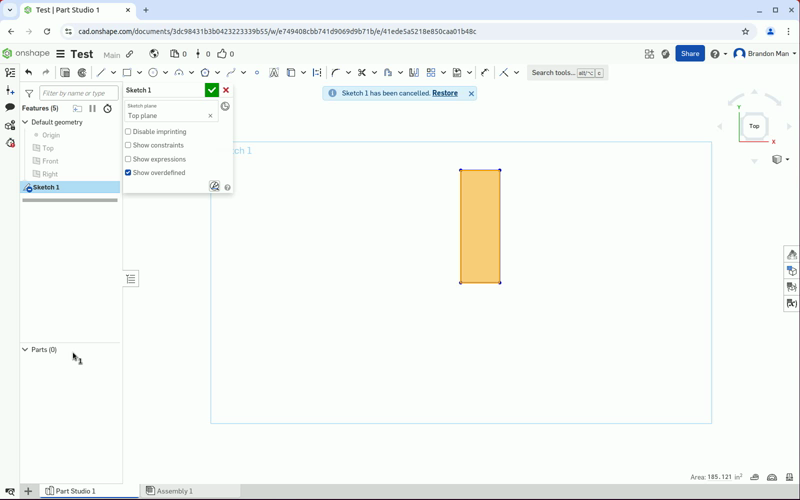
key(shift+y)
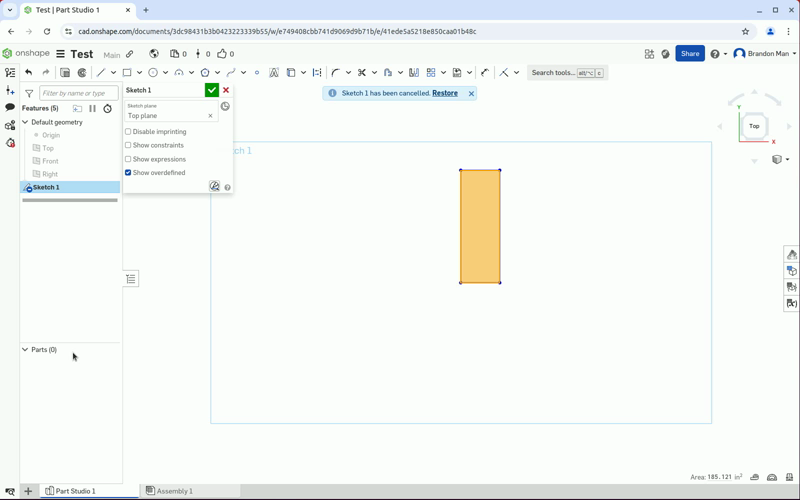
key(shift+e)
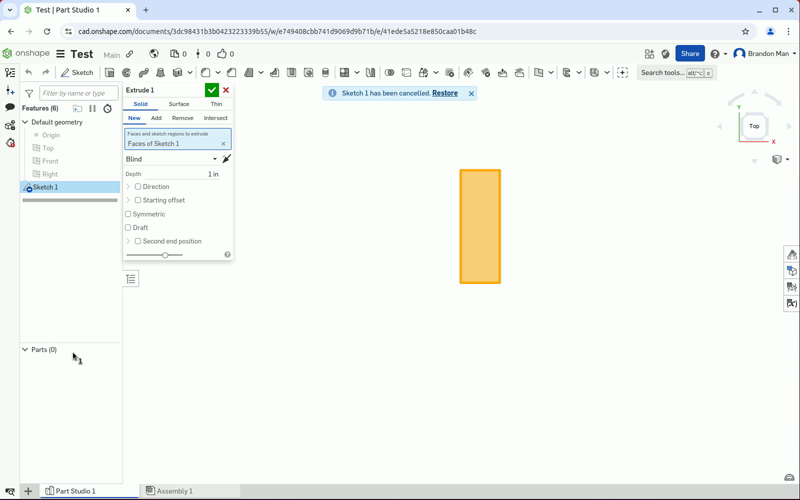
mouse_move(143, 106)
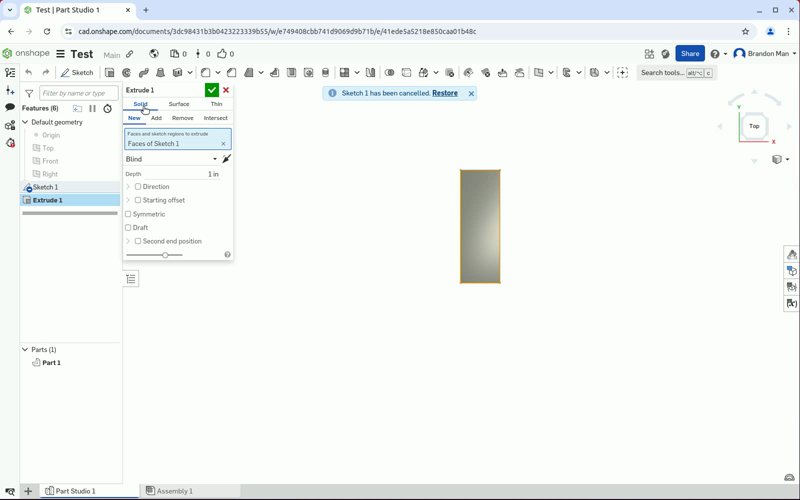
click(143, 106)
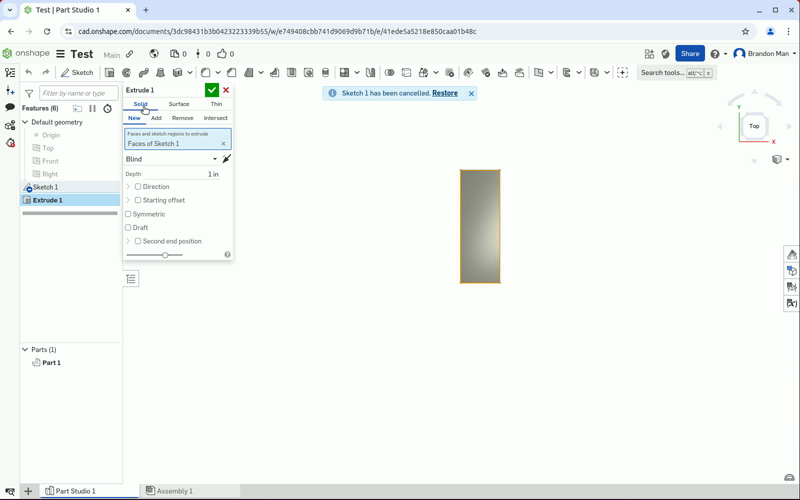
mouse_move(137, 120)
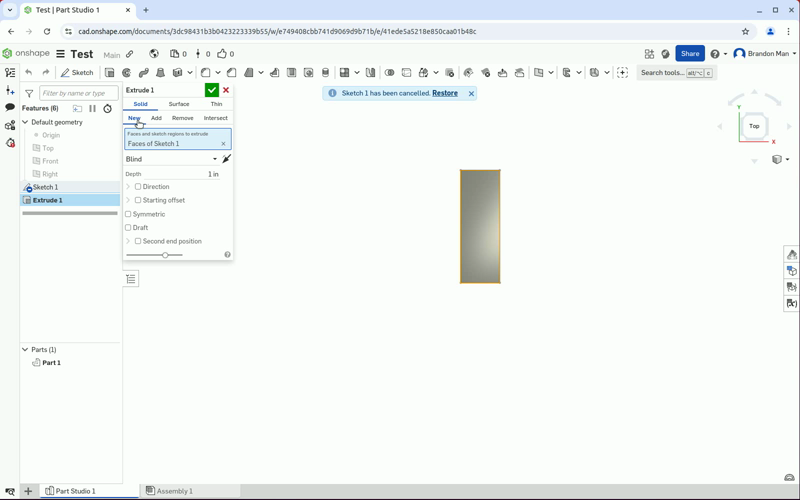
click(137, 120)
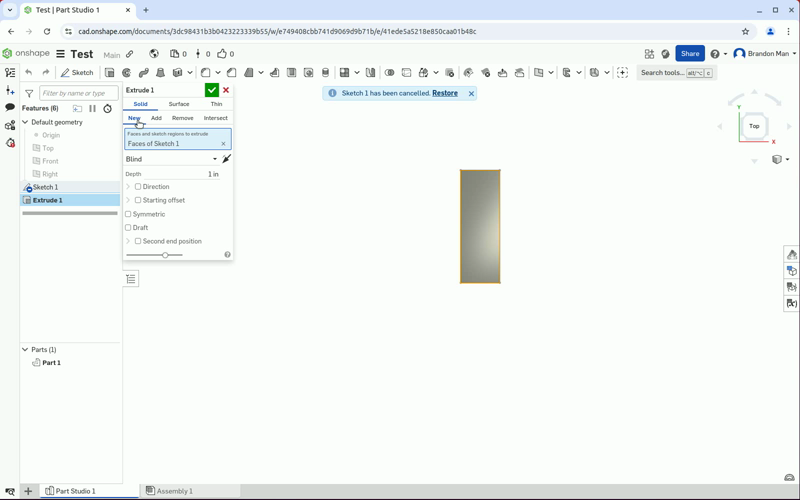
key(tab, 4)
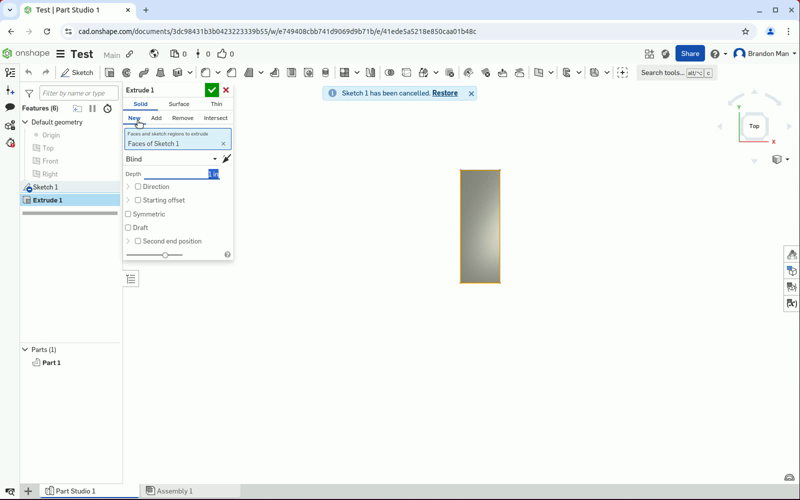
text(0.241)
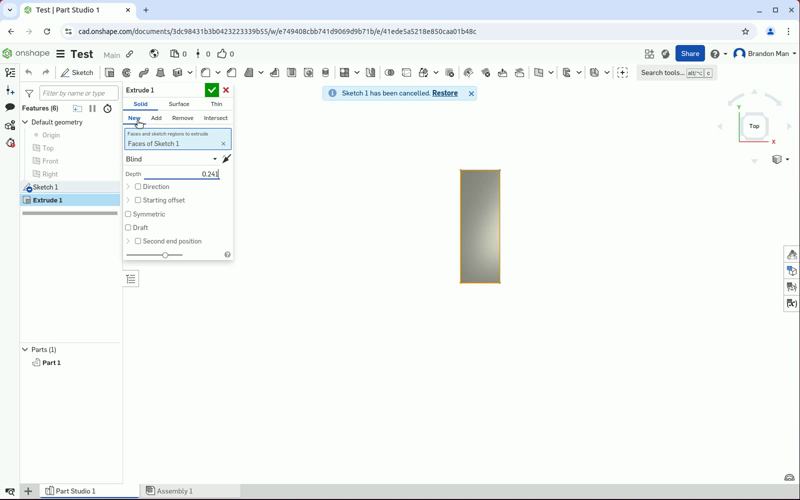
key(enter)
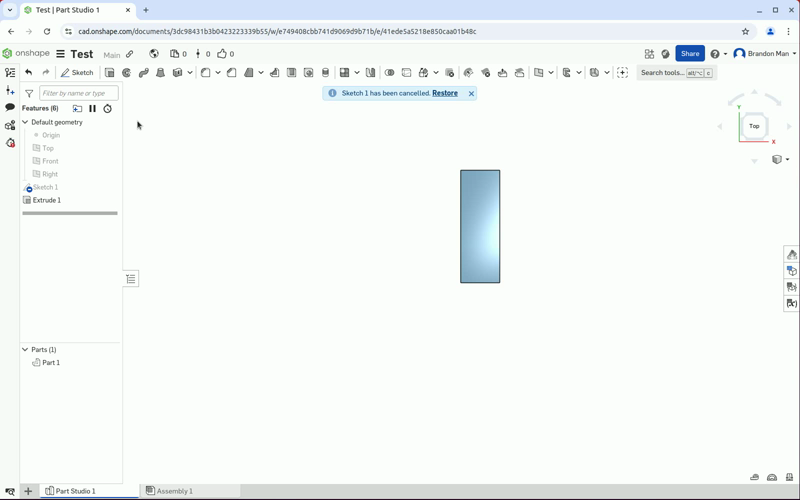
key(shift+h)
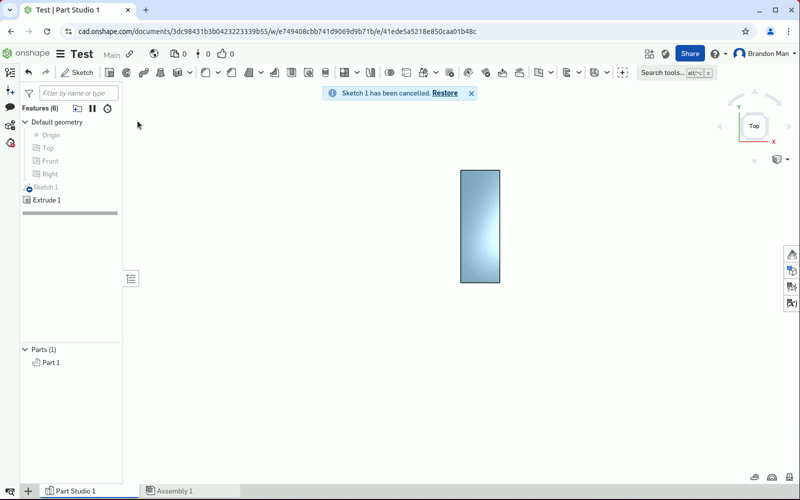
key(shift+h)
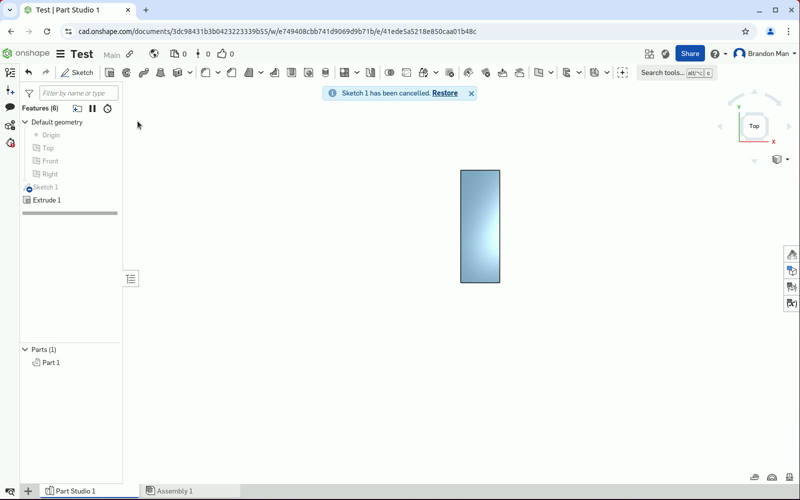
mouse_move(73, 189)
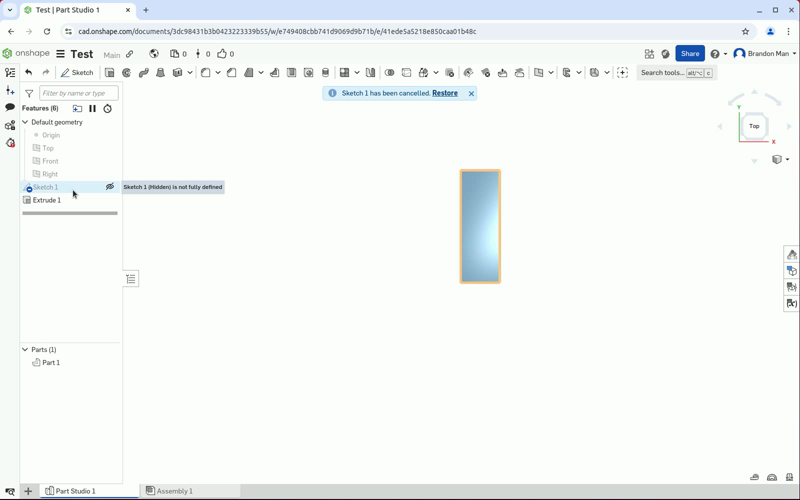
click(73, 189)
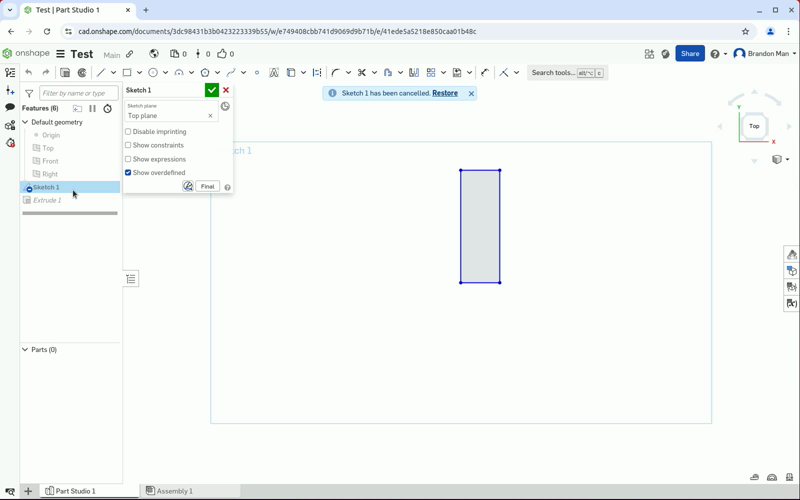
mouse_move(229, 92)
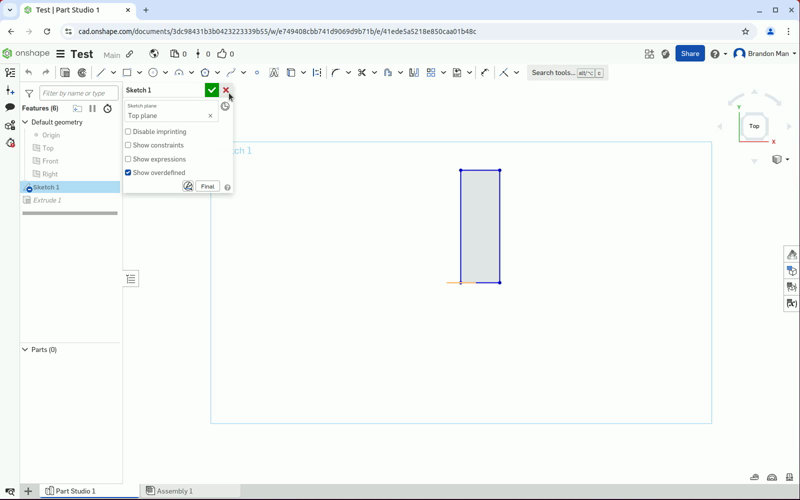
click(229, 92)
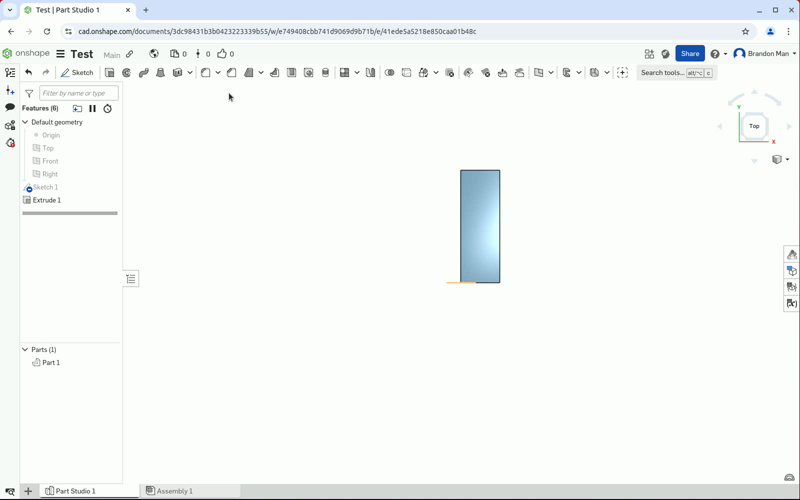
mouse_move(541, 75)
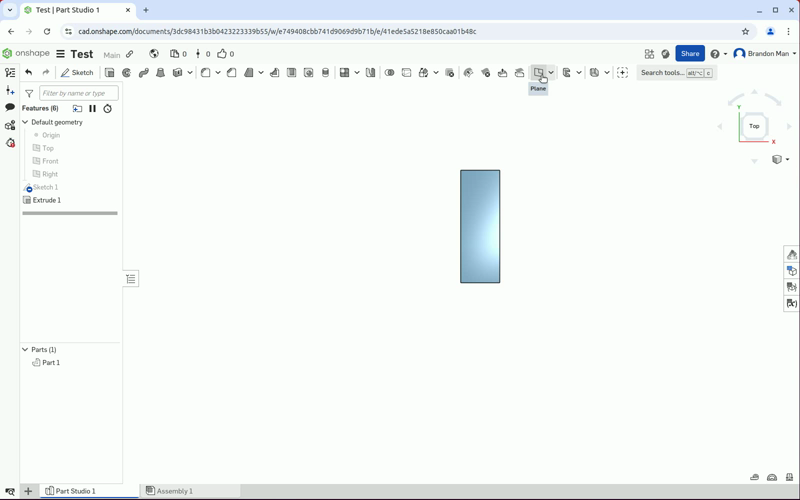
click(541, 75)
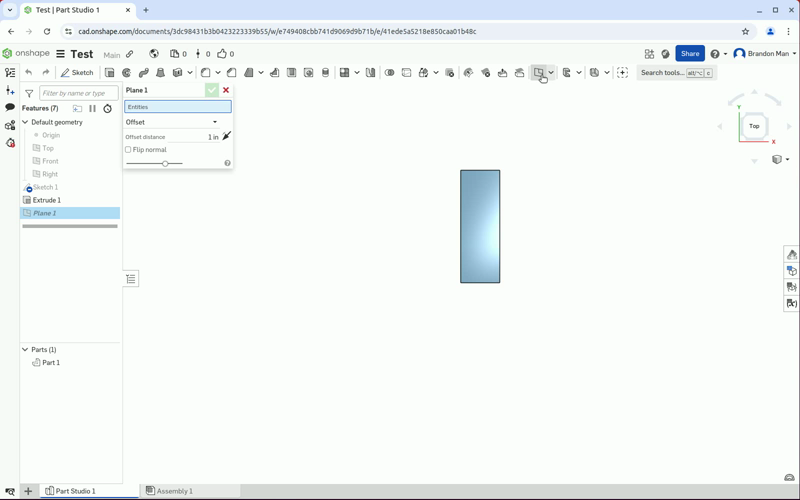
mouse_move(73, 150)
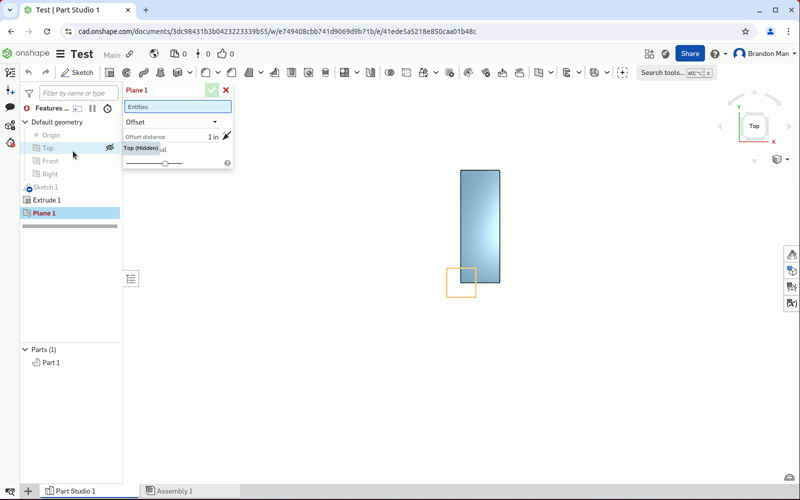
click(73, 150)
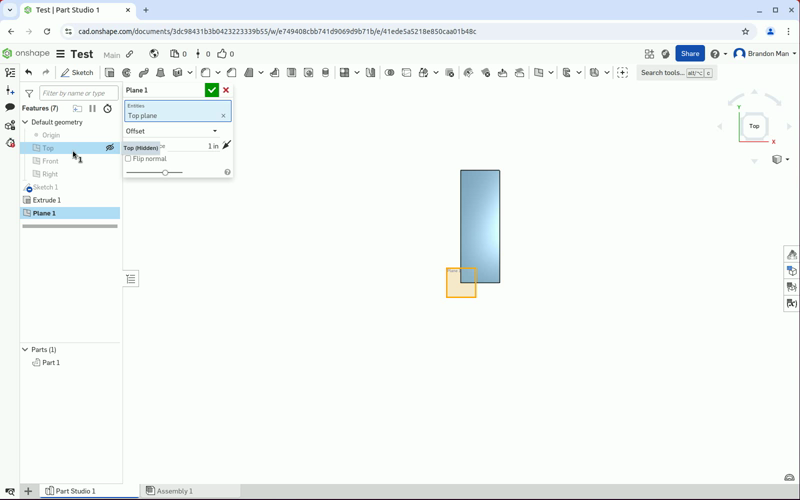
key(tab, 2)
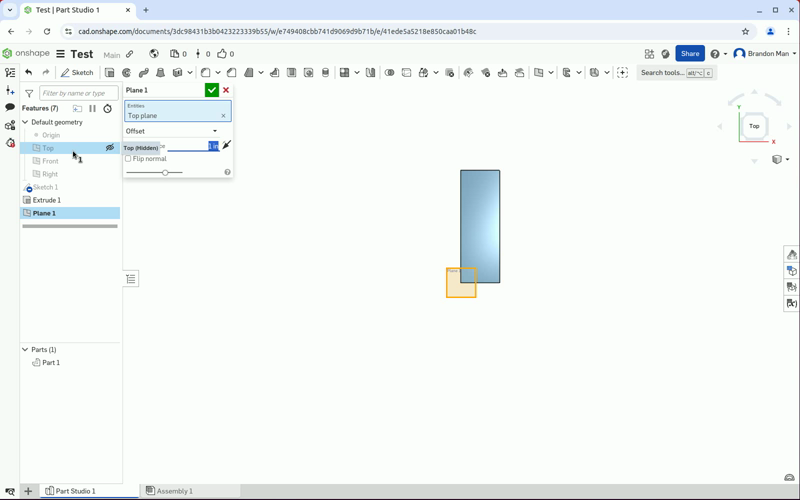
text(0.246)
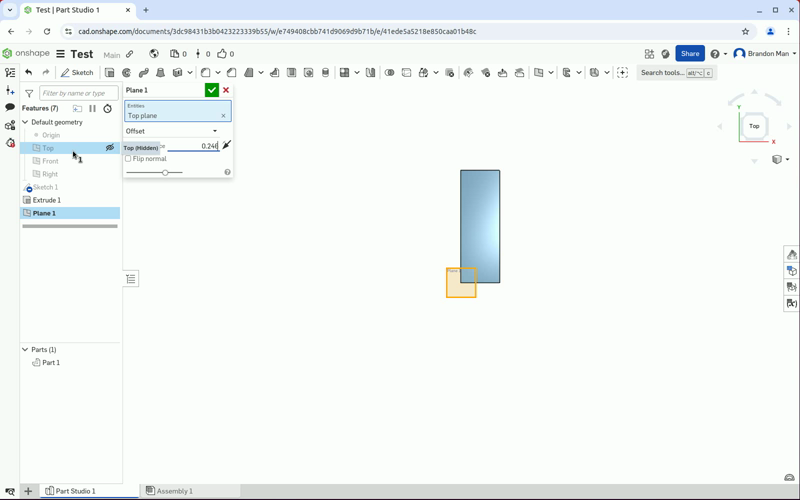
key(enter, 2)
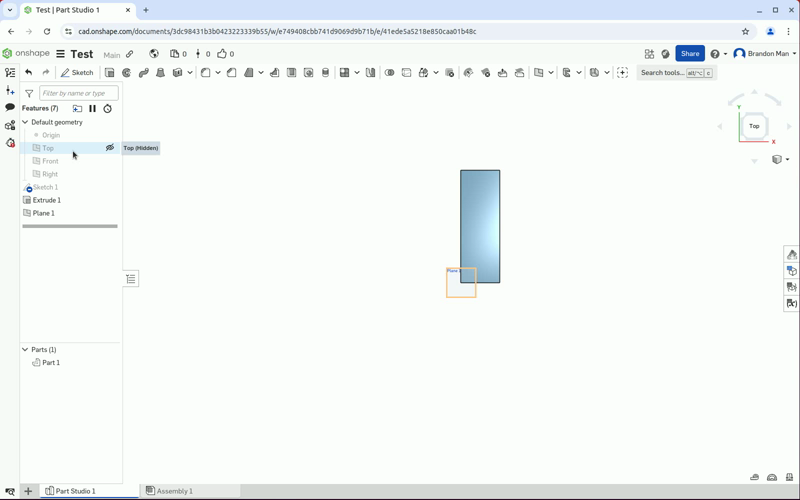
key(shift+s)
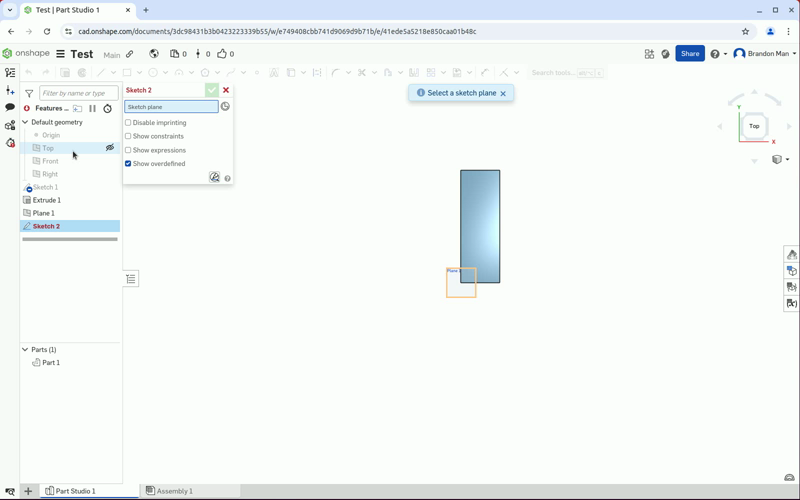
mouse_move(73, 215)
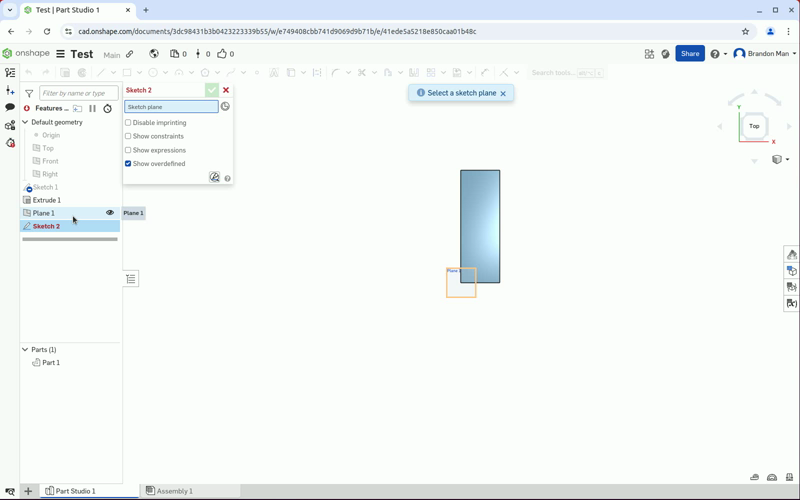
click(73, 215)
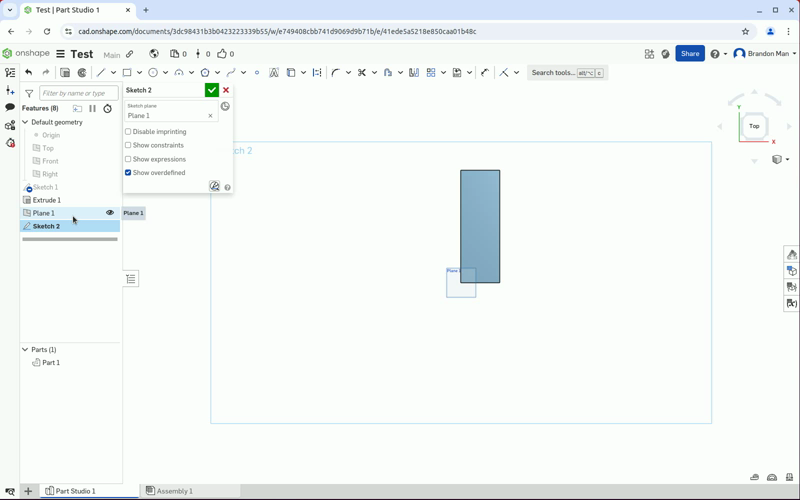
mouse_move(73, 352)
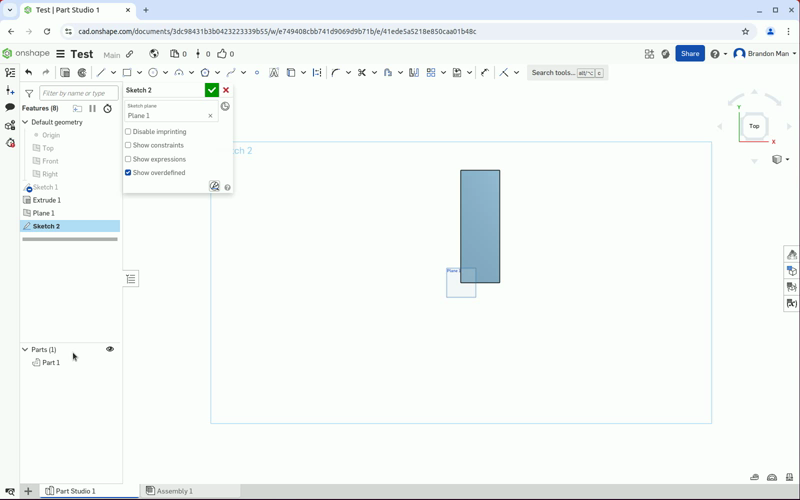
key(y)
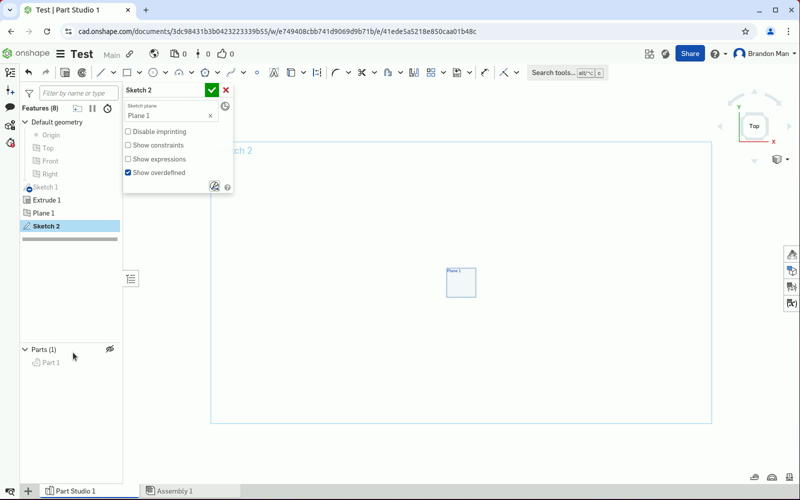
key(l)
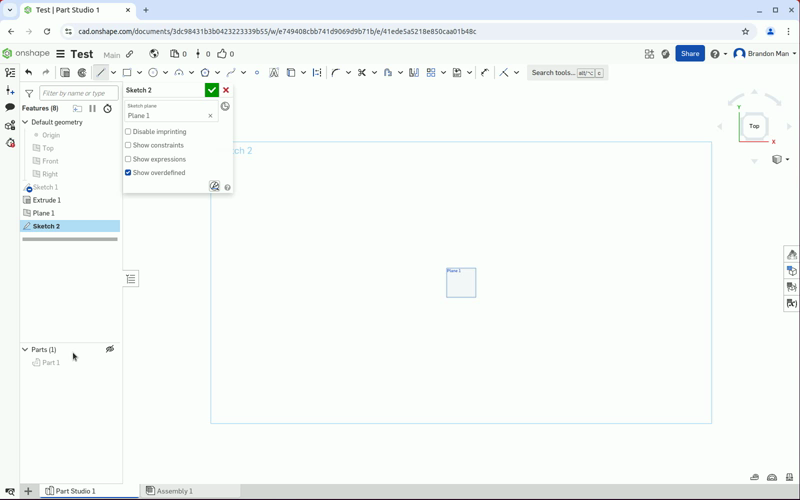
key_down(shift)
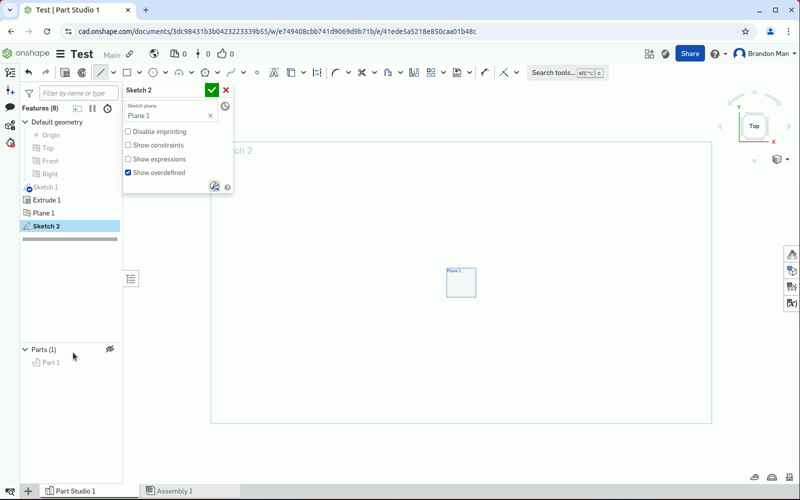
mouse_move(463, 282)
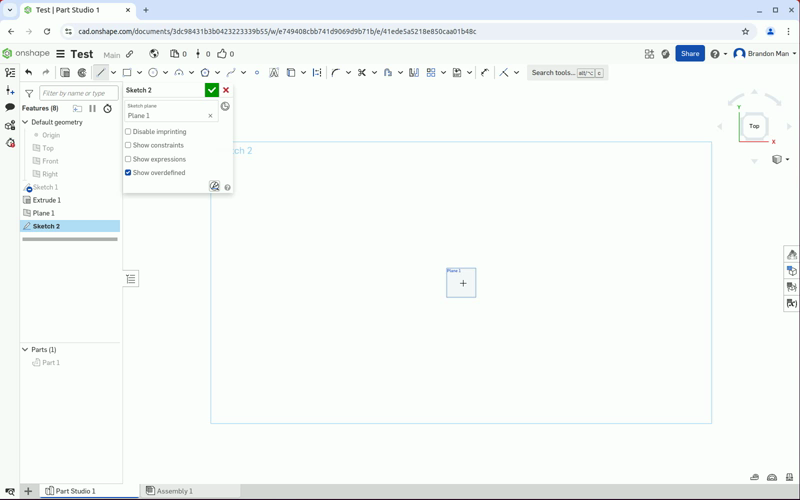
click(463, 282)
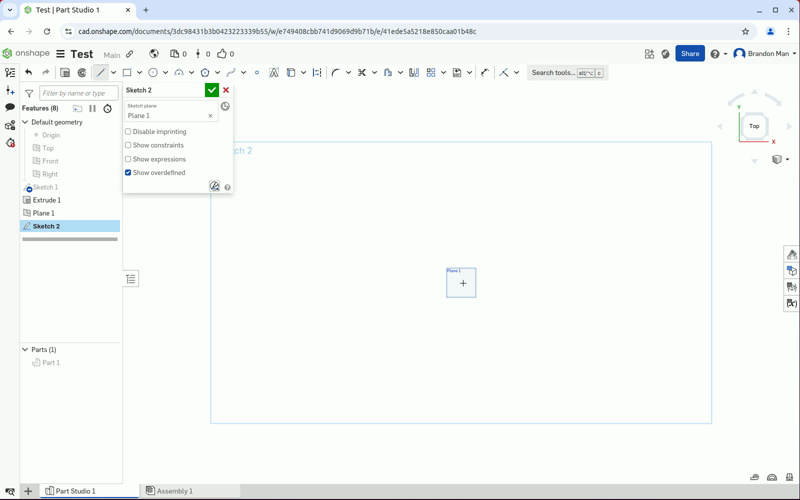
key_up(shift)
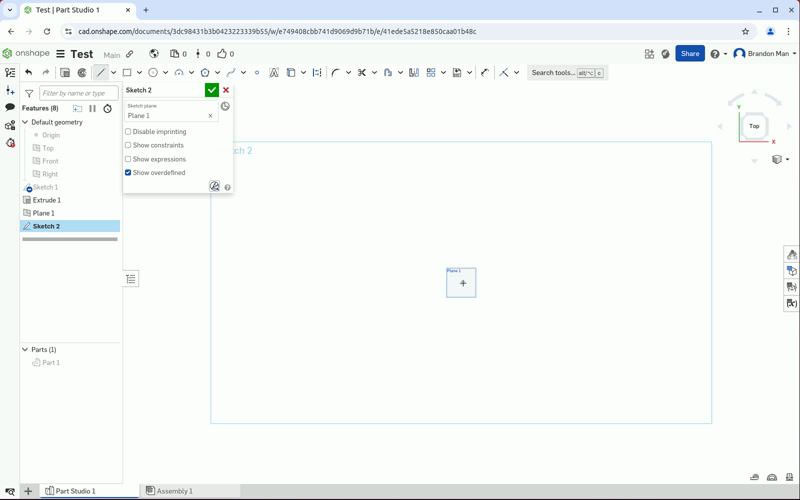
key_down(shift)
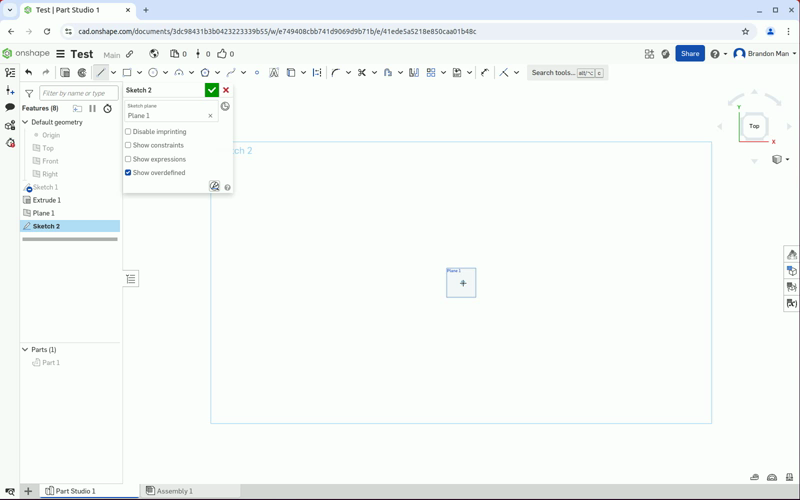
mouse_move(493, 282)
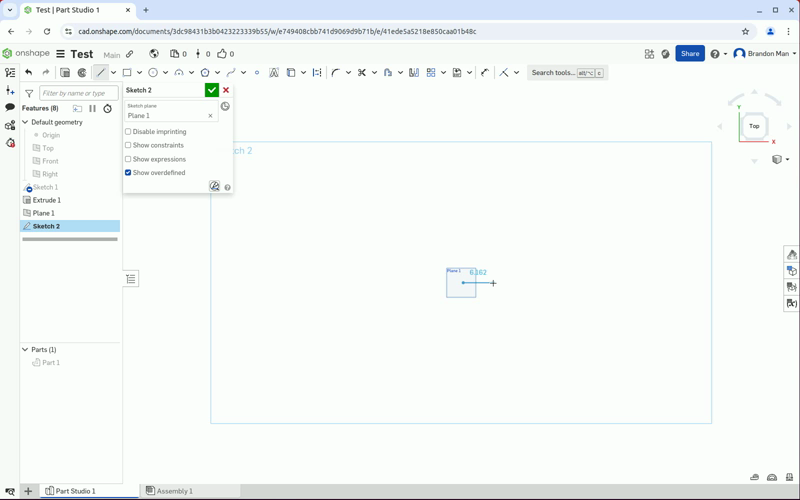
mouse_move(497, 282)
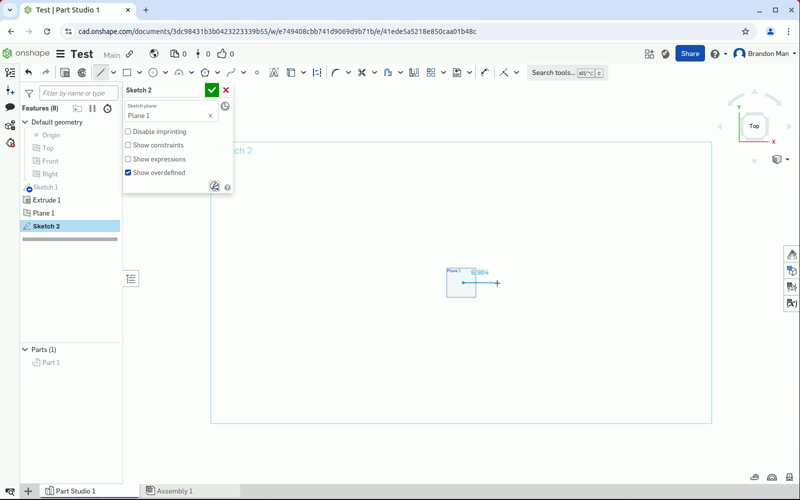
click(497, 282)
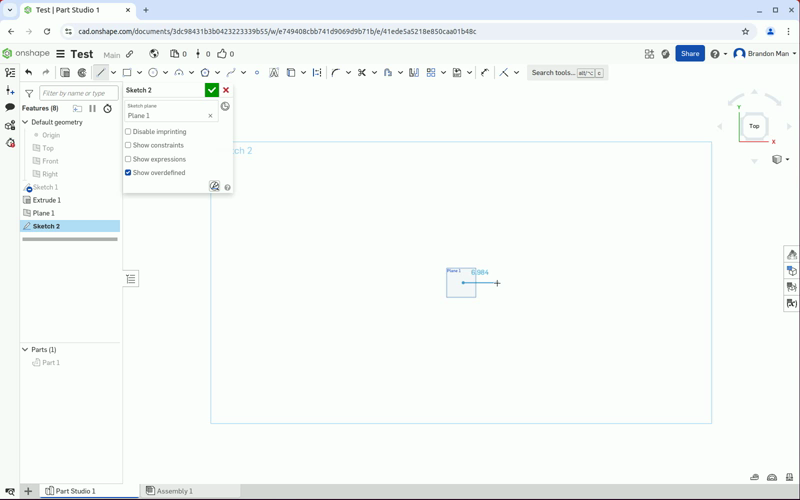
key_up(shift)
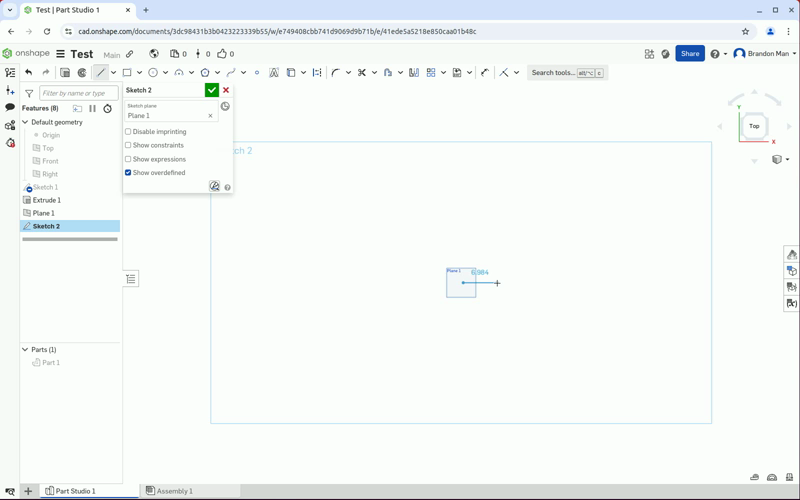
key_down(shift)
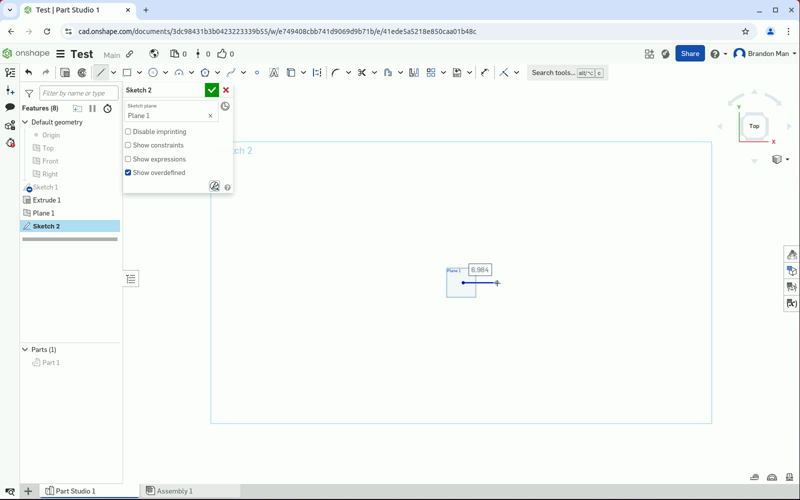
mouse_move(497, 170)
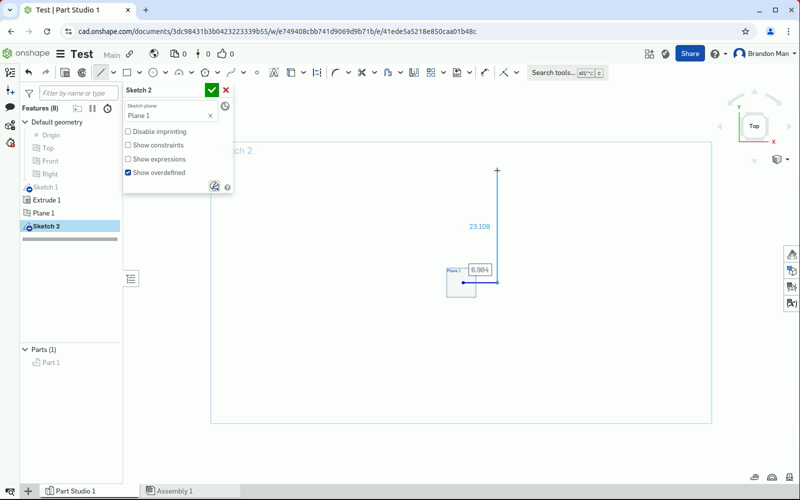
click(497, 170)
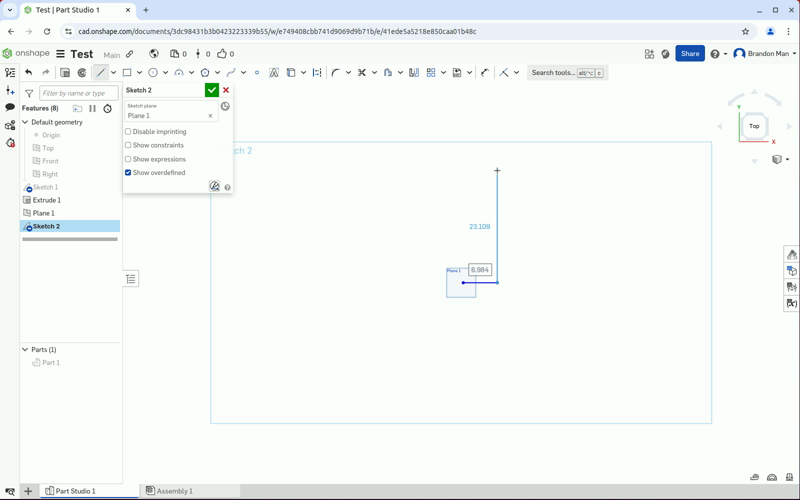
key_up(shift)
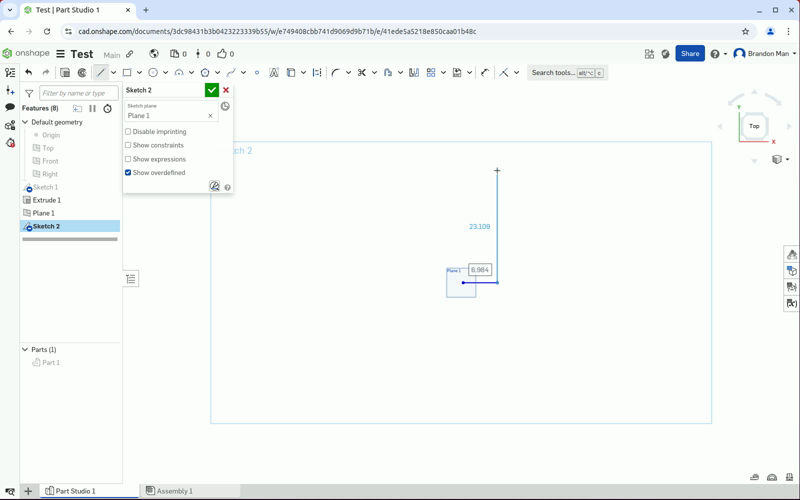
key_down(shift)
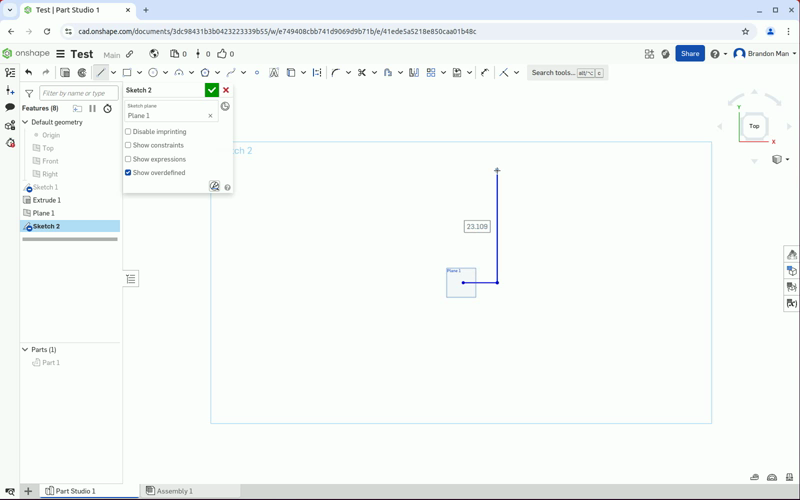
mouse_move(527, 170)
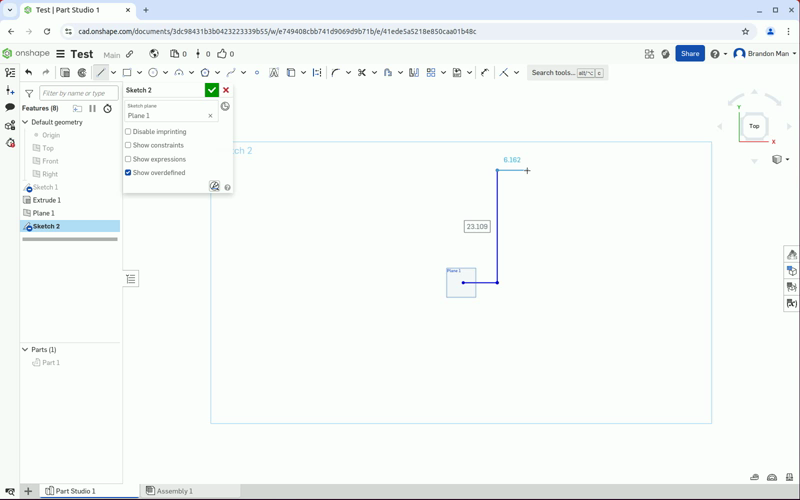
mouse_move(463, 170)
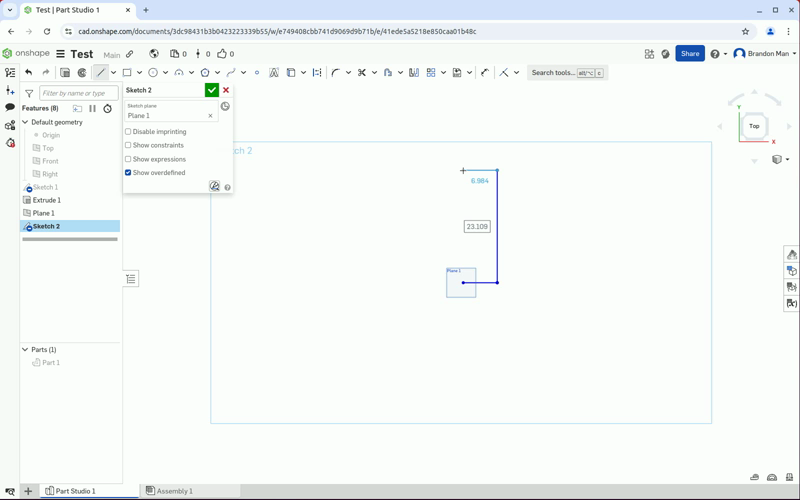
click(463, 170)
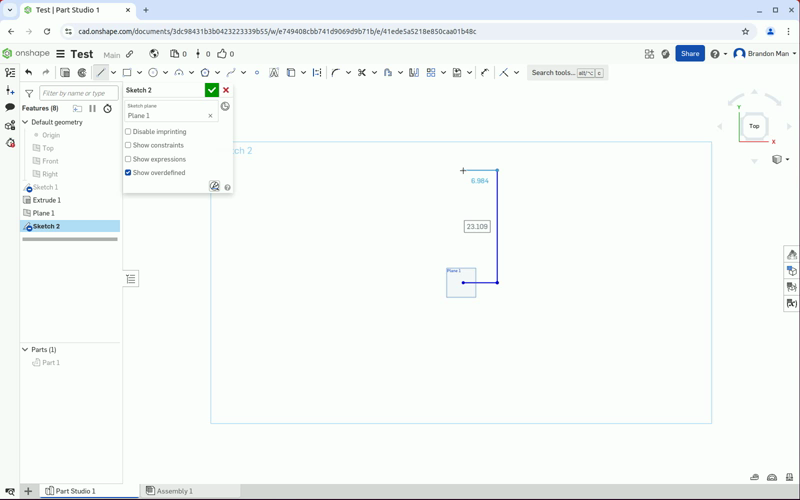
key_up(shift)
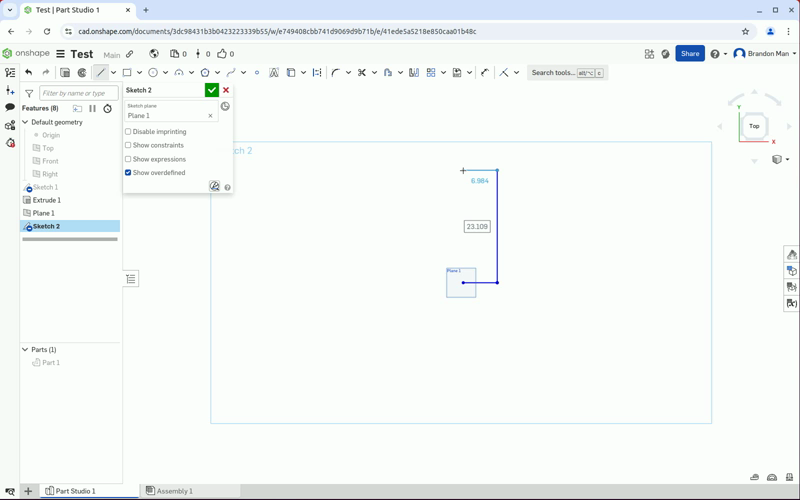
key_down(shift)
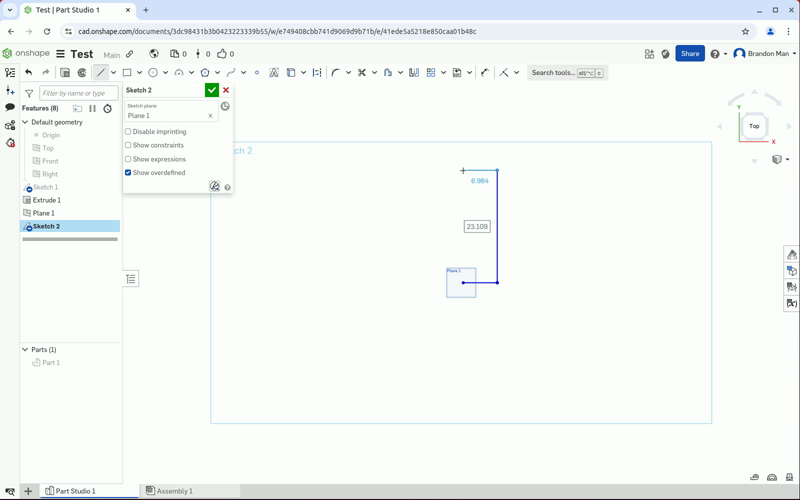
mouse_move(463, 282)
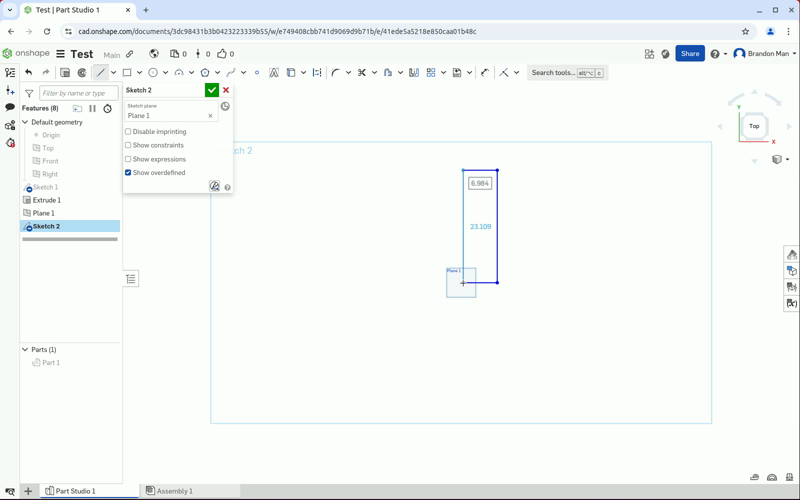
key_up(shift)
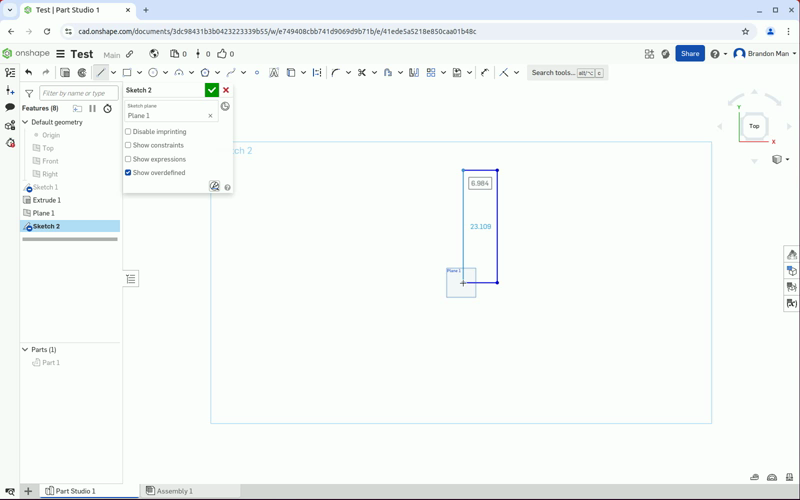
click(463, 282)
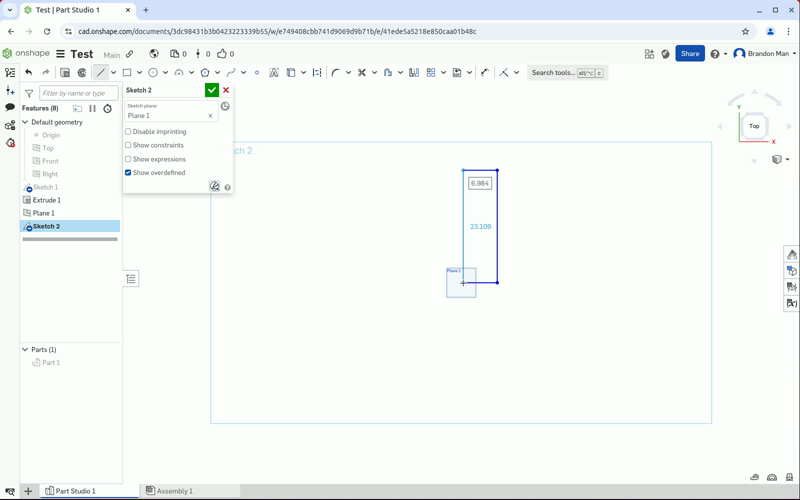
key(esc)
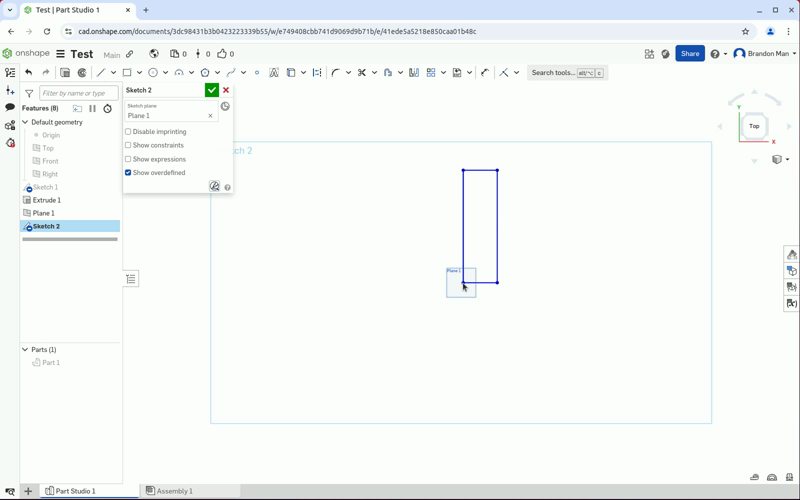
mouse_move(479, 273)
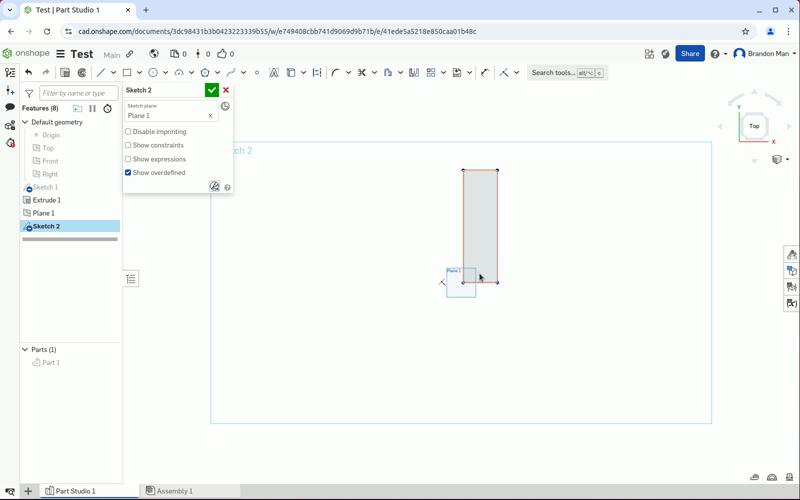
click(479, 273)
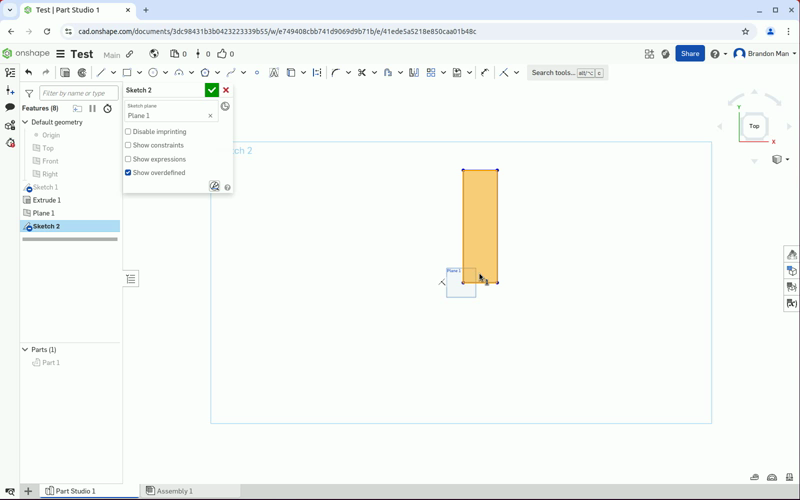
mouse_move(73, 352)
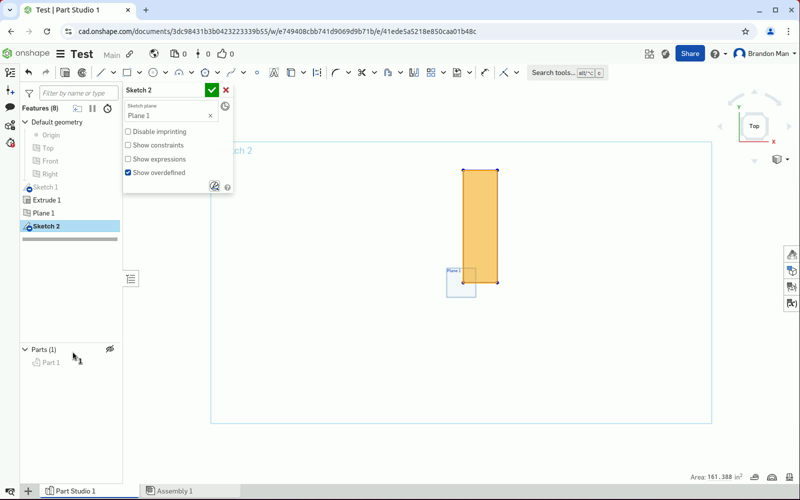
key(shift+y)
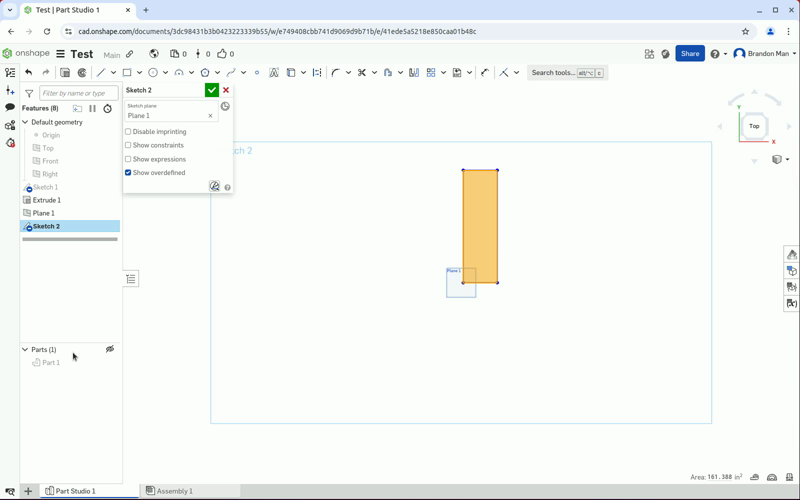
key(shift+e)
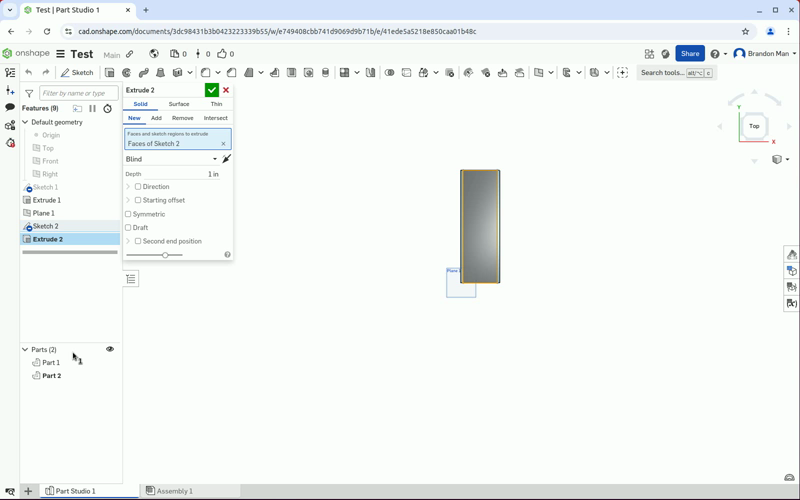
mouse_move(143, 106)
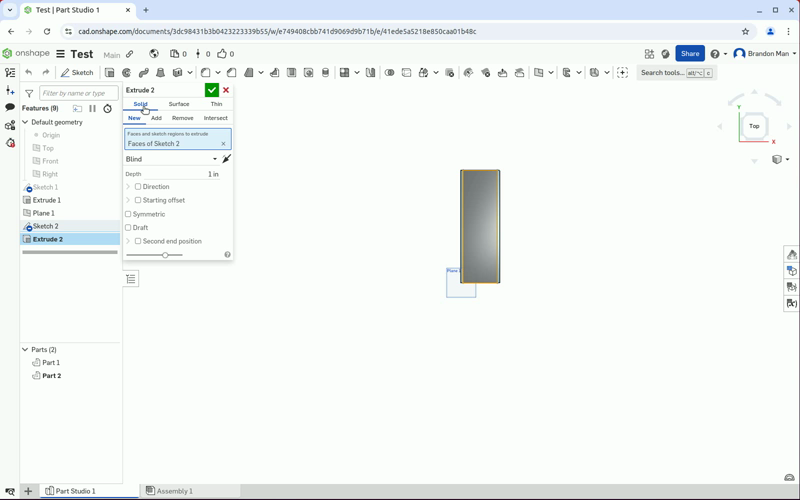
click(143, 106)
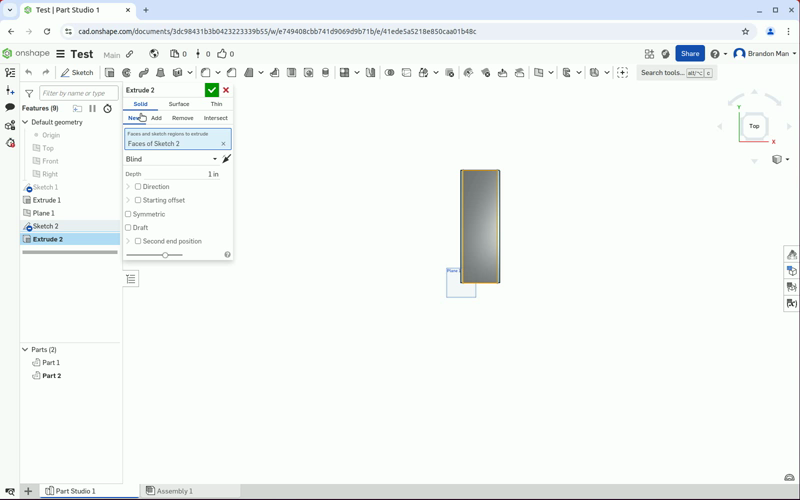
mouse_move(137, 120)
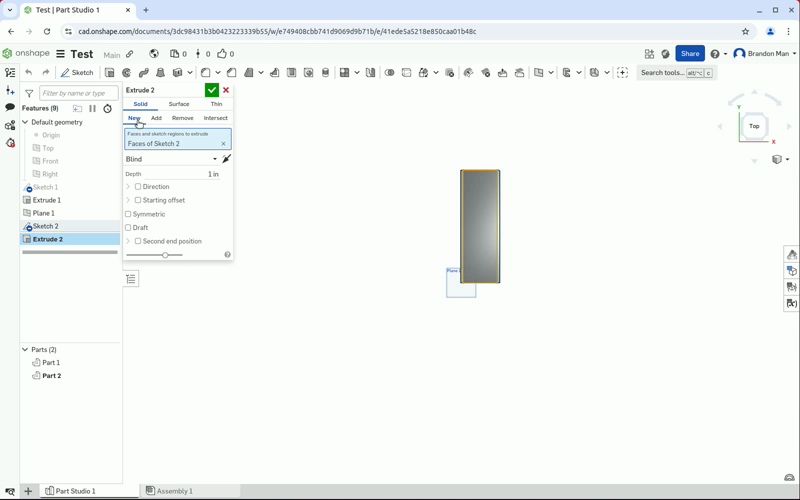
click(137, 120)
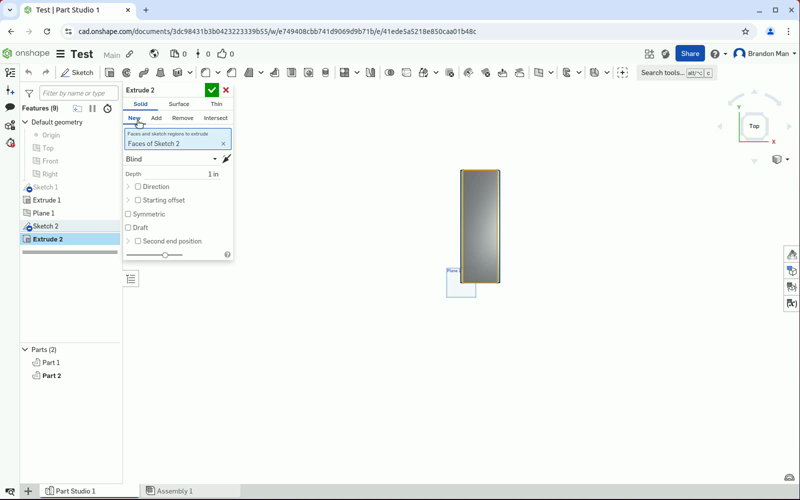
key(tab, 4)
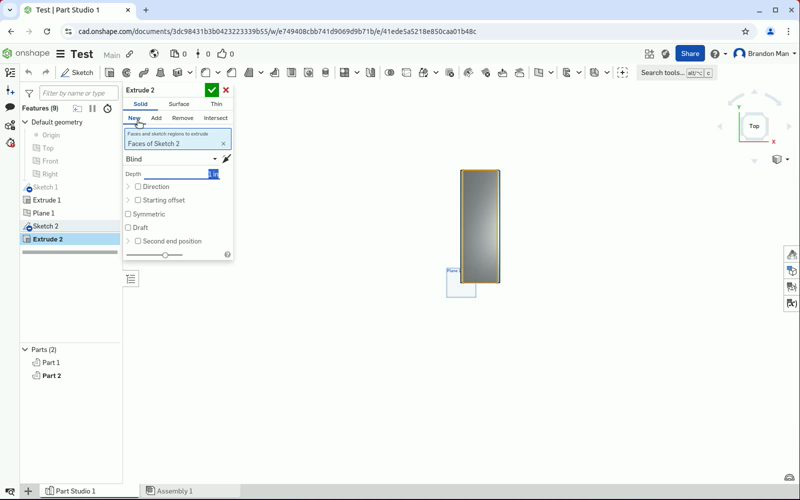
text(0.963)
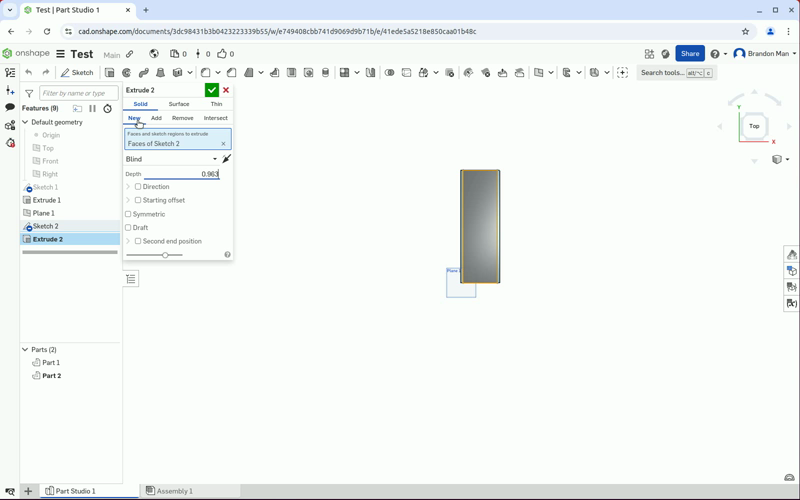
key(enter)
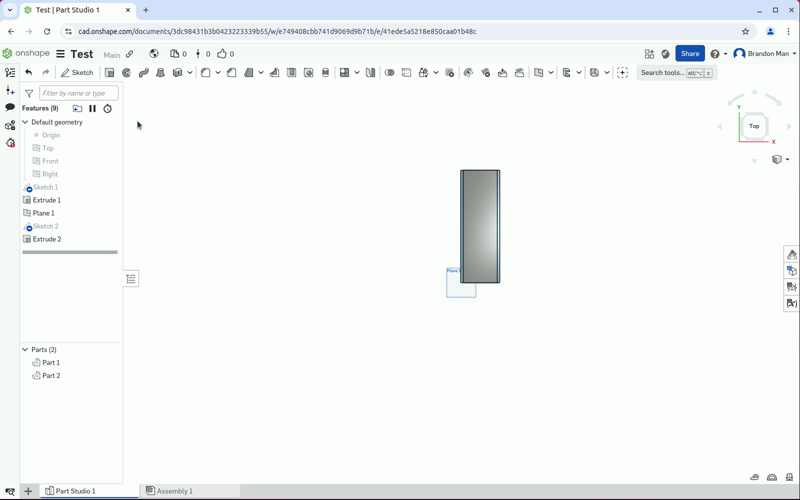
key(shift+h)
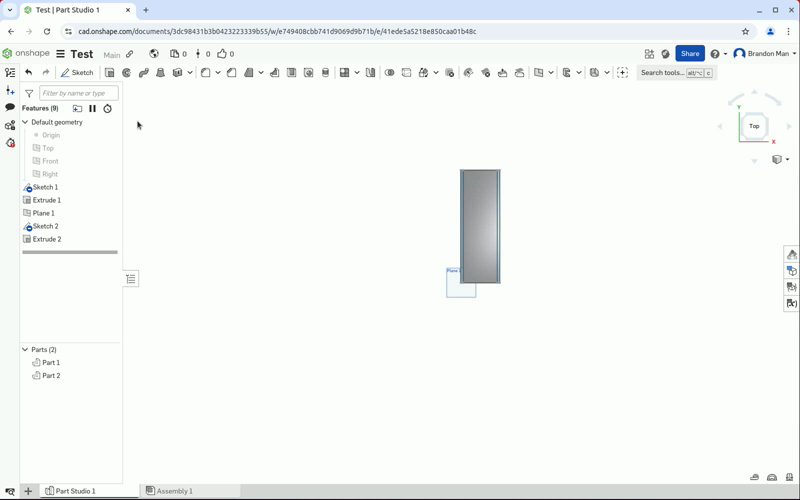
key(shift+h)
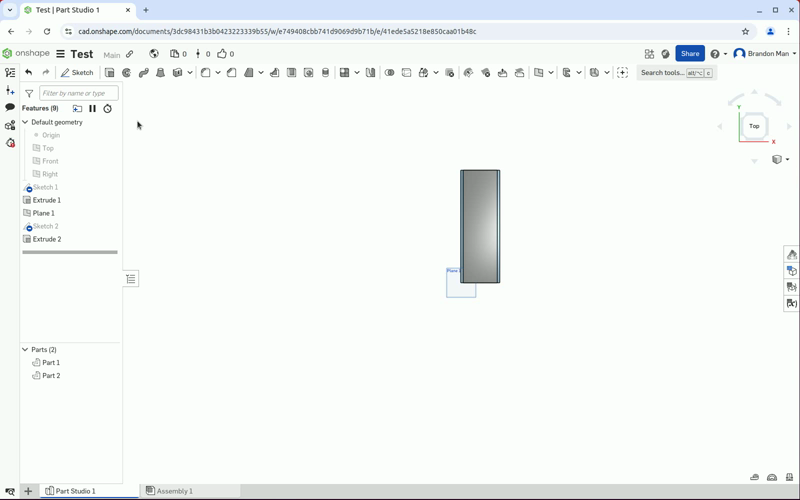
mouse_move(73, 189)
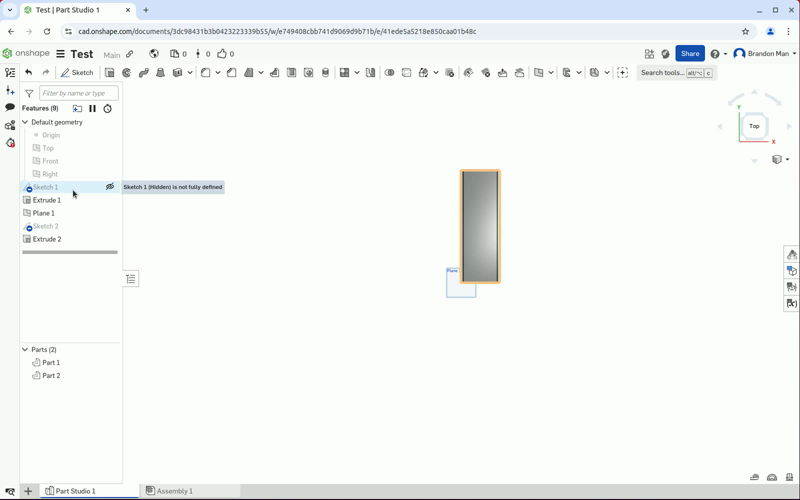
click(73, 189)
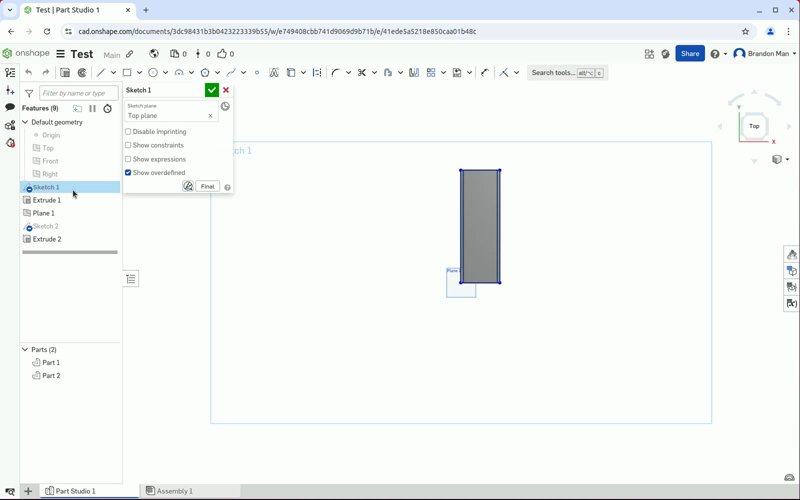
mouse_move(229, 92)
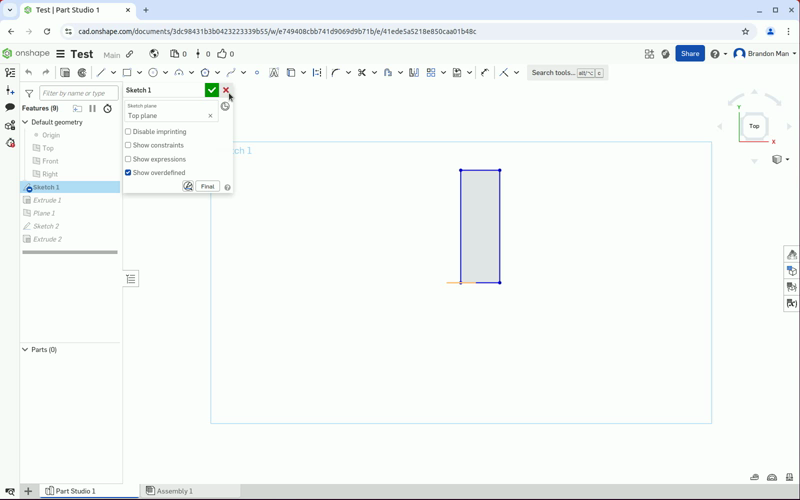
click(229, 92)
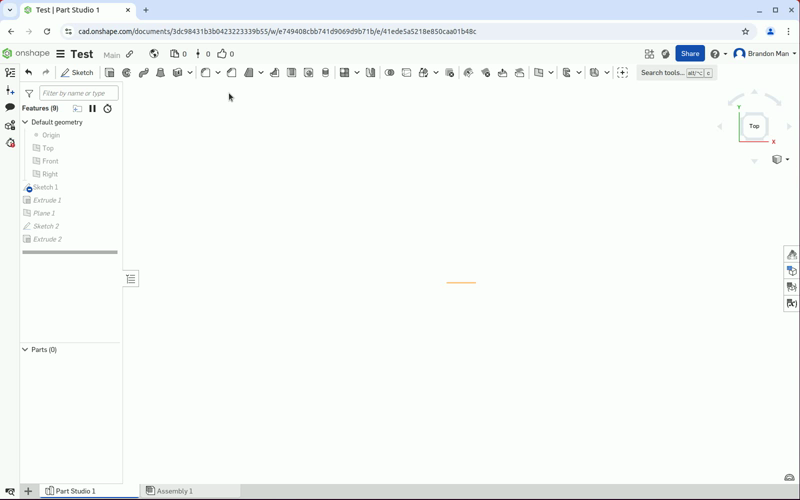
mouse_move(541, 75)
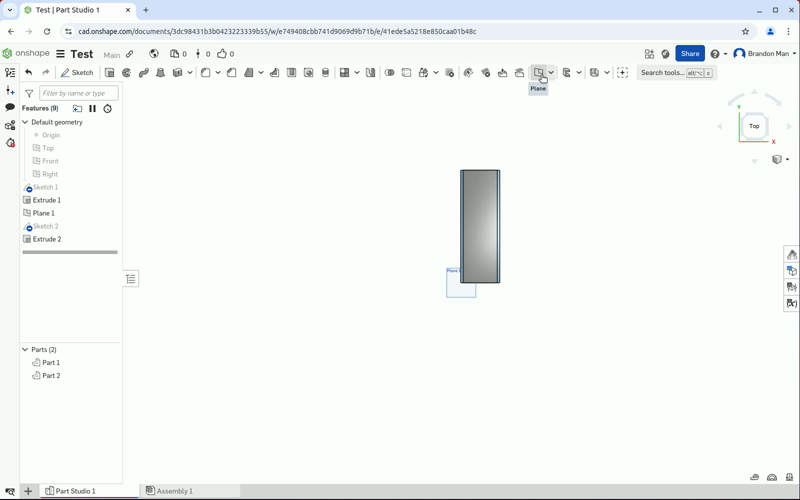
click(541, 75)
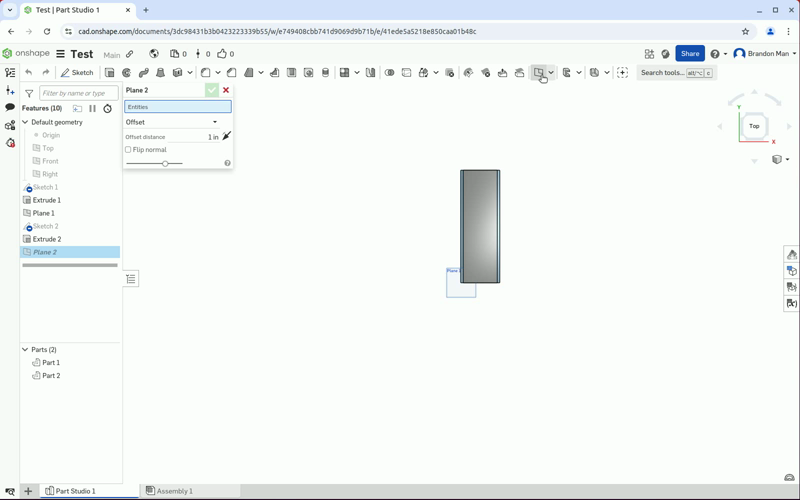
mouse_move(73, 150)
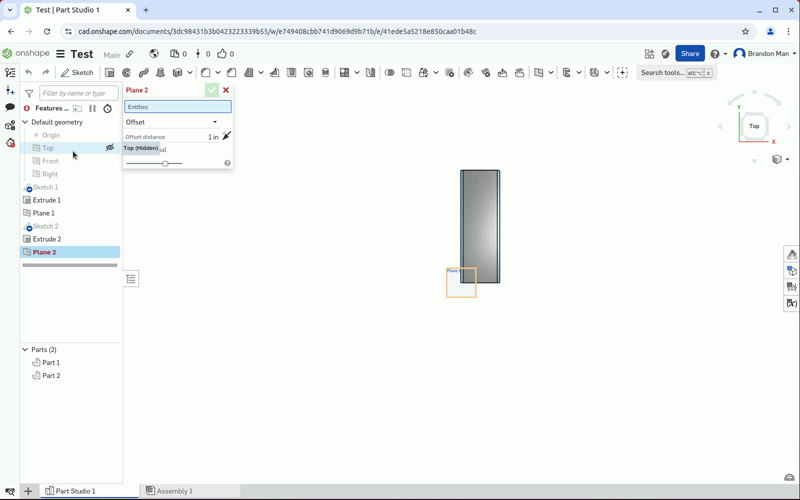
click(73, 150)
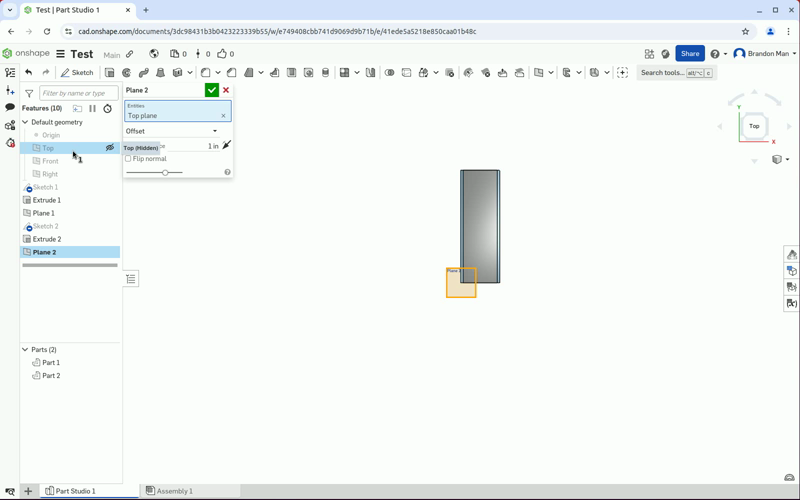
key(tab, 2)
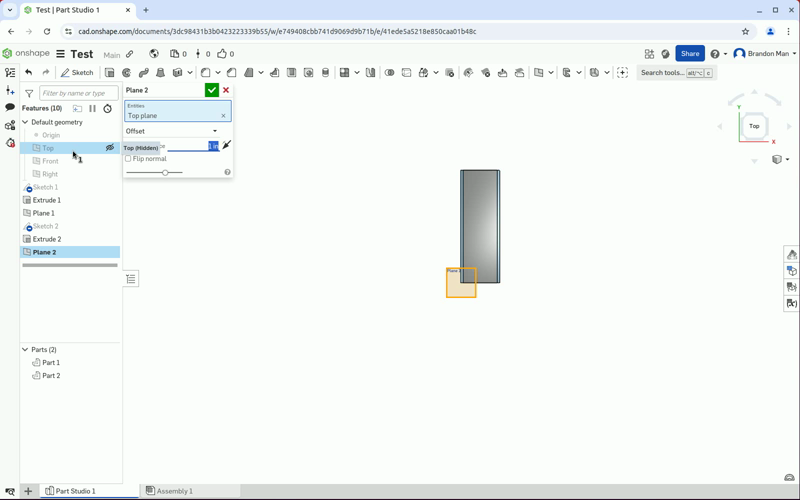
text(1.202)
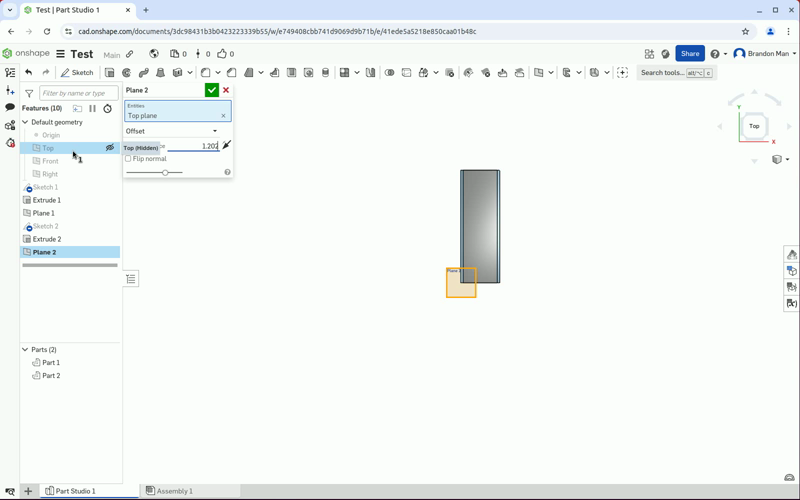
key(enter, 2)
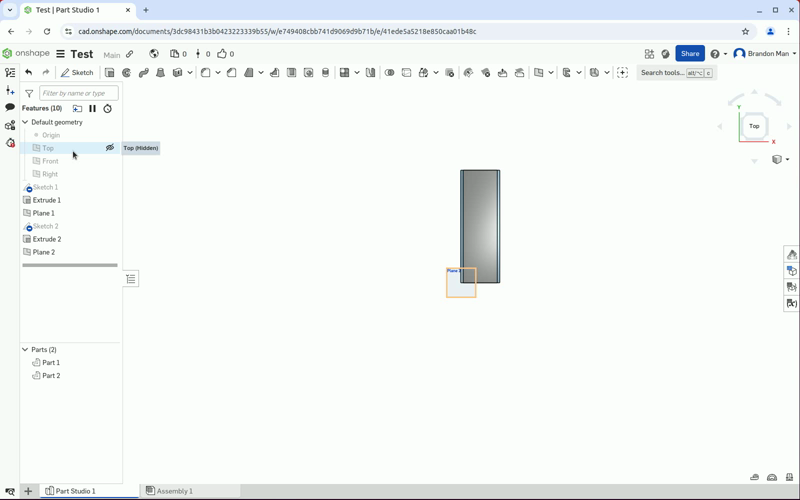
key(shift+s)
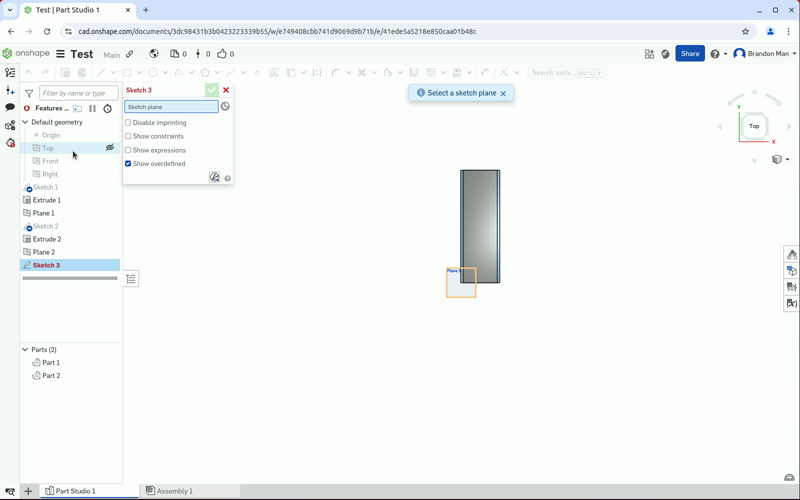
mouse_move(73, 254)
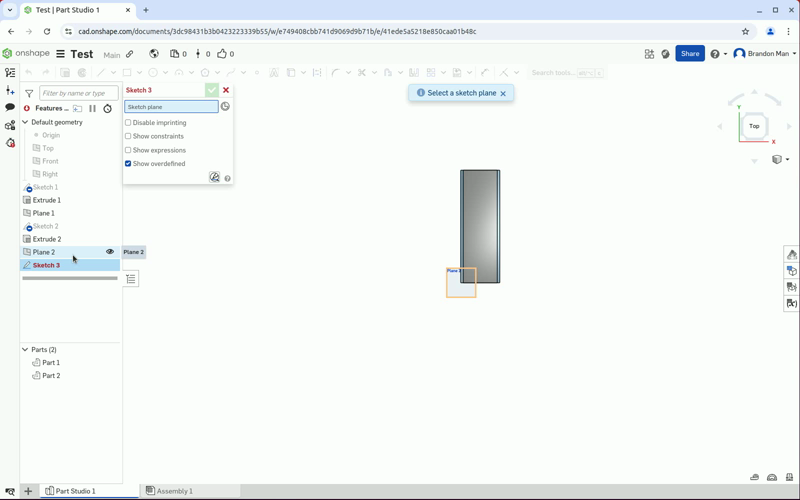
click(73, 254)
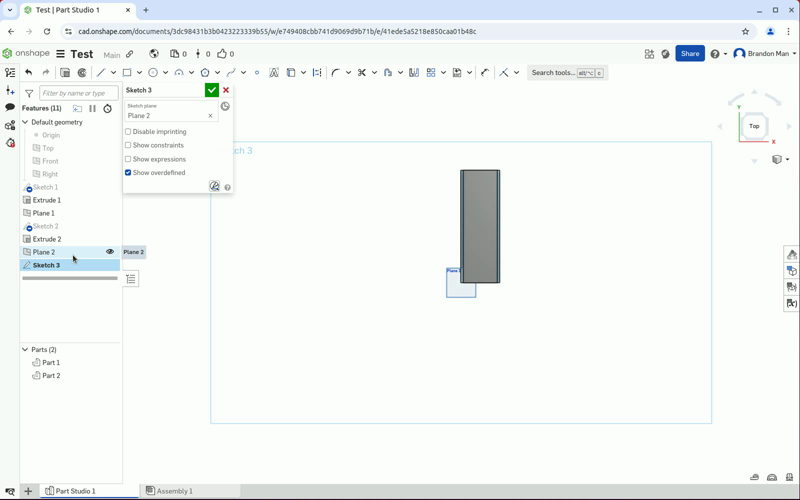
mouse_move(73, 352)
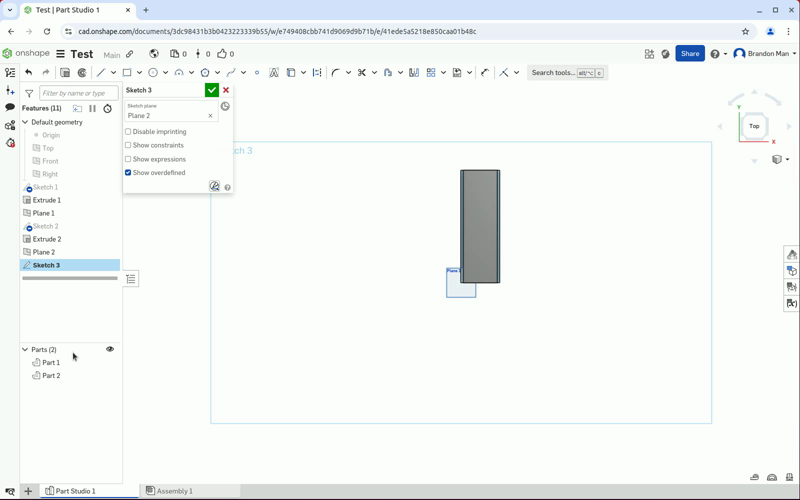
key(y)
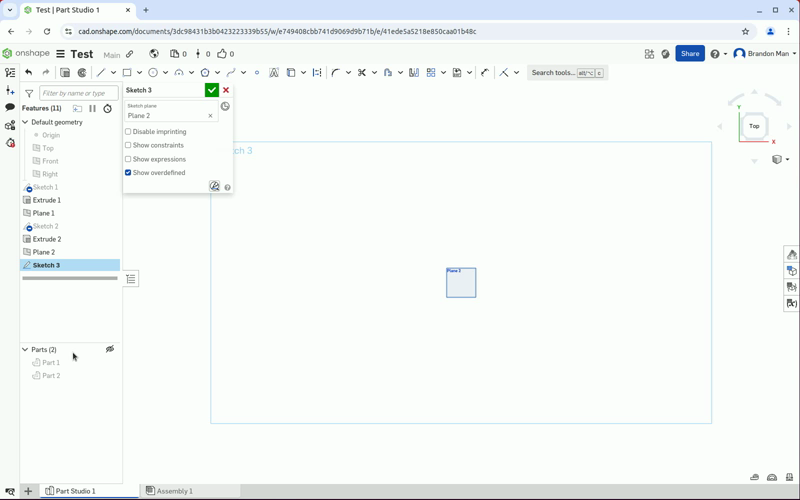
key(l)
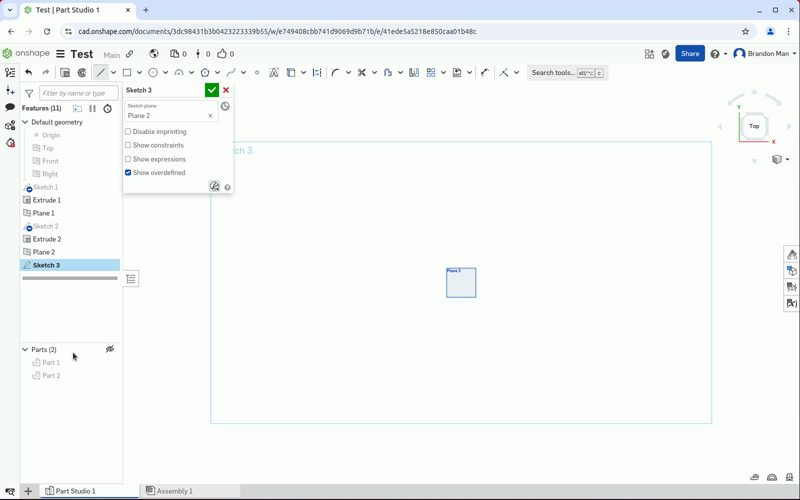
key_down(shift)
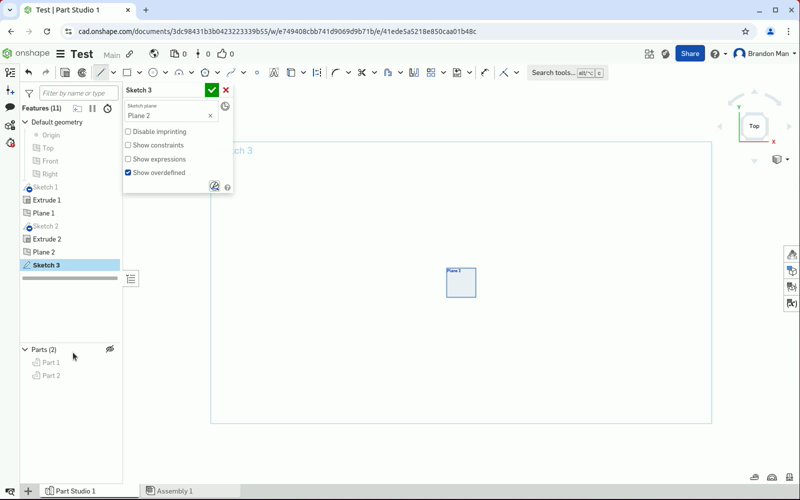
mouse_move(465, 265)
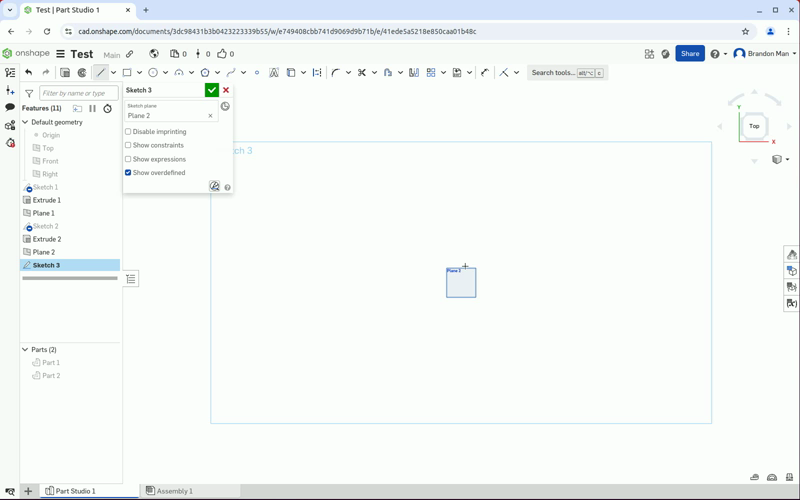
click(465, 265)
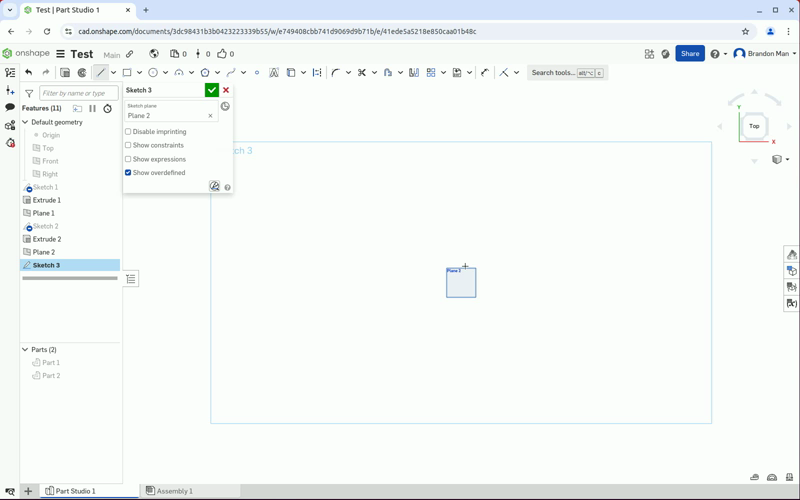
key_up(shift)
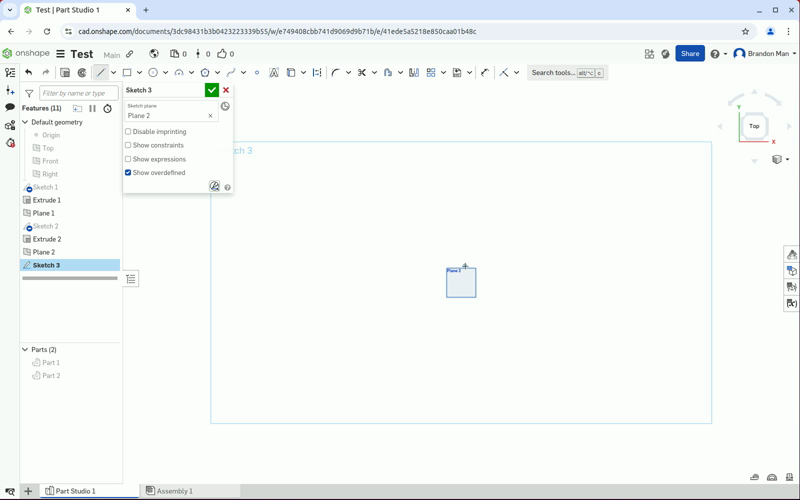
key_down(shift)
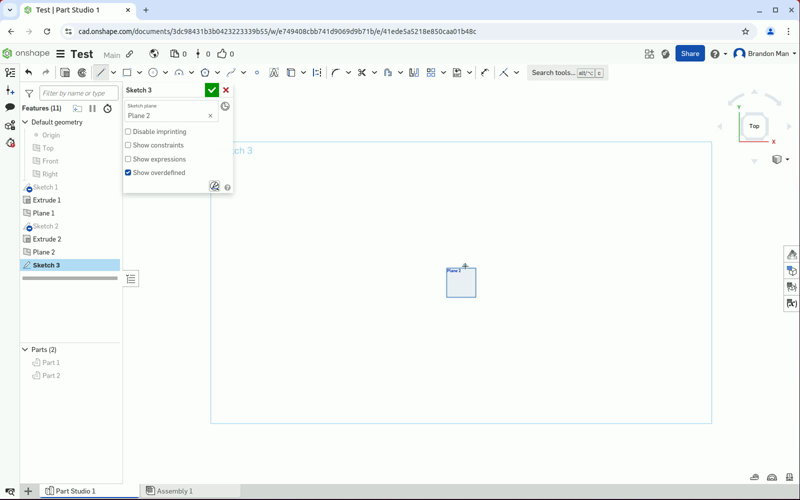
mouse_move(495, 265)
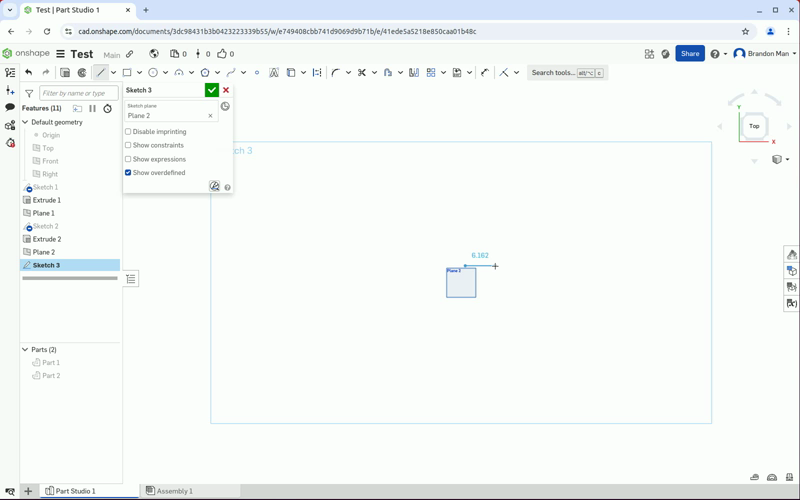
mouse_move(495, 265)
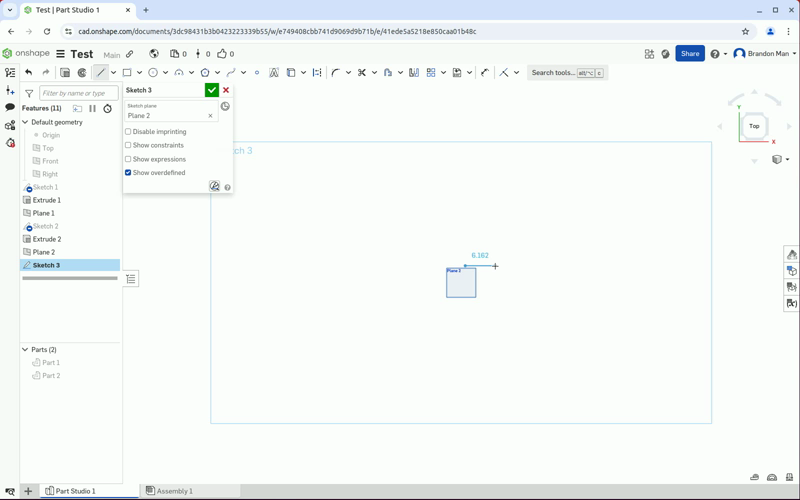
click(495, 265)
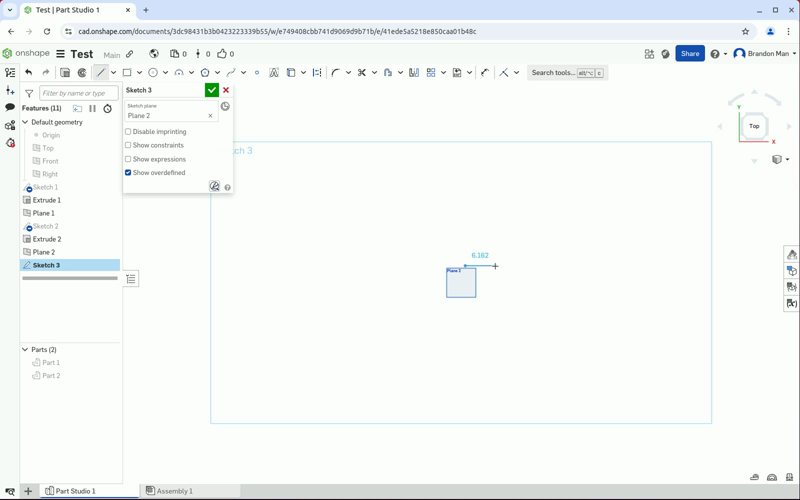
key_up(shift)
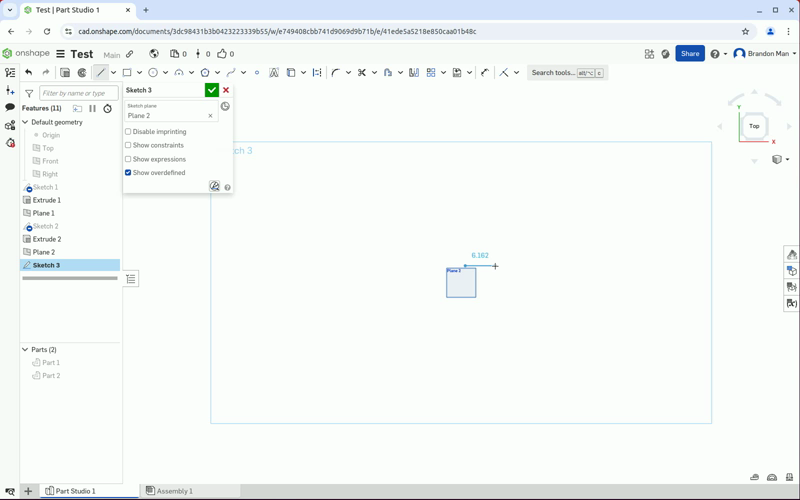
key_down(shift)
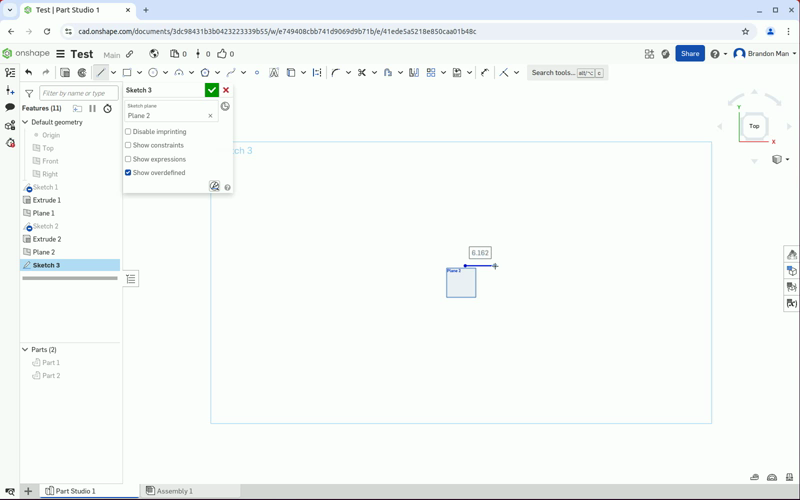
mouse_move(495, 179)
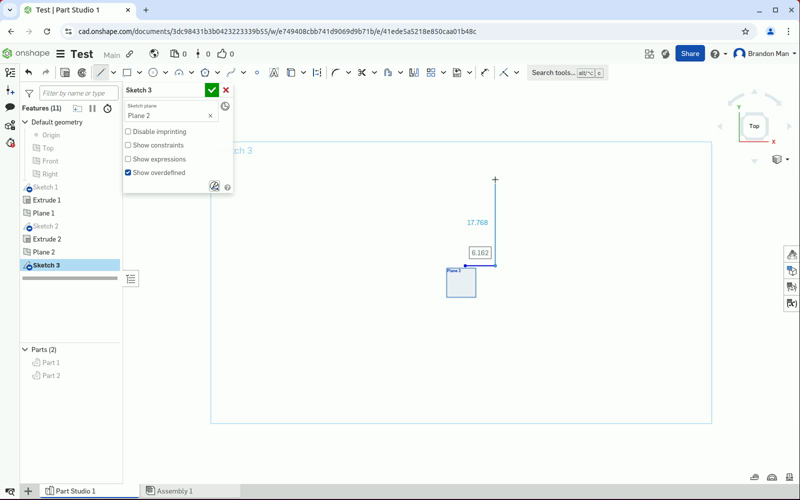
click(495, 179)
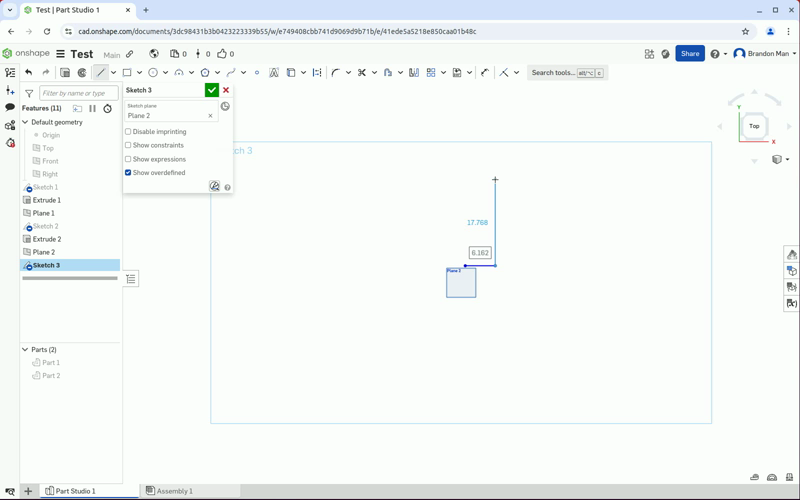
key_up(shift)
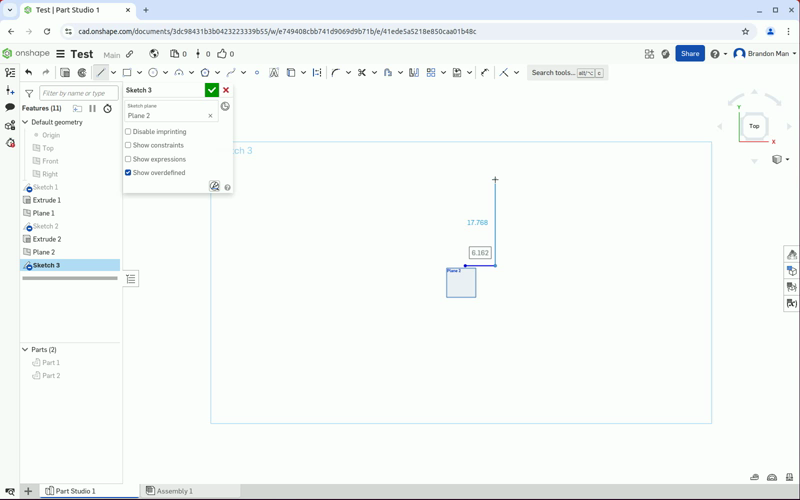
key_down(shift)
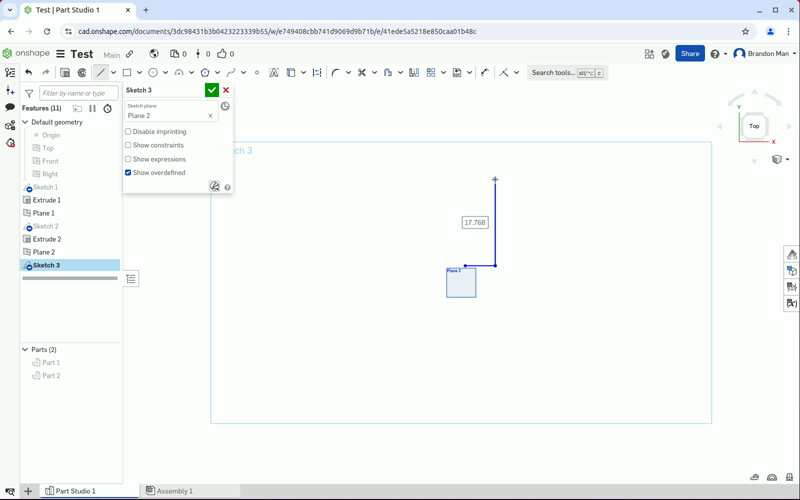
mouse_move(525, 179)
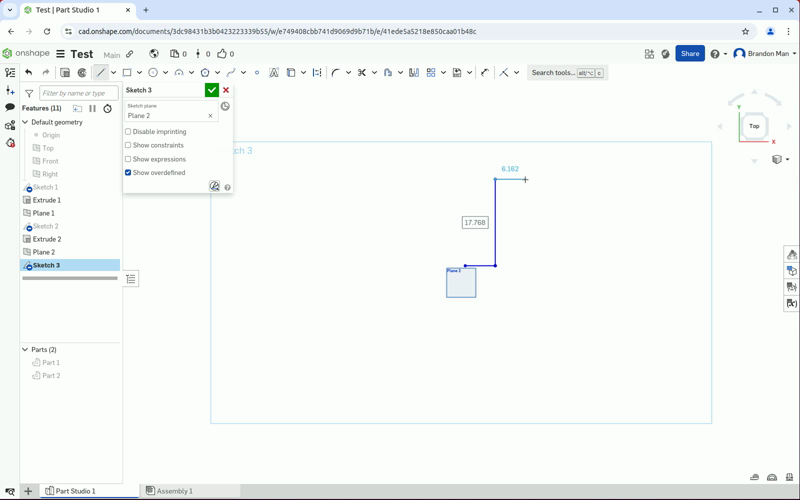
mouse_move(465, 179)
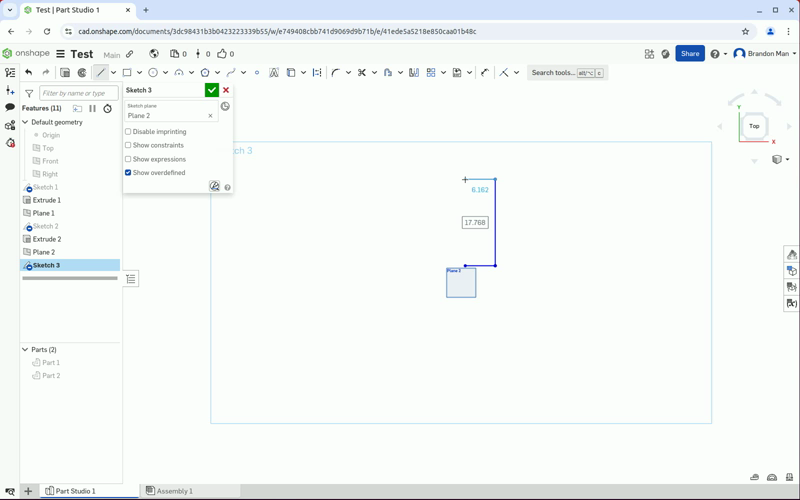
click(465, 179)
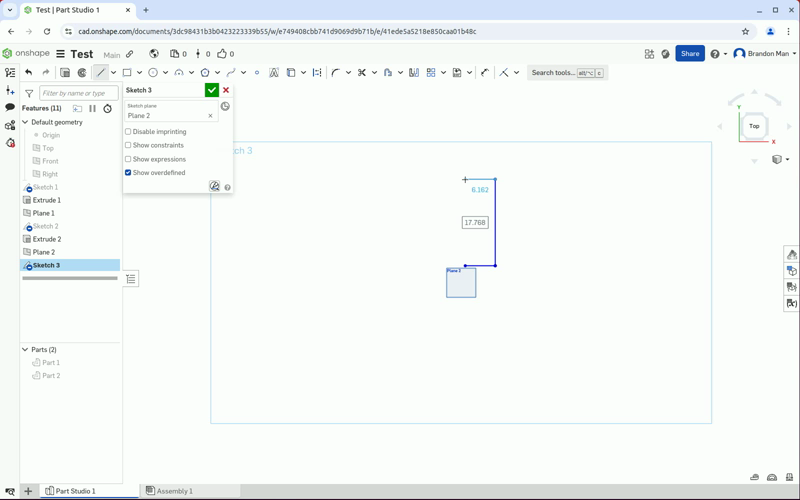
key_up(shift)
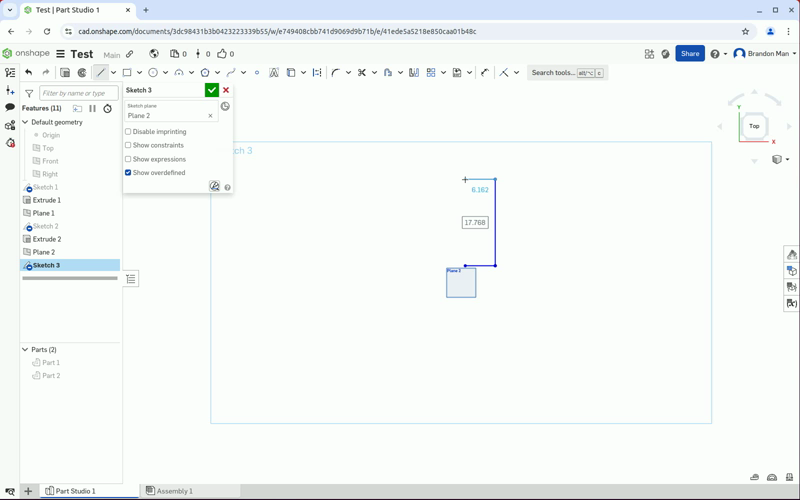
key_down(shift)
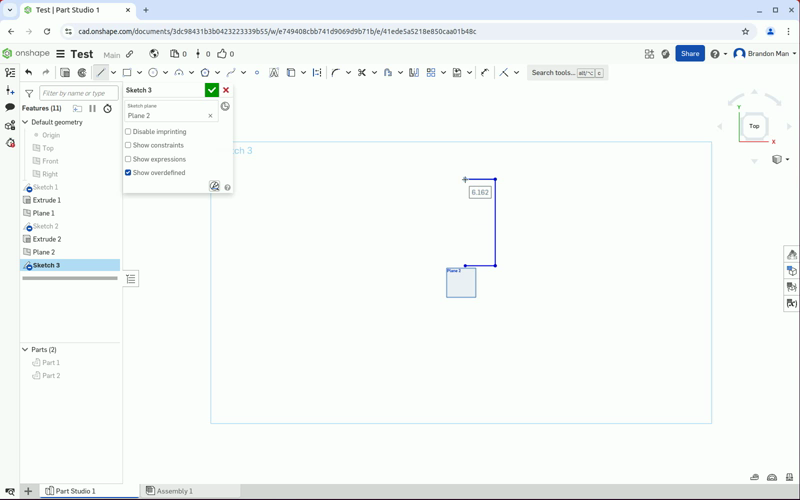
mouse_move(465, 265)
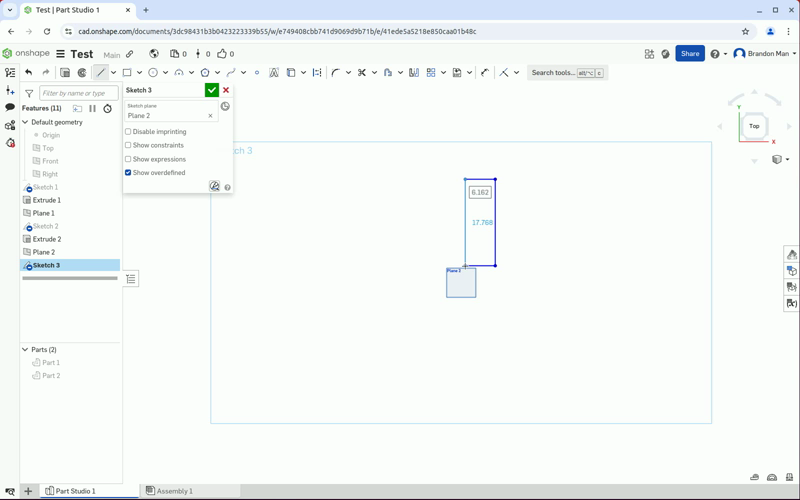
key_up(shift)
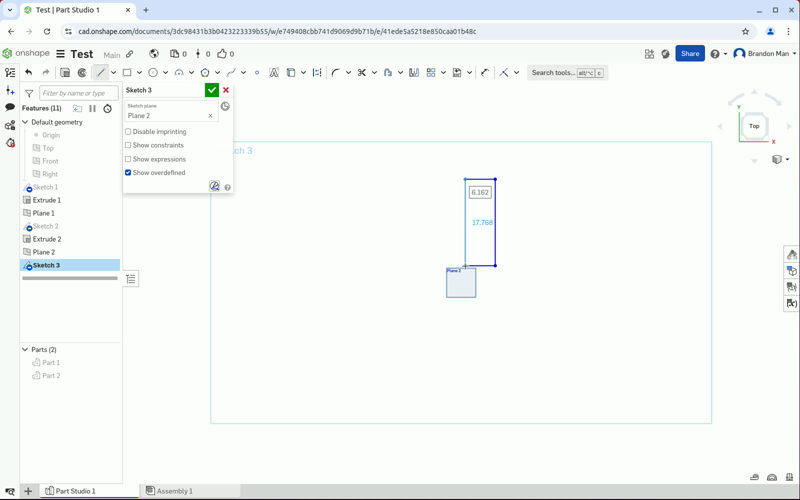
click(465, 265)
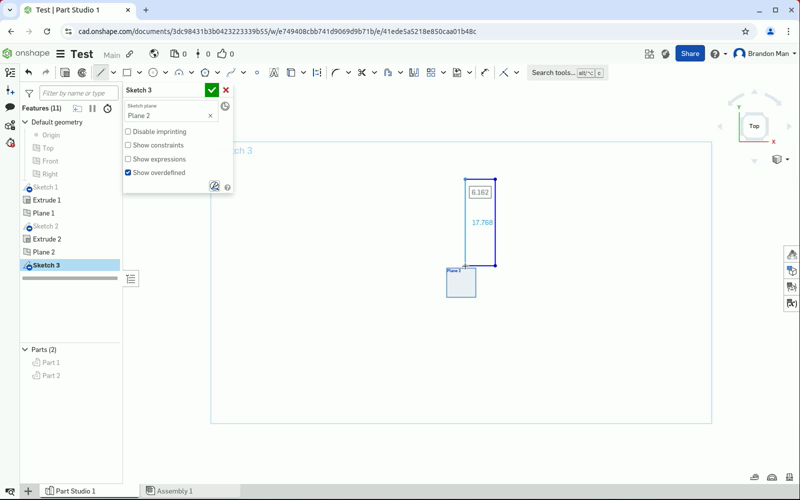
key(esc)
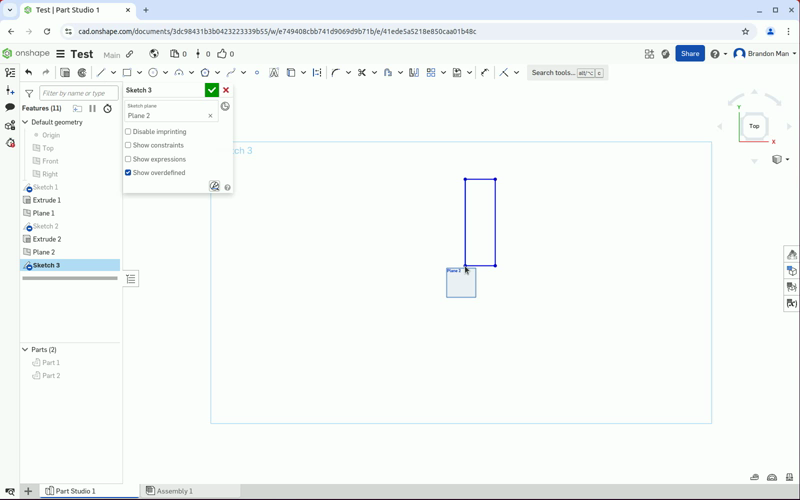
mouse_move(467, 253)
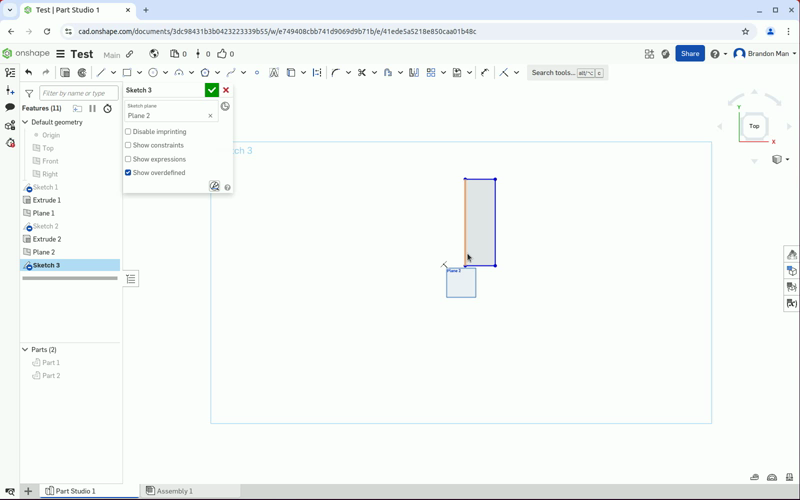
click(467, 253)
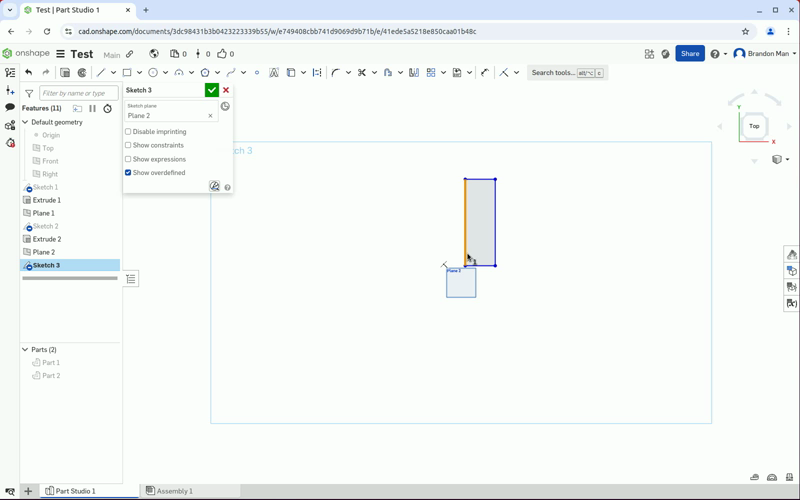
mouse_move(73, 352)
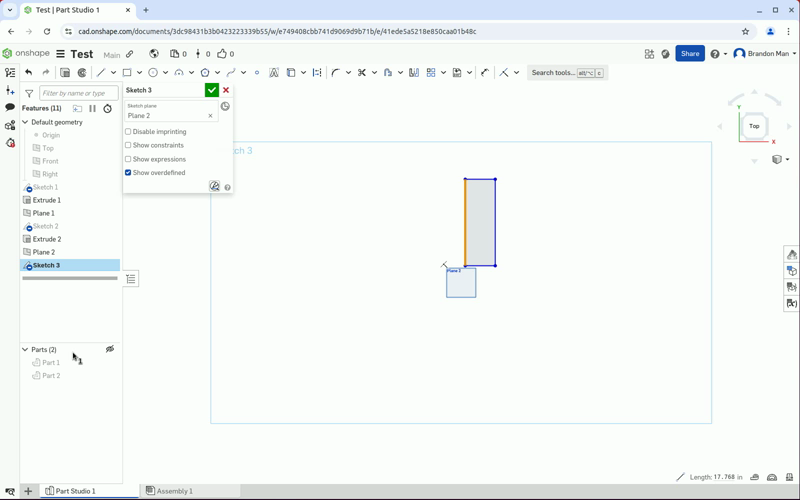
key(shift+y)
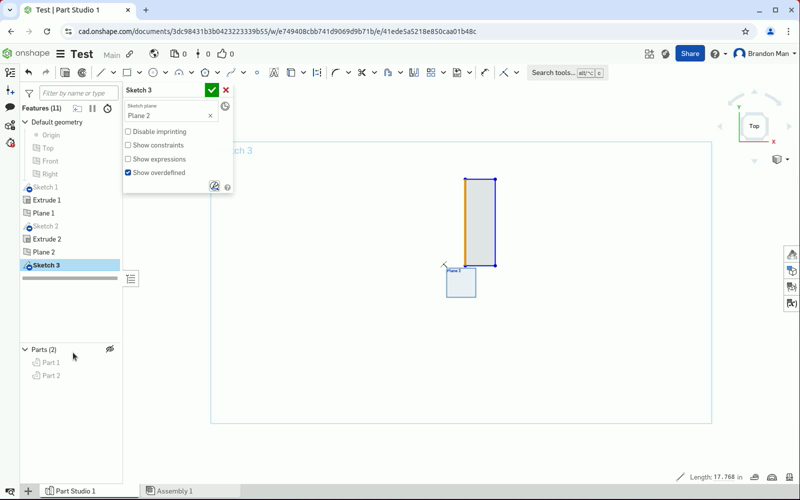
key(shift+e)
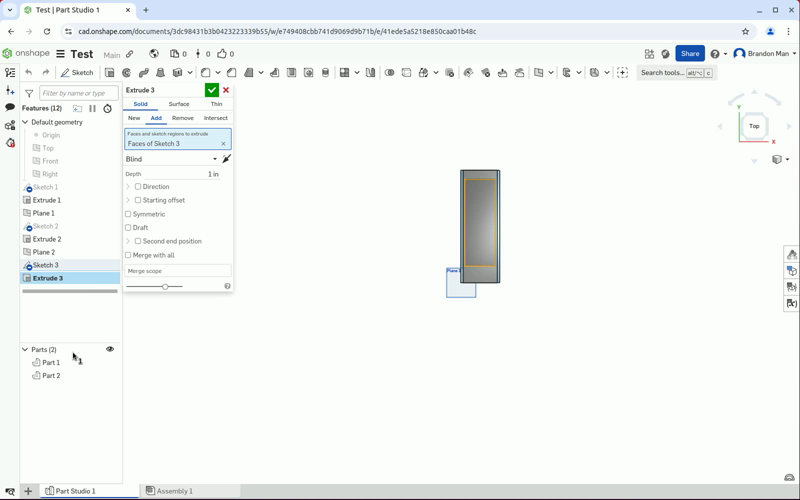
mouse_move(143, 106)
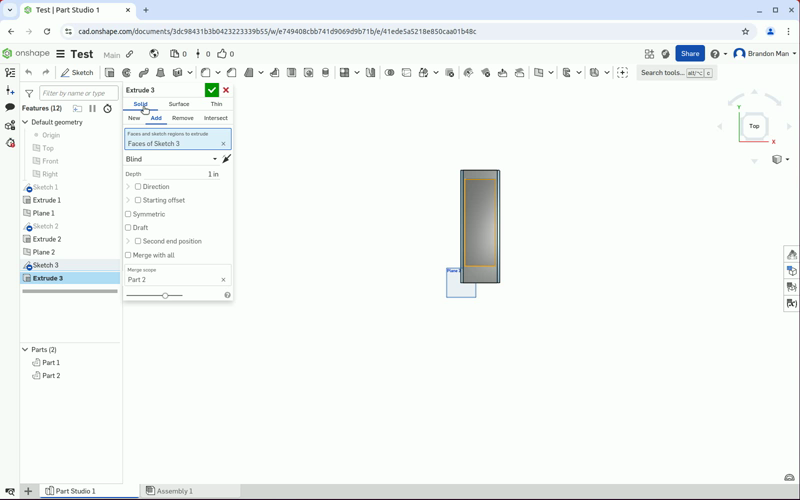
click(143, 106)
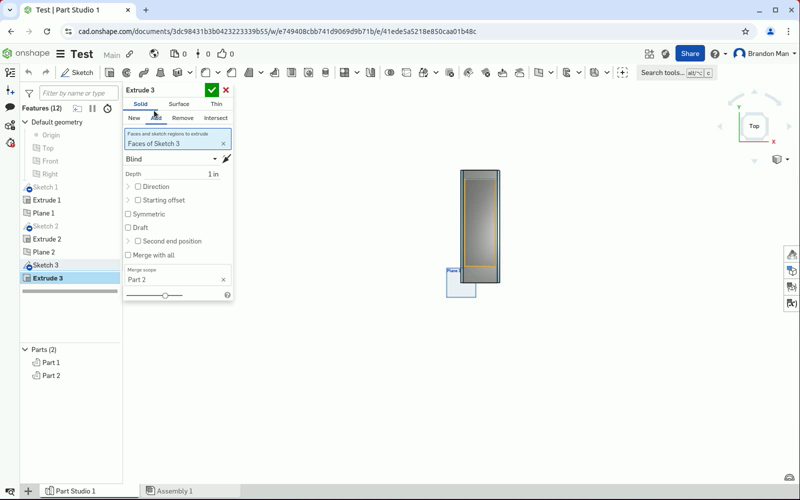
mouse_move(186, 120)
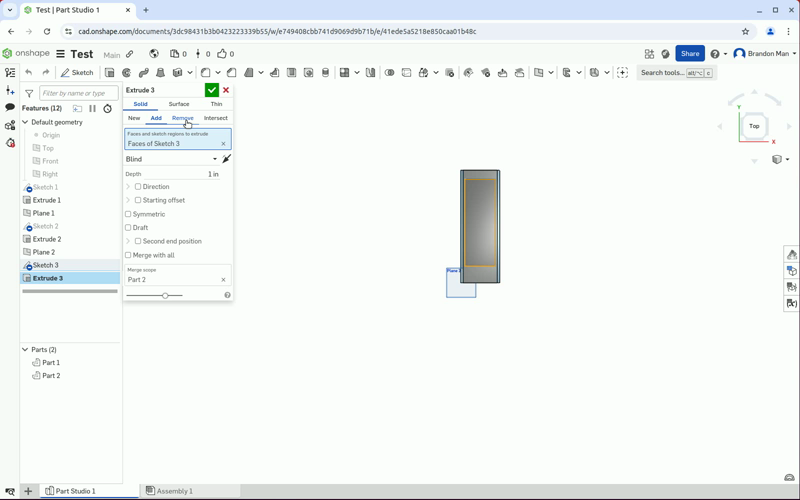
click(186, 120)
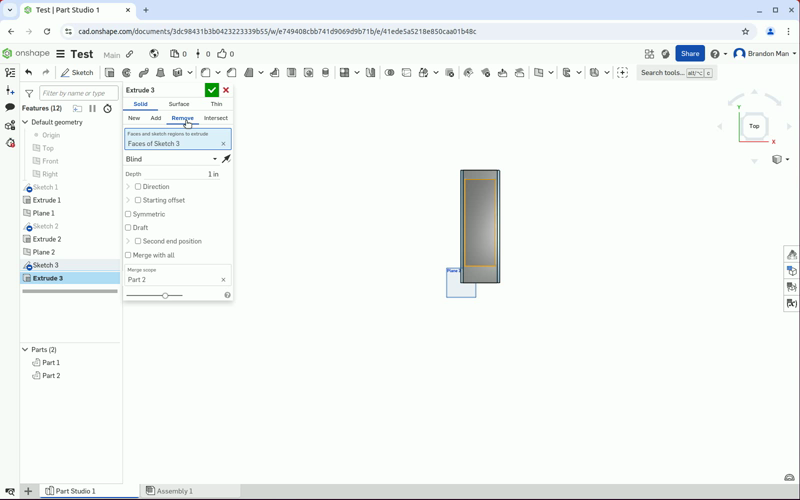
key(tab, 4)
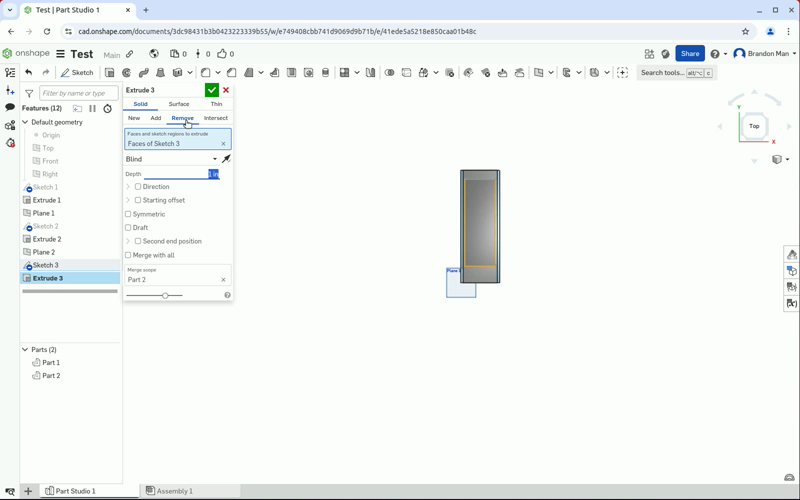
text(0.722)
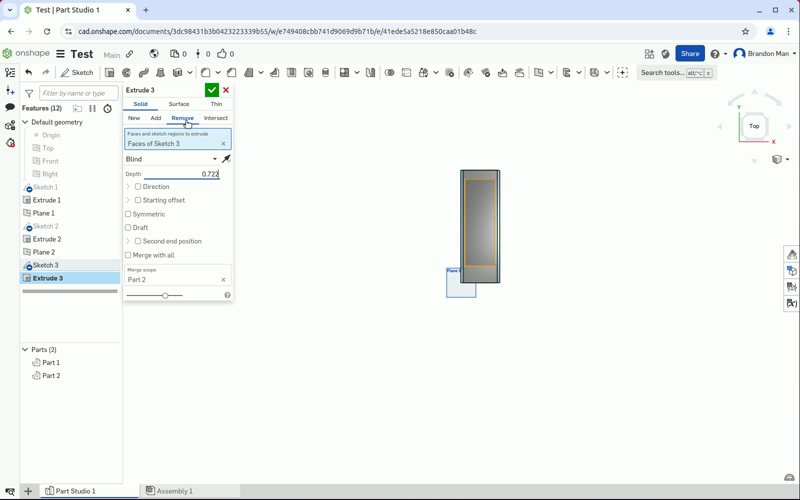
key(tab, 6)
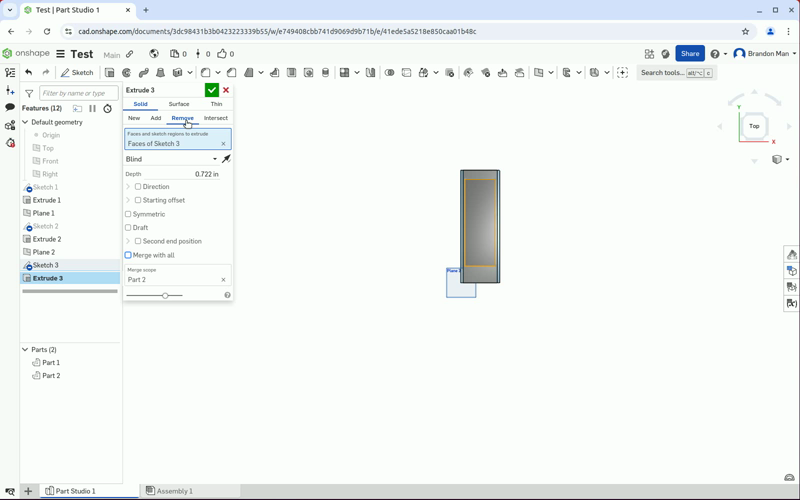
key(space)
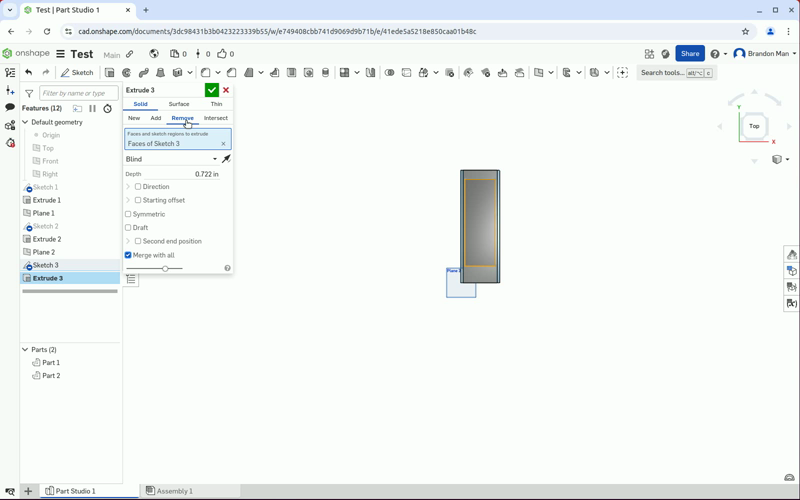
key(enter)
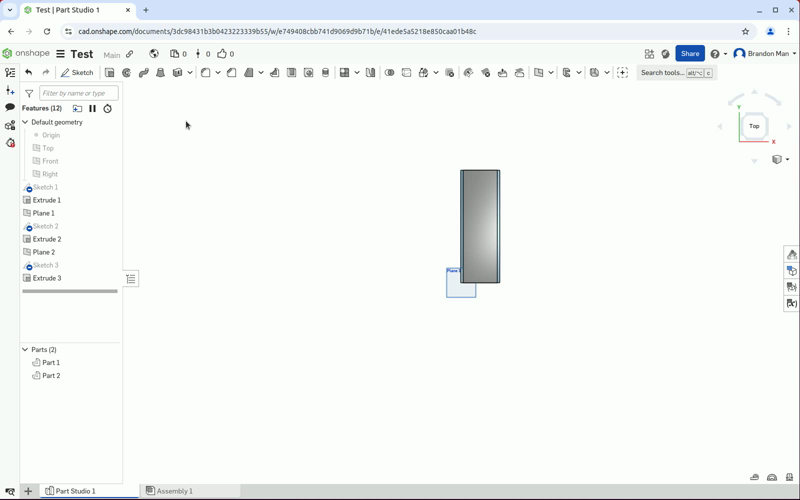
key(shift+h)
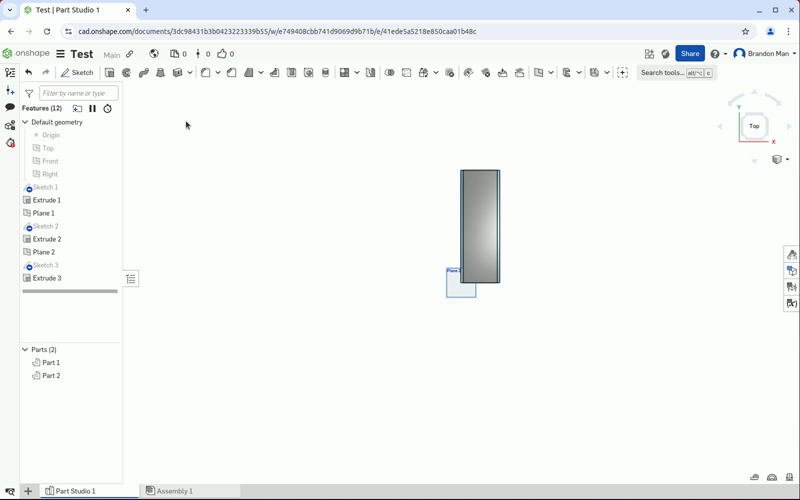
key(shift+h)
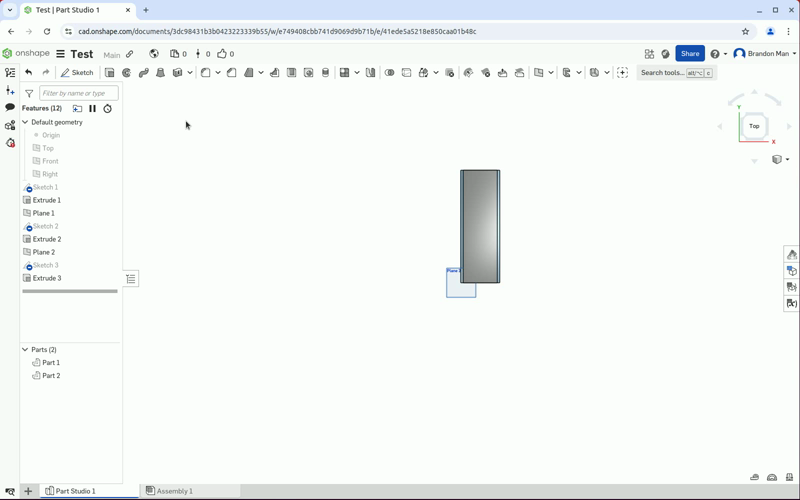
mouse_move(73, 189)
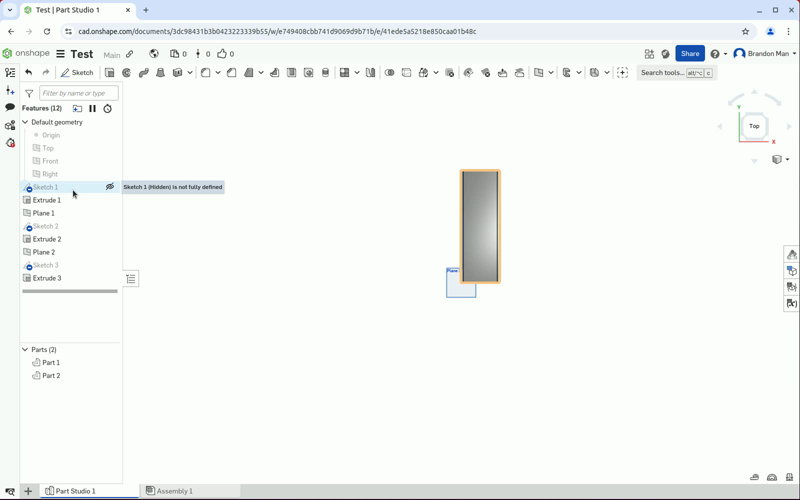
click(73, 189)
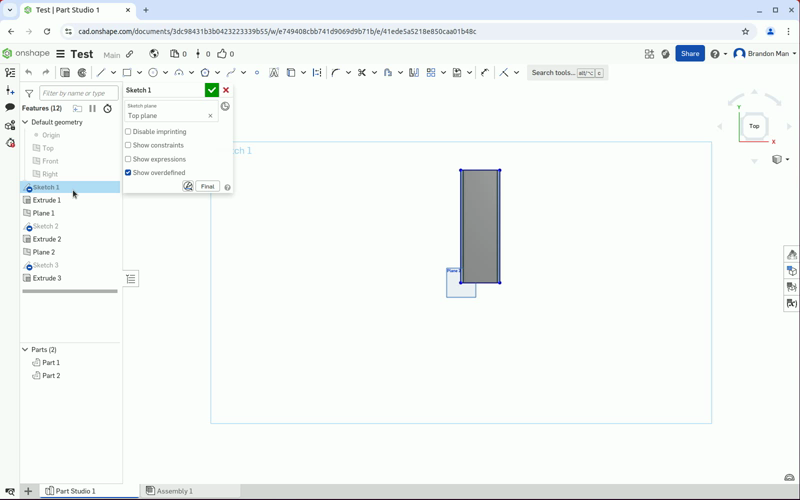
mouse_move(229, 92)
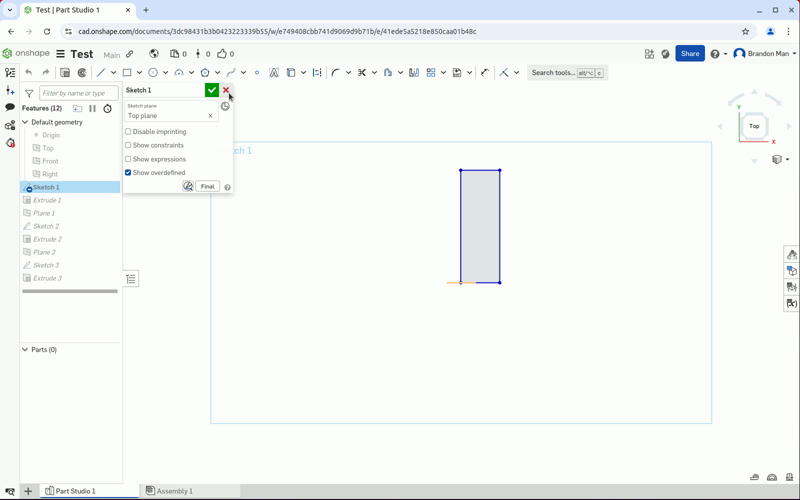
click(229, 92)
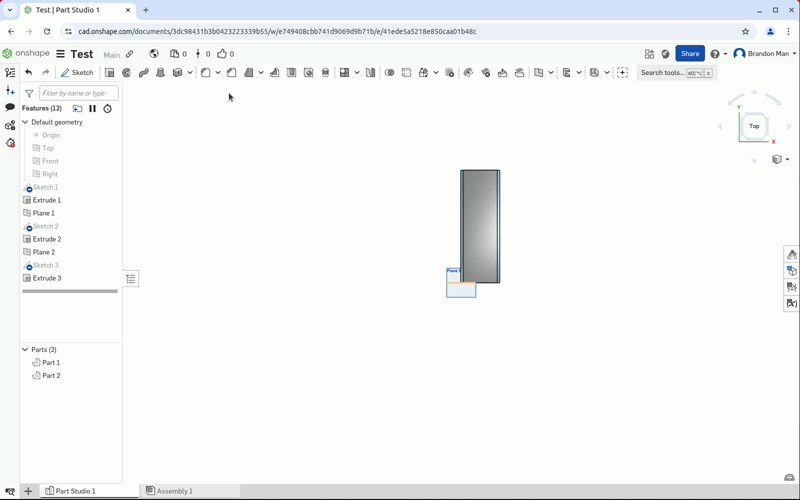
mouse_move(541, 75)
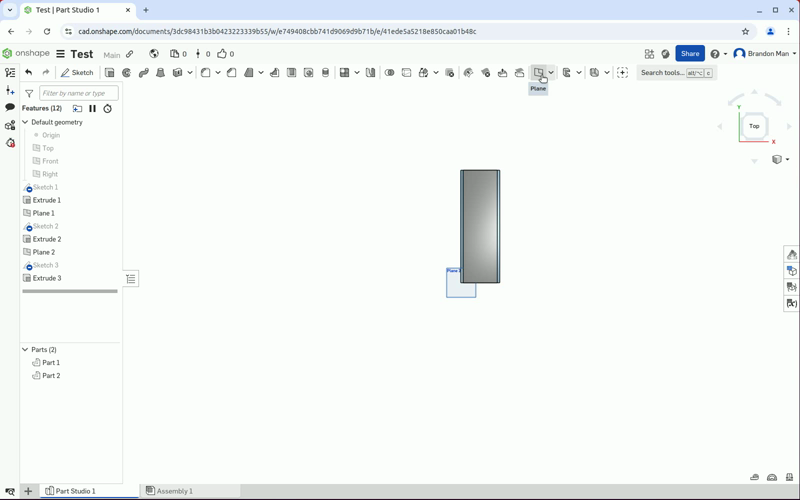
click(541, 75)
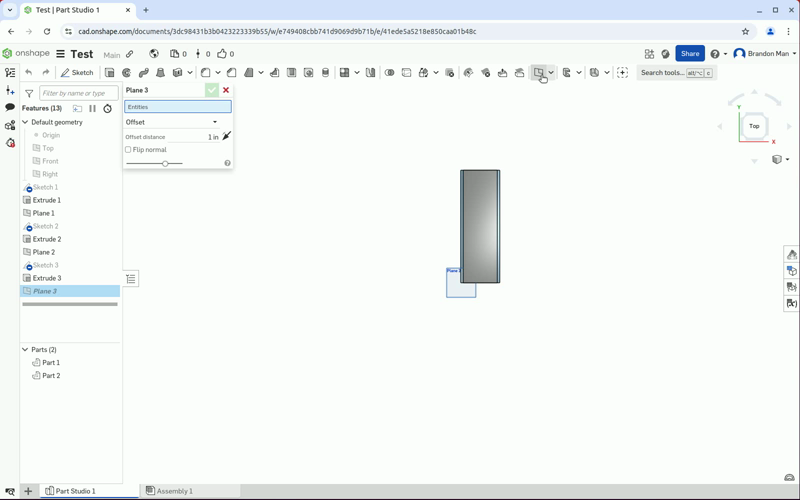
mouse_move(73, 150)
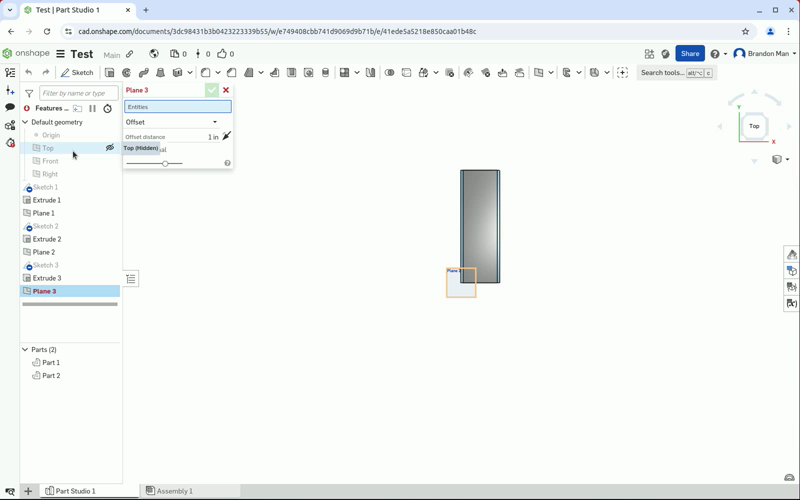
click(73, 150)
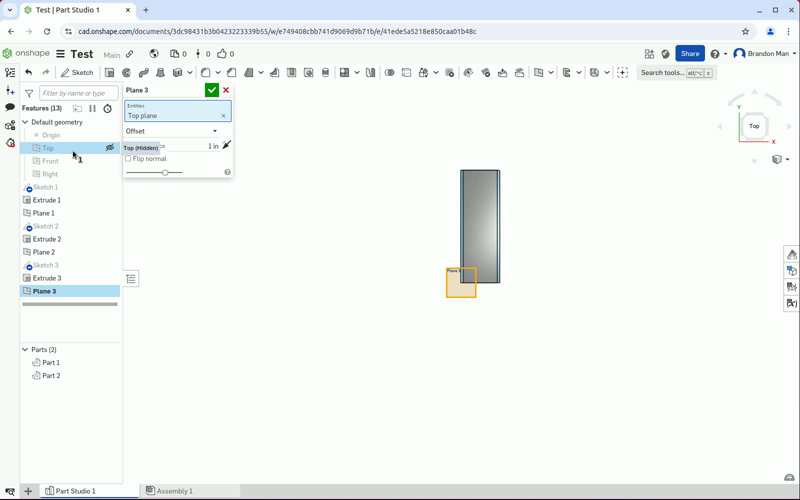
key(tab, 2)
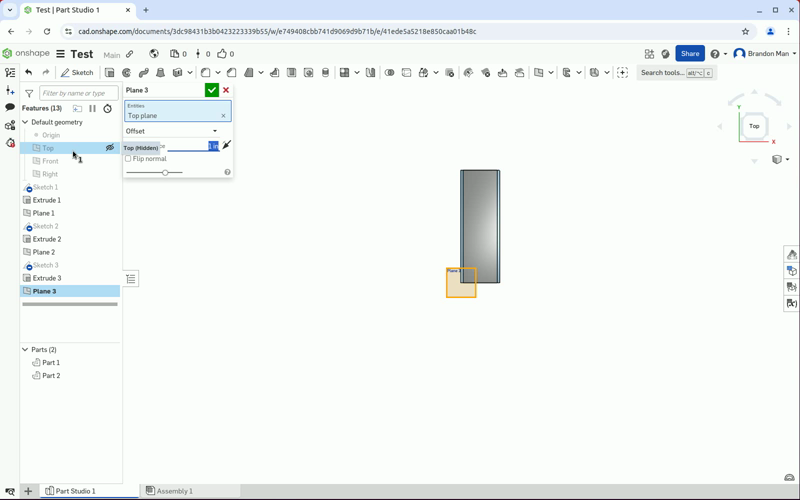
text(0.493)
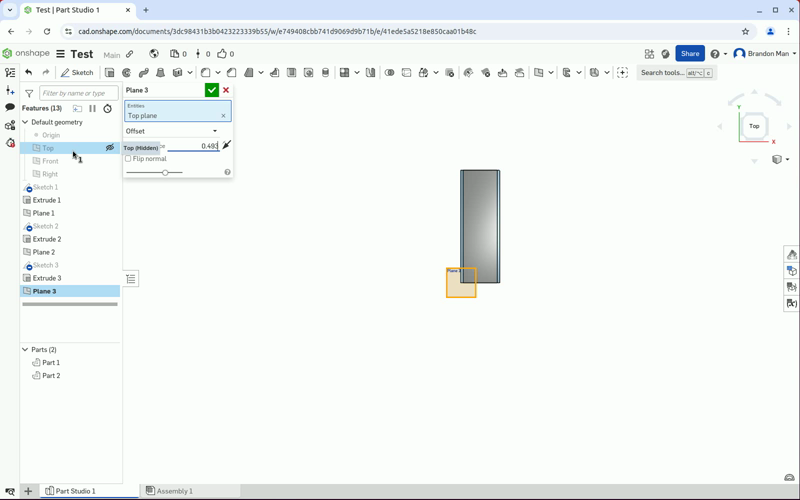
key(enter, 2)
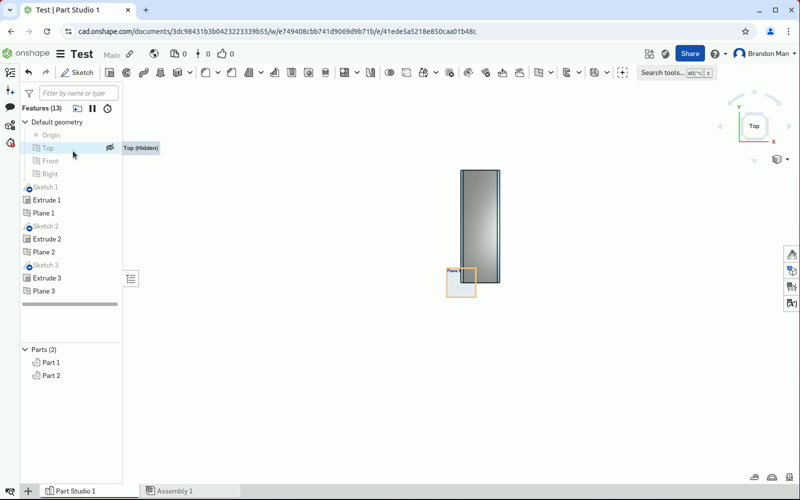
key(shift+s)
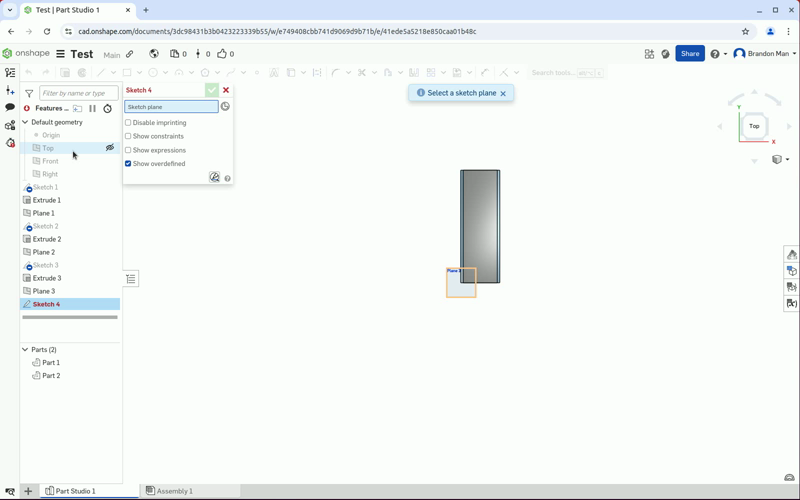
mouse_move(73, 293)
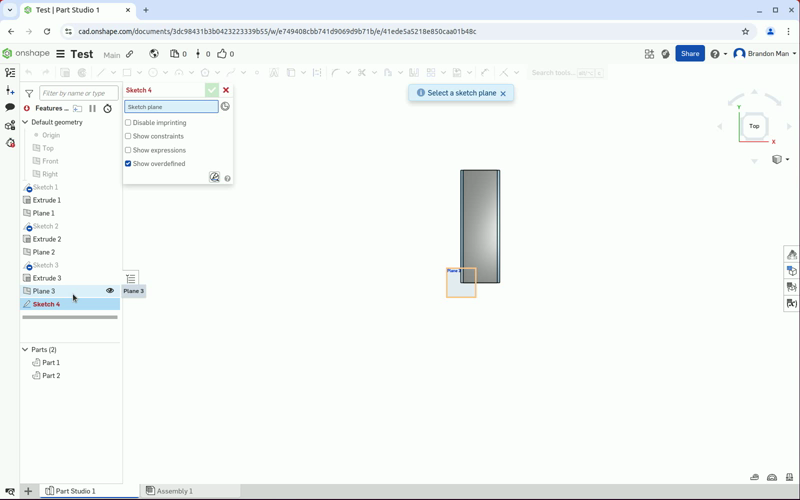
click(73, 293)
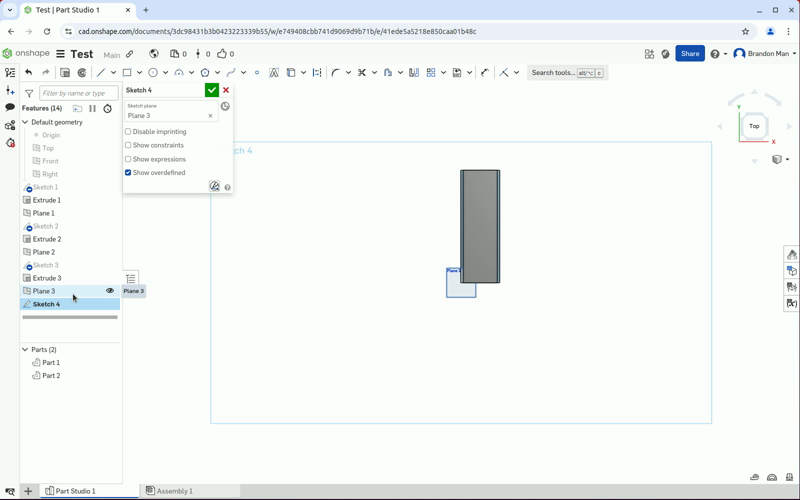
mouse_move(73, 352)
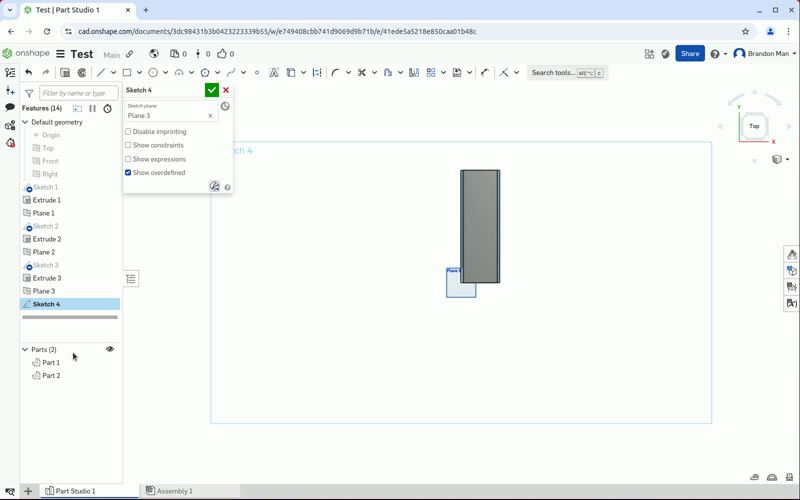
key(y)
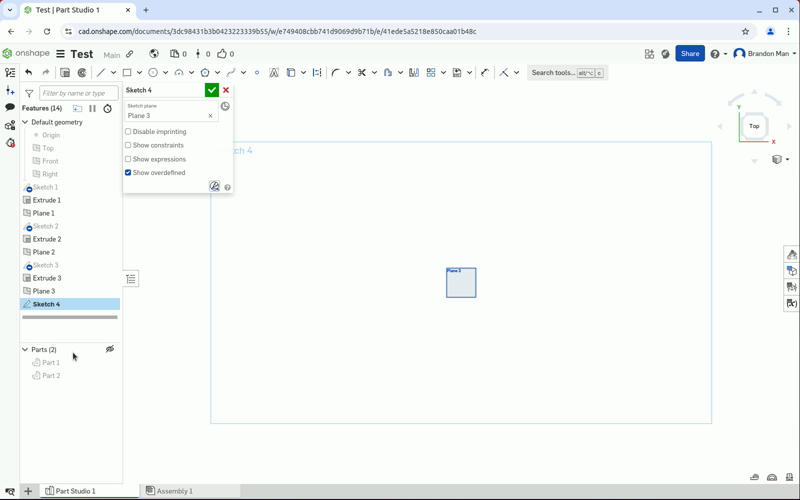
key(l)
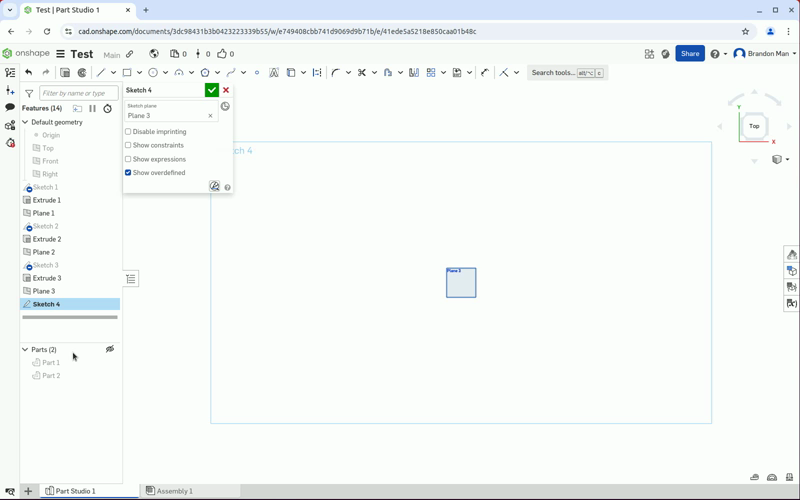
key_down(shift)
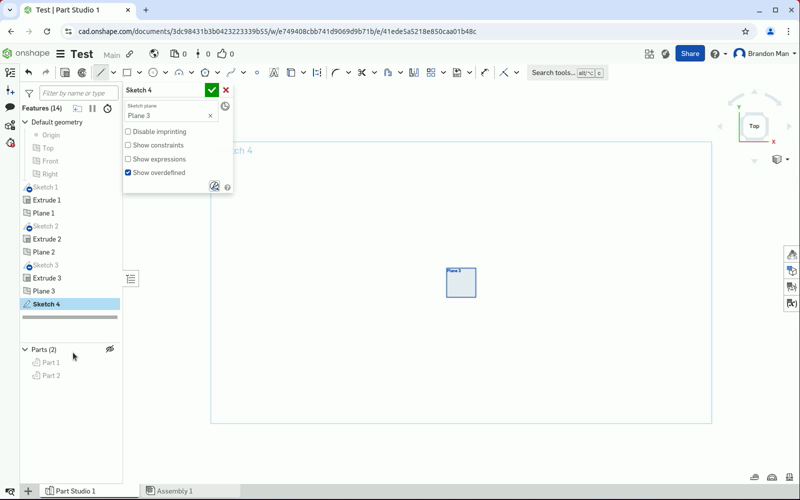
mouse_move(478, 265)
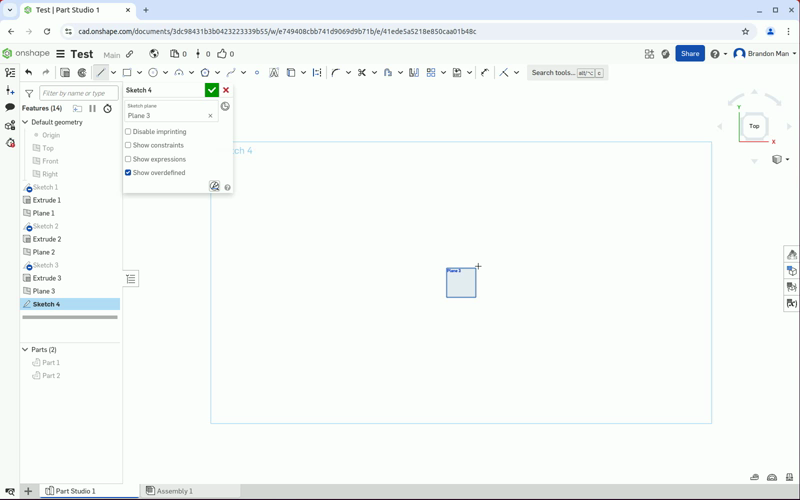
click(478, 265)
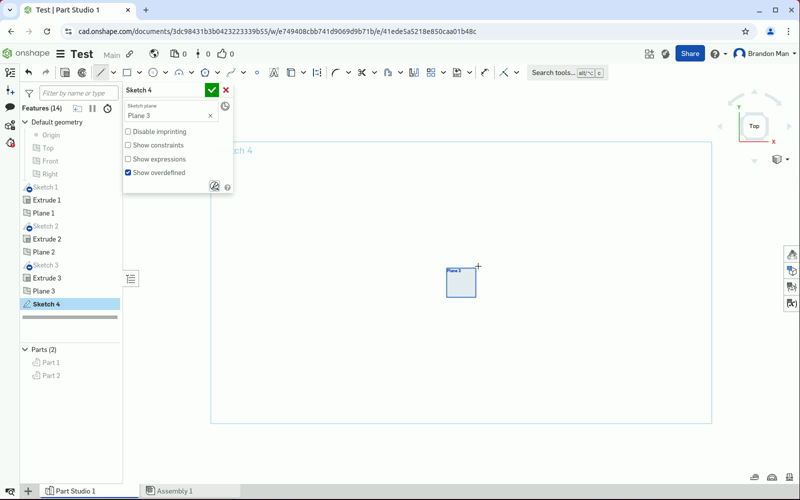
key_up(shift)
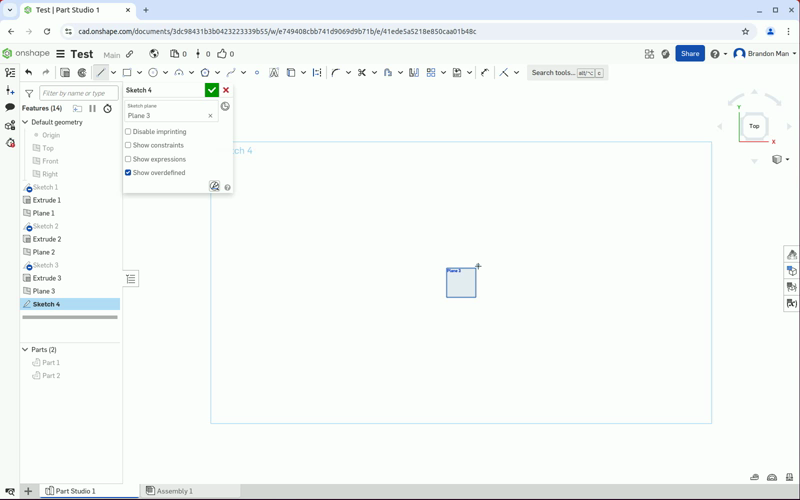
key_down(shift)
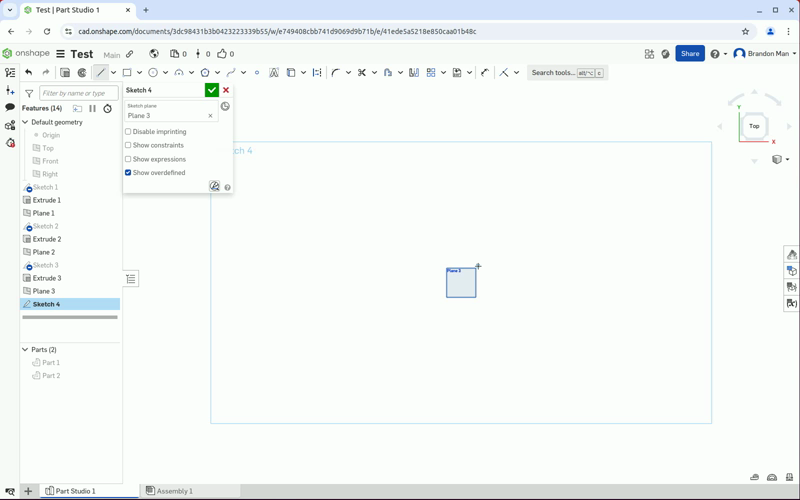
mouse_move(508, 265)
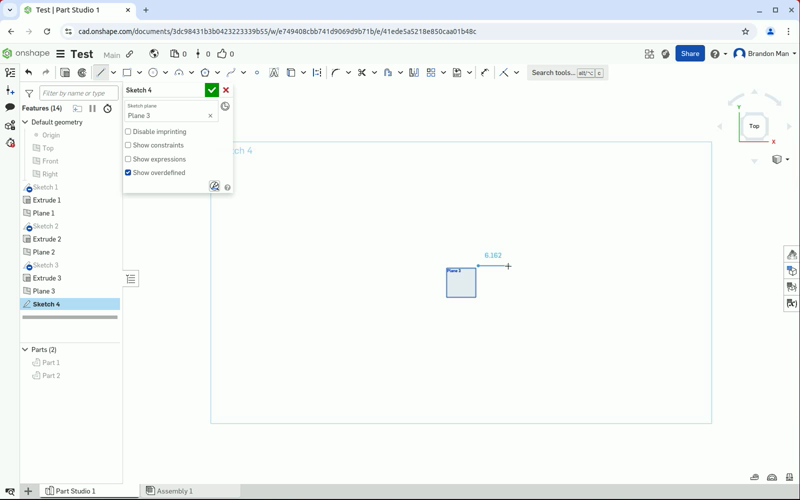
mouse_move(483, 265)
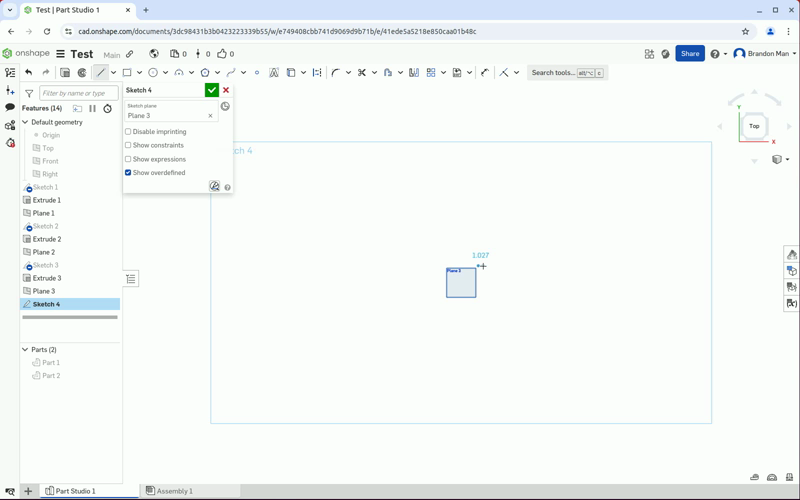
scroll(6)
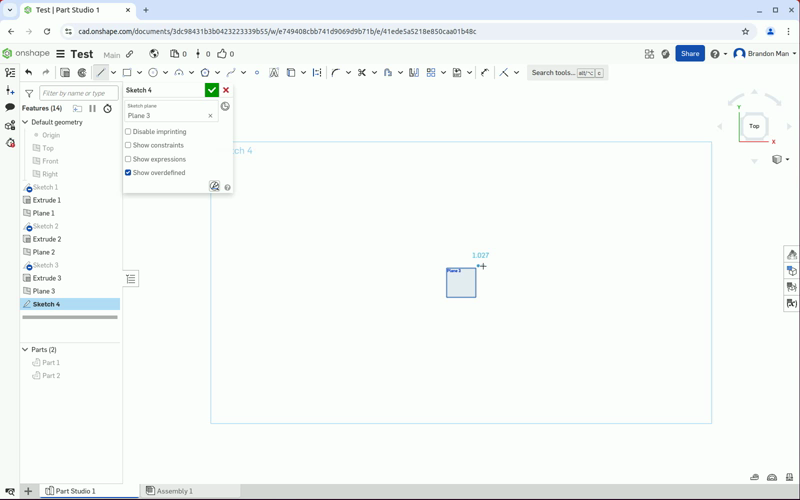
scroll(6)
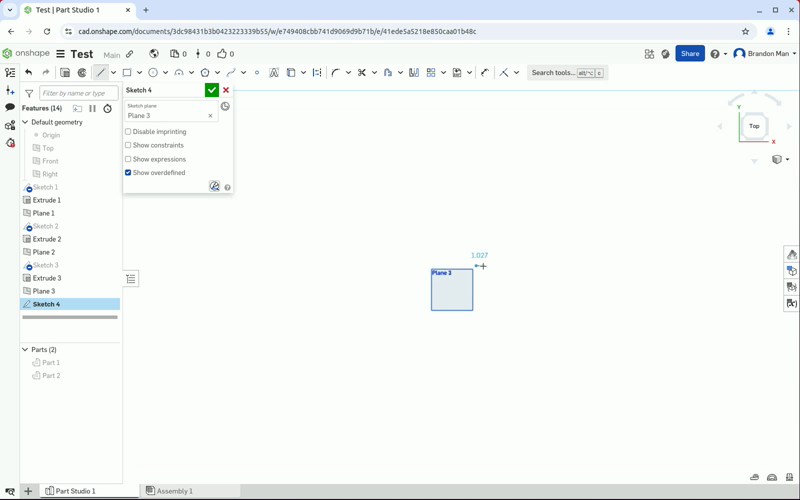
scroll(6)
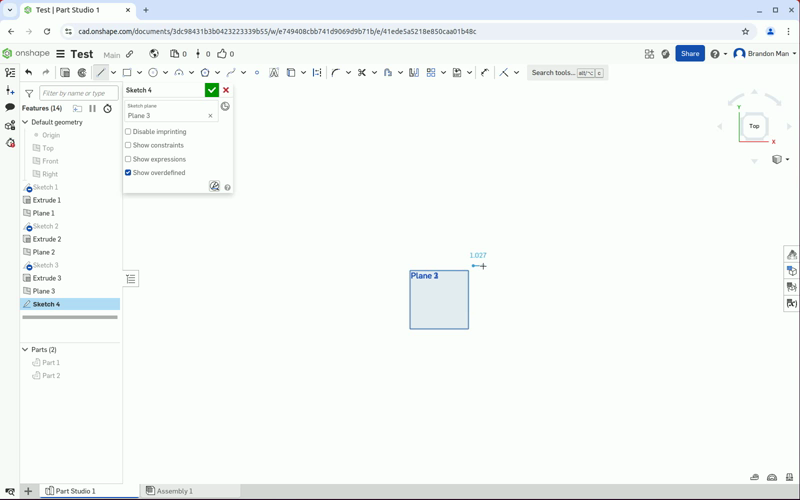
scroll(6)
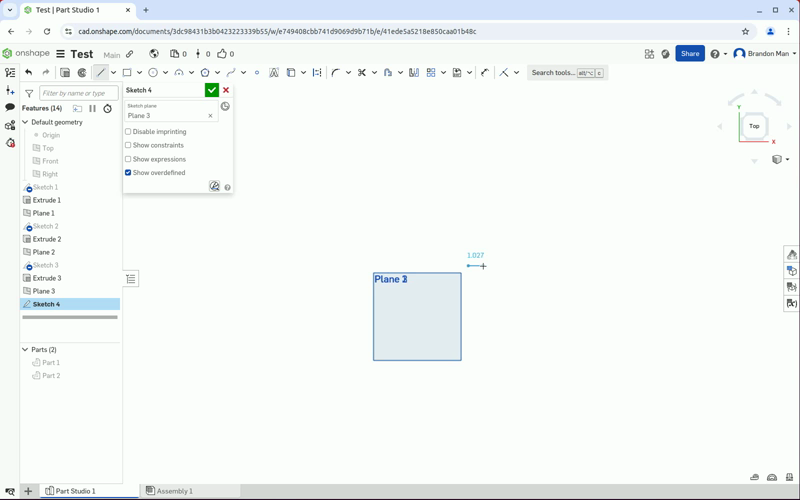
scroll(6)
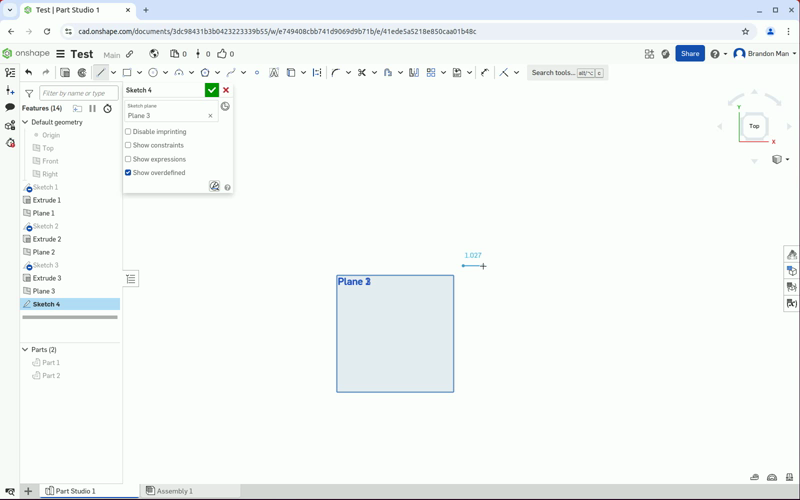
scroll(6)
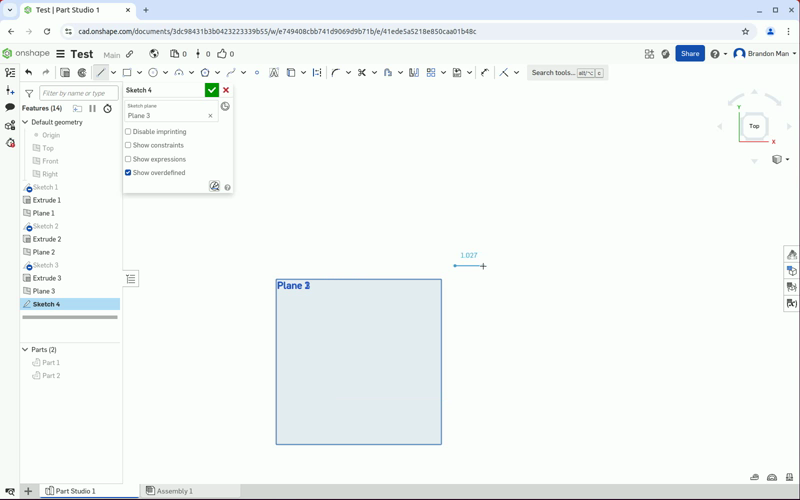
scroll(6)
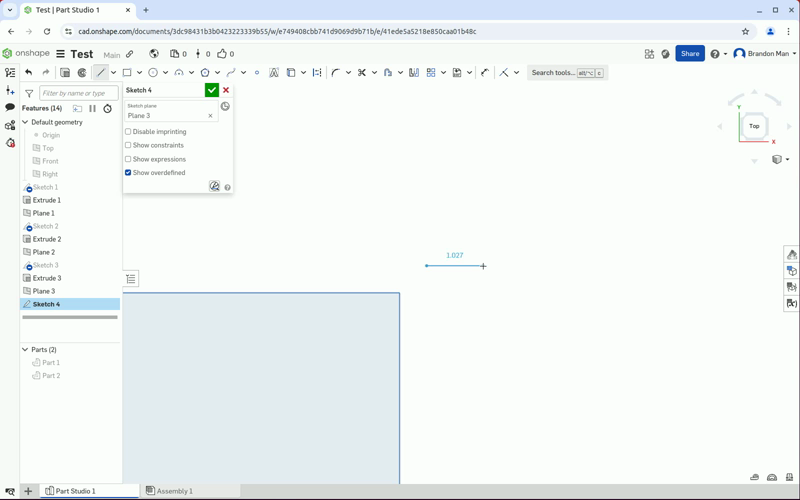
click(483, 265)
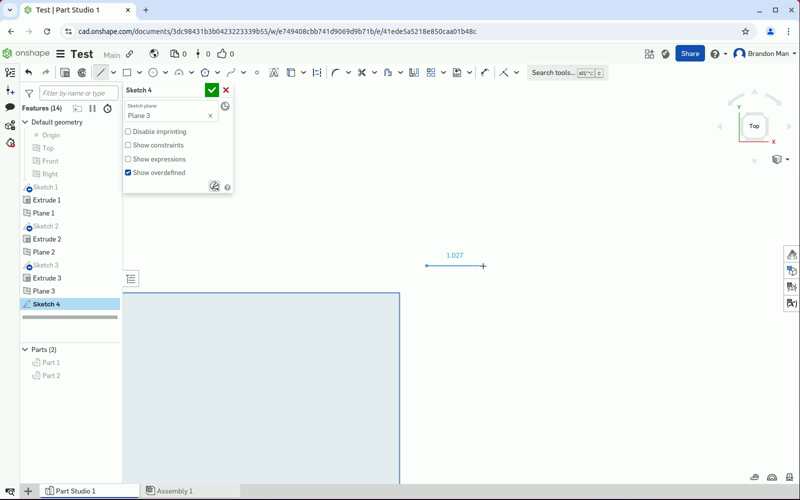
scroll(-6)
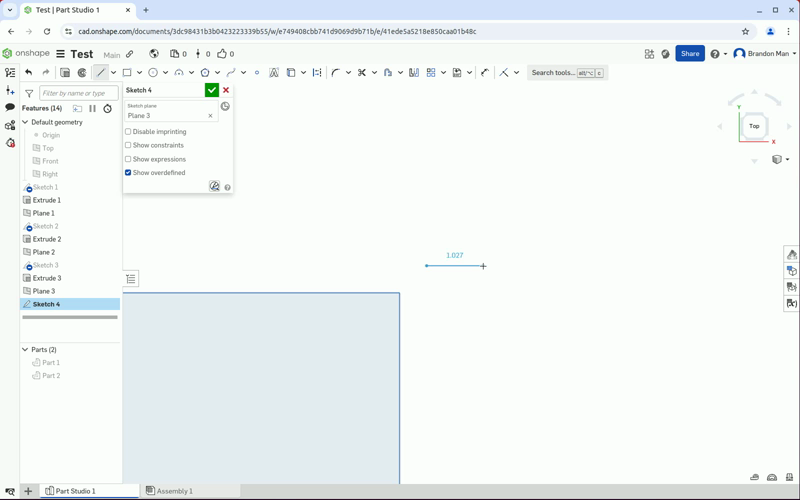
scroll(-6)
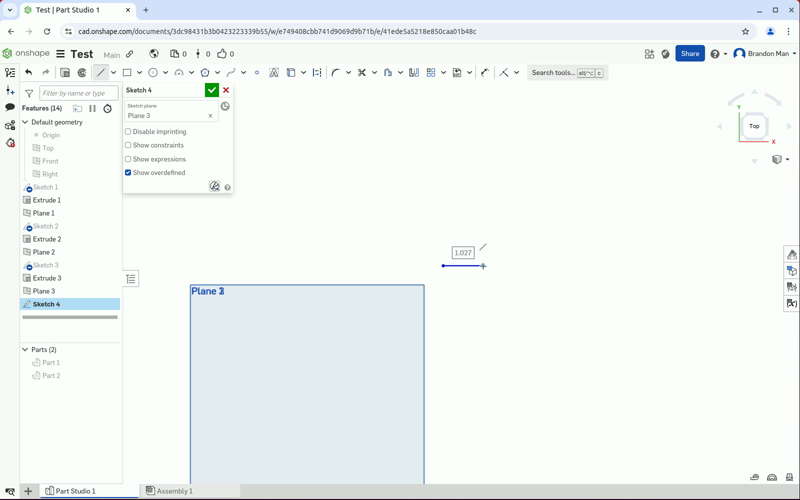
scroll(-6)
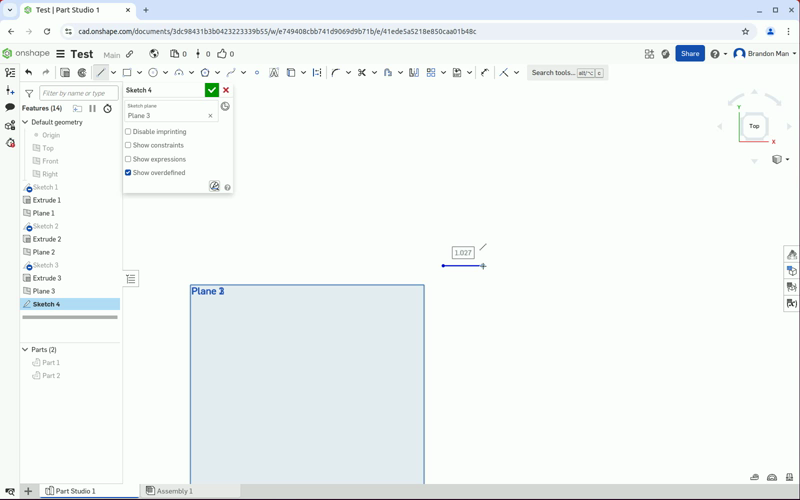
scroll(-6)
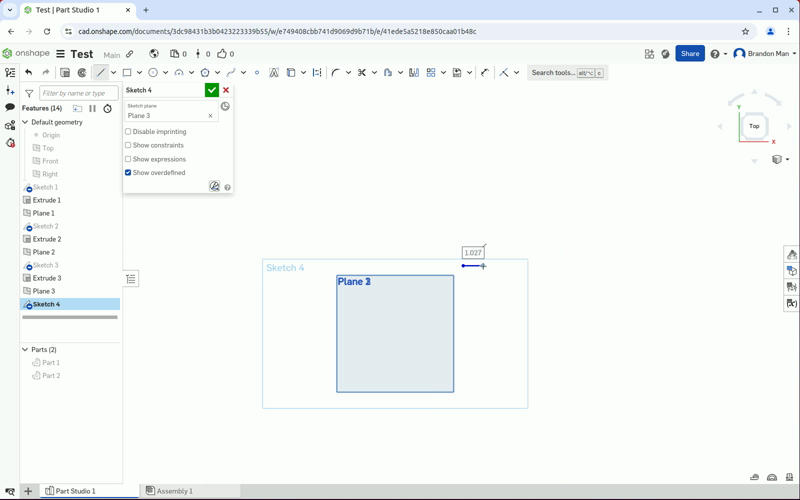
scroll(-6)
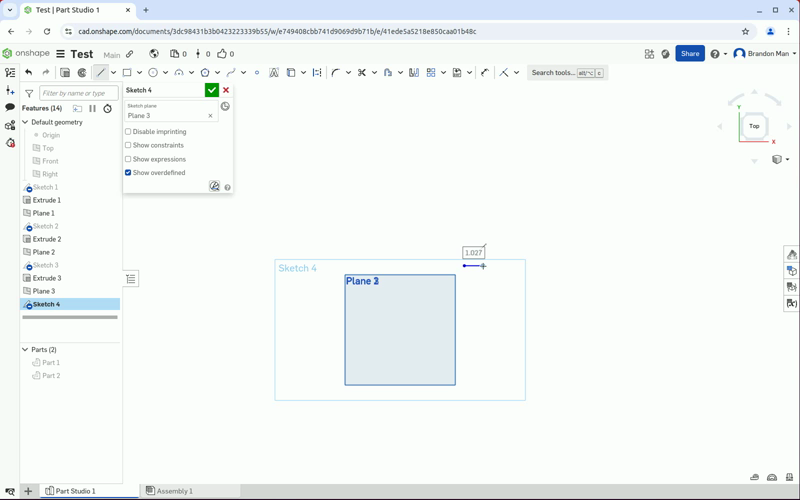
scroll(-6)
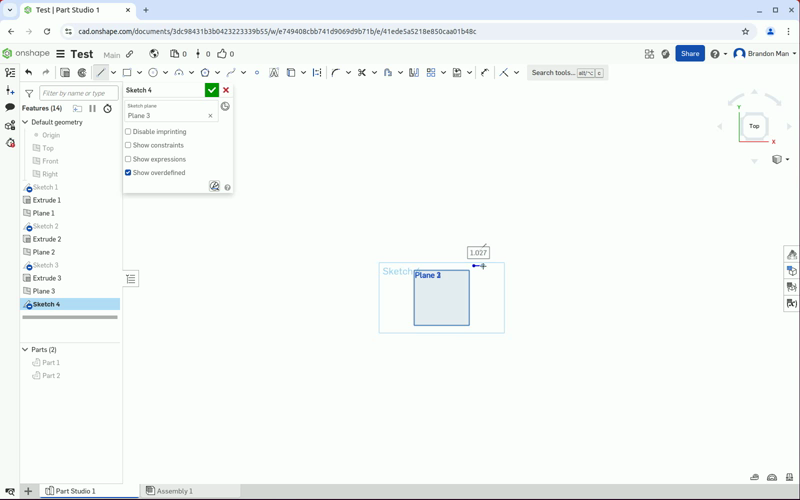
scroll(-6)
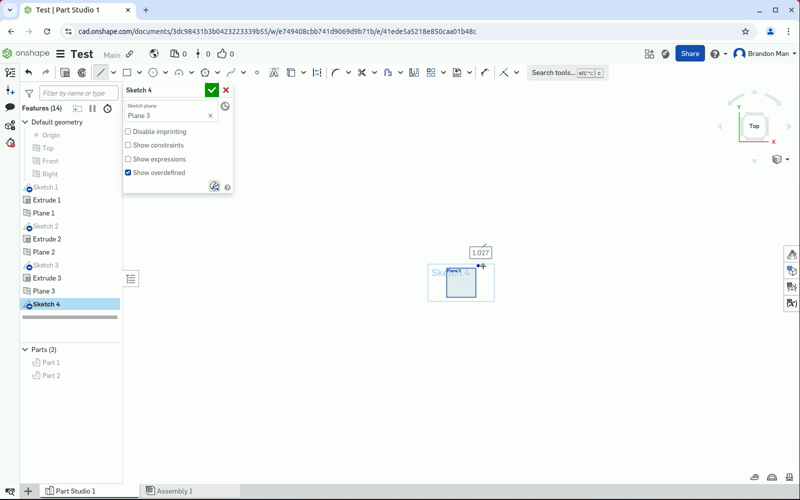
key_up(shift)
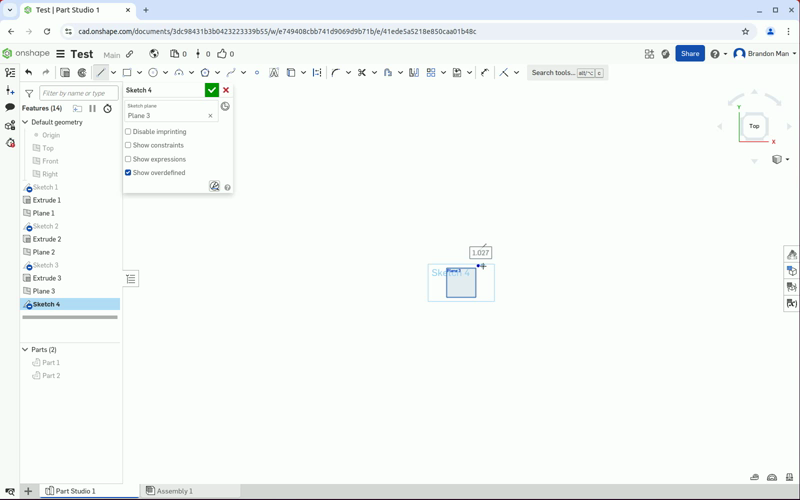
key_down(shift)
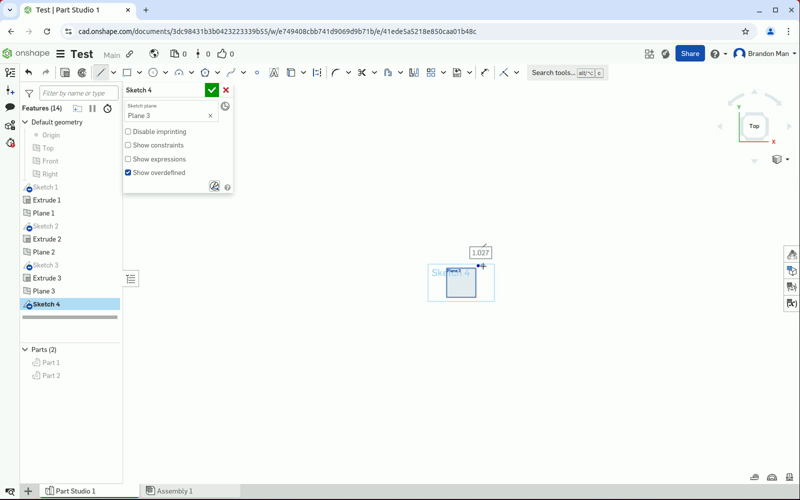
mouse_move(483, 179)
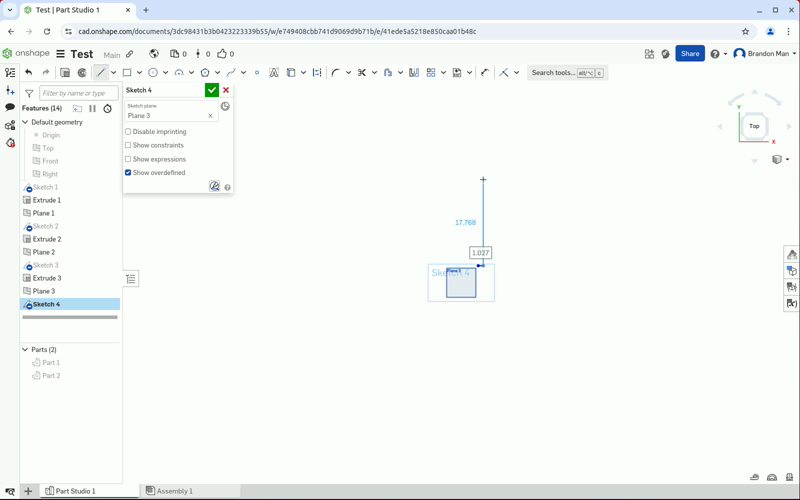
click(483, 179)
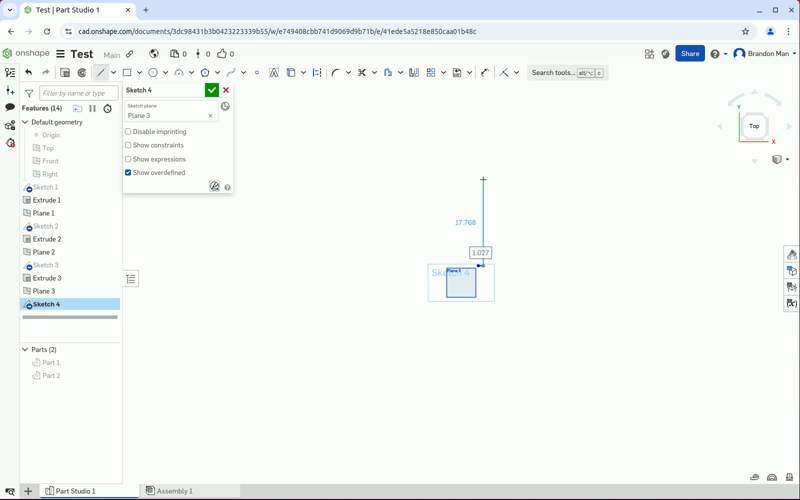
key_up(shift)
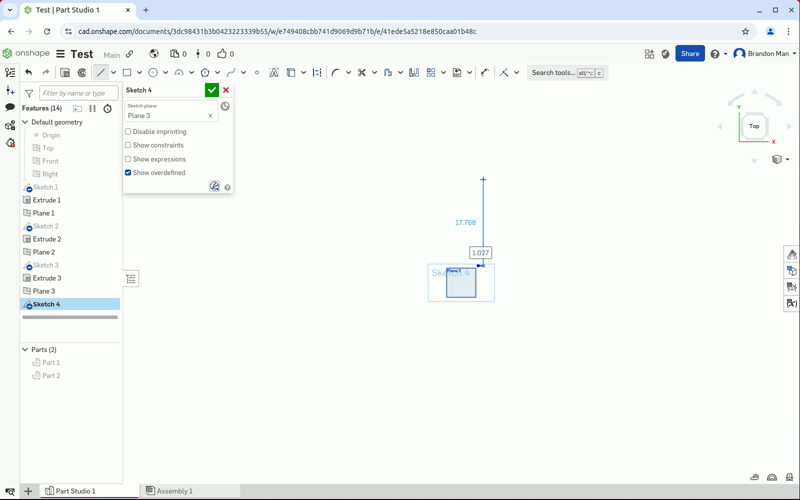
key_down(shift)
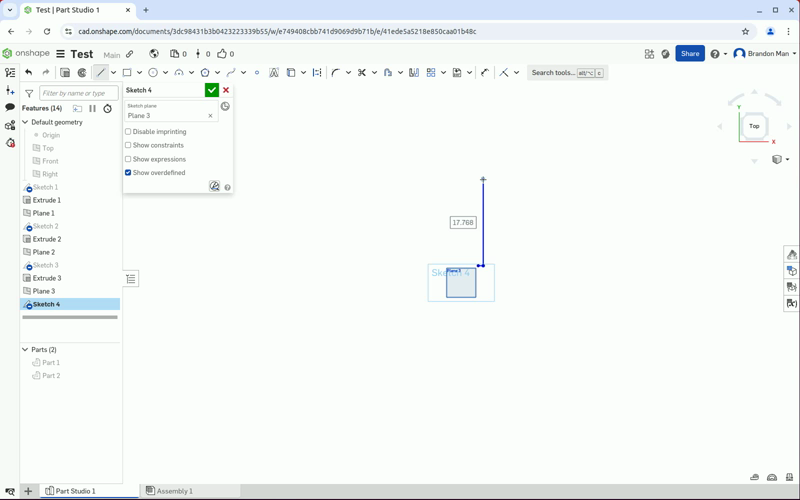
mouse_move(513, 179)
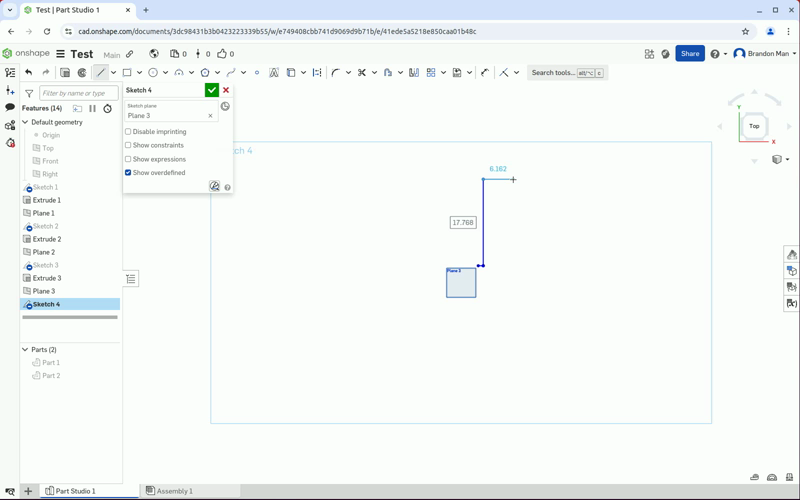
mouse_move(478, 179)
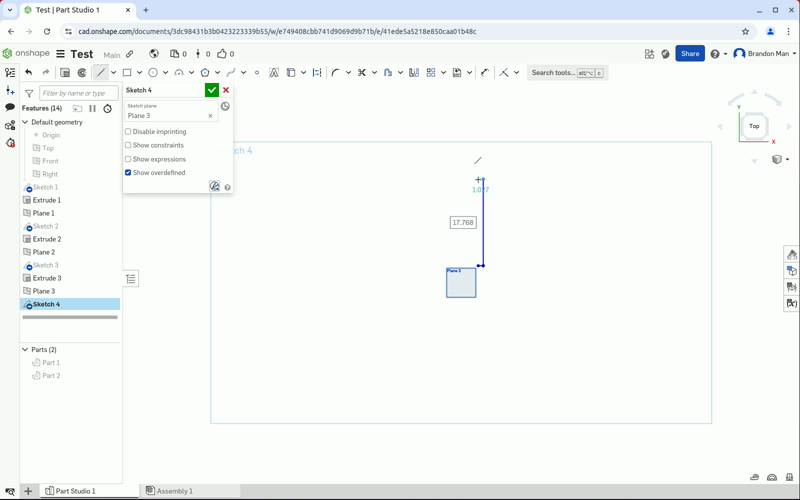
scroll(6)
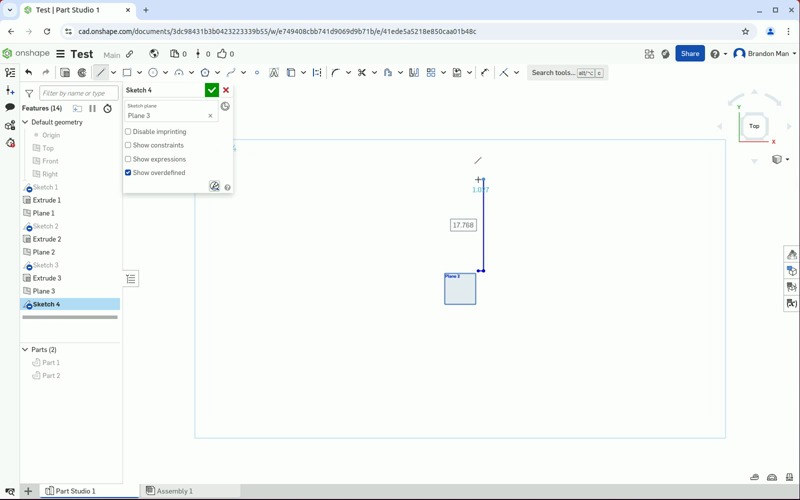
scroll(6)
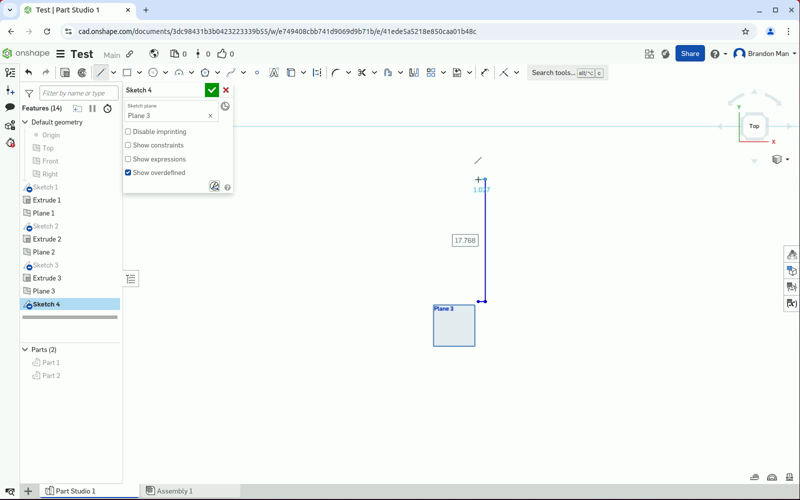
scroll(6)
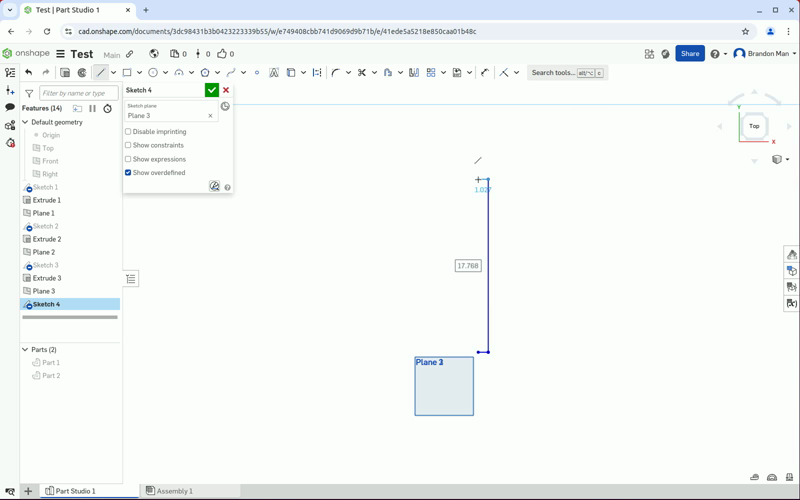
scroll(6)
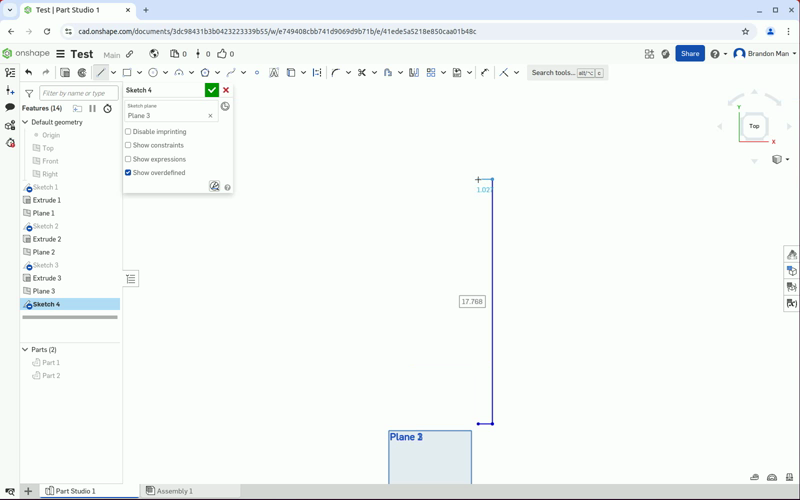
scroll(6)
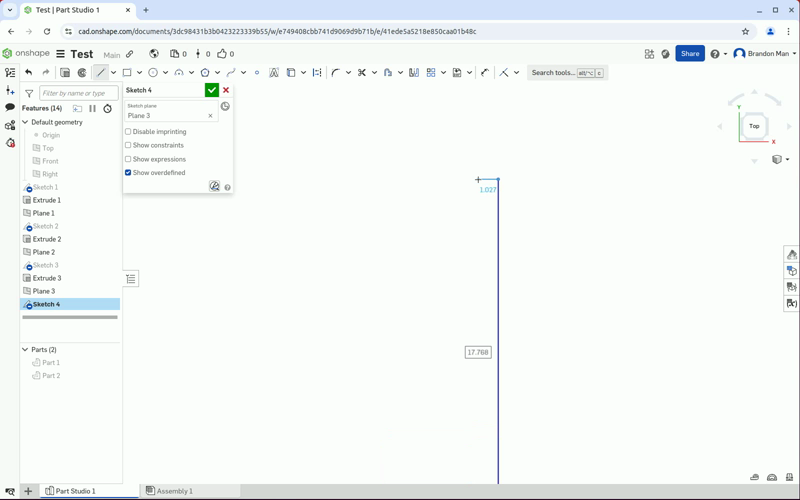
scroll(6)
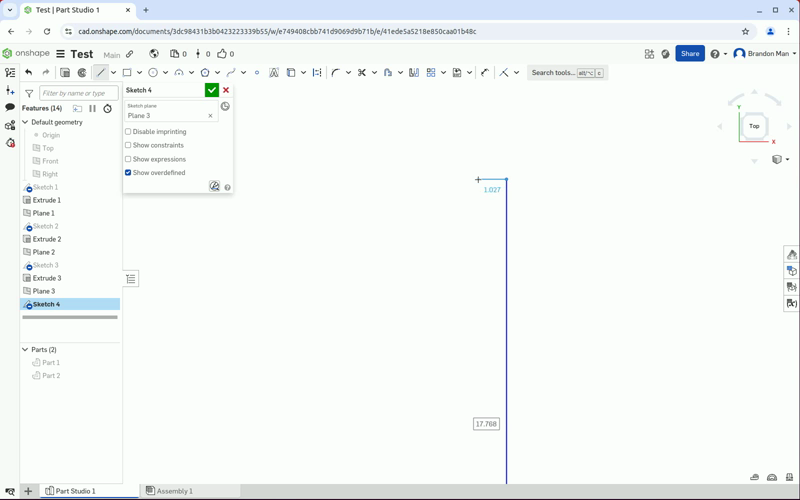
scroll(6)
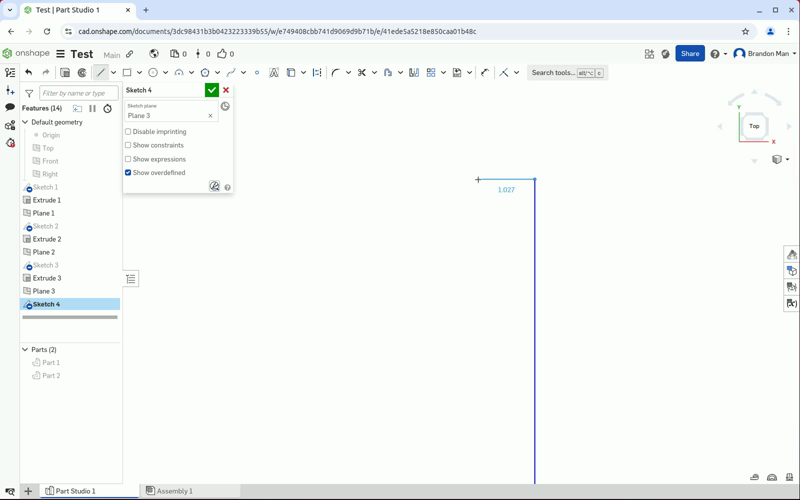
click(478, 179)
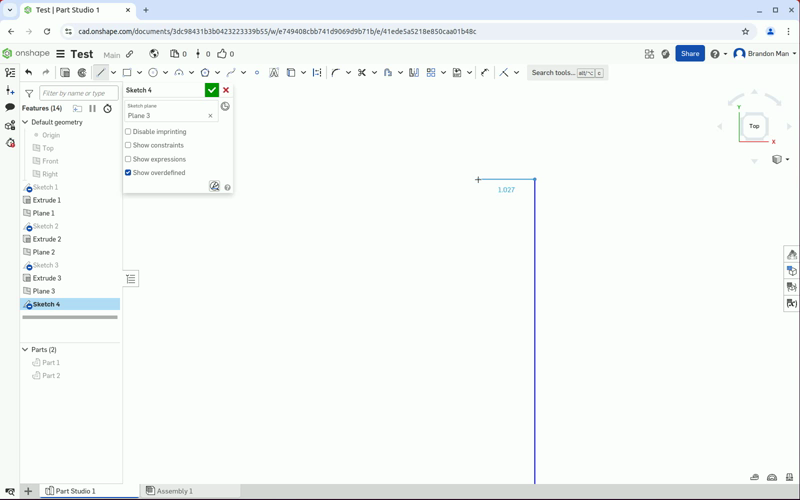
scroll(-6)
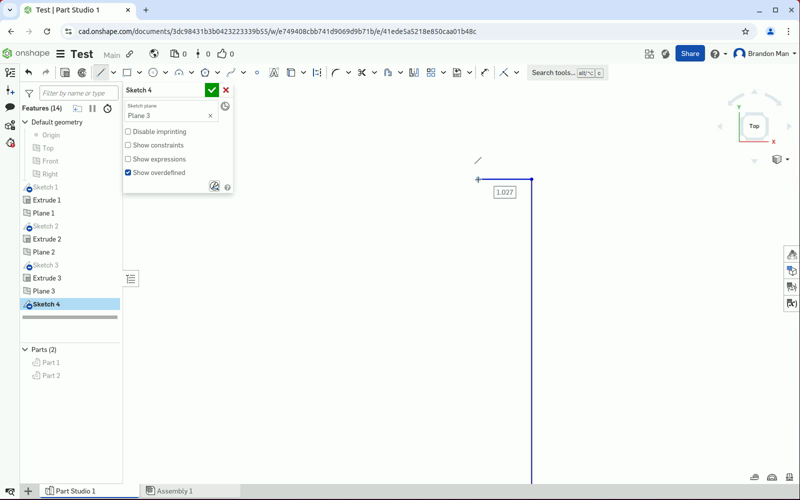
scroll(-6)
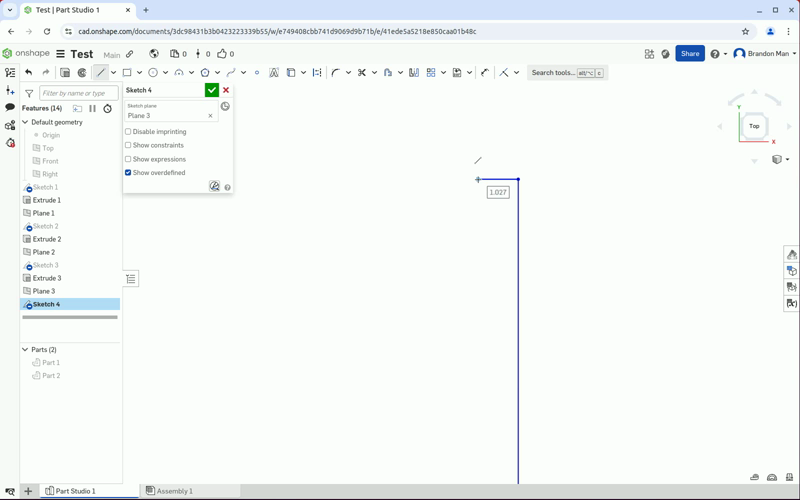
scroll(-6)
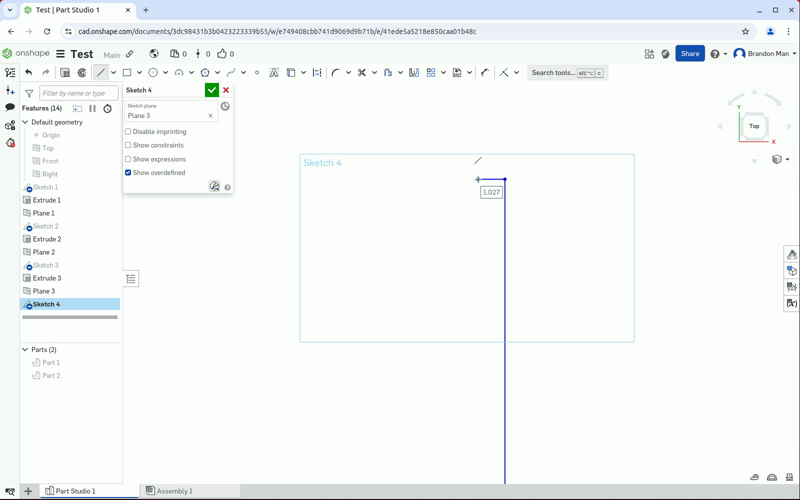
scroll(-6)
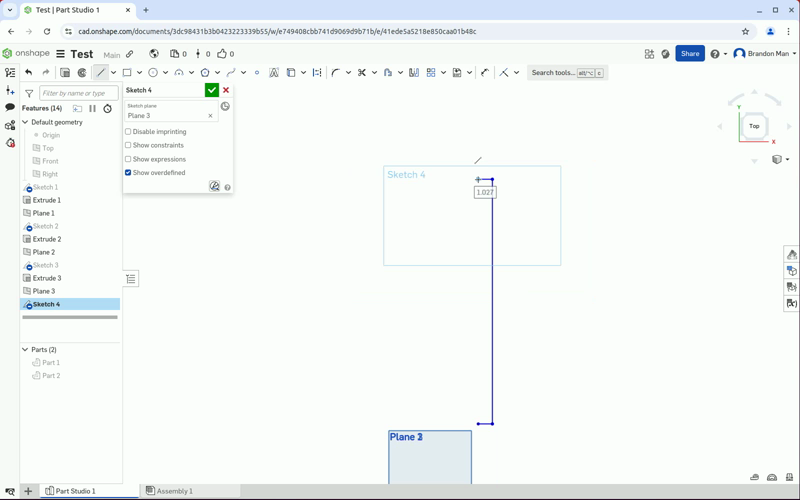
scroll(-6)
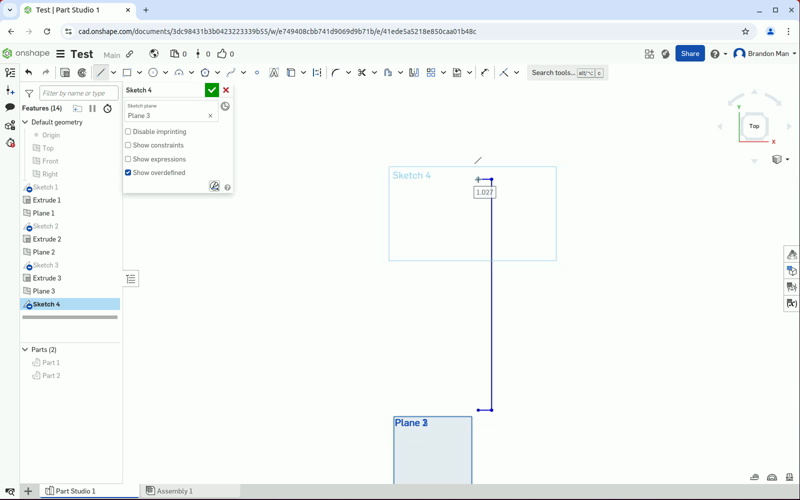
scroll(-6)
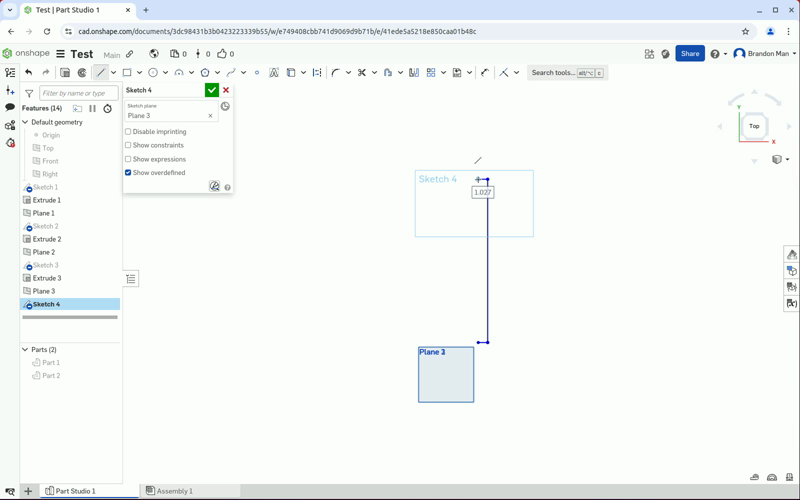
scroll(-6)
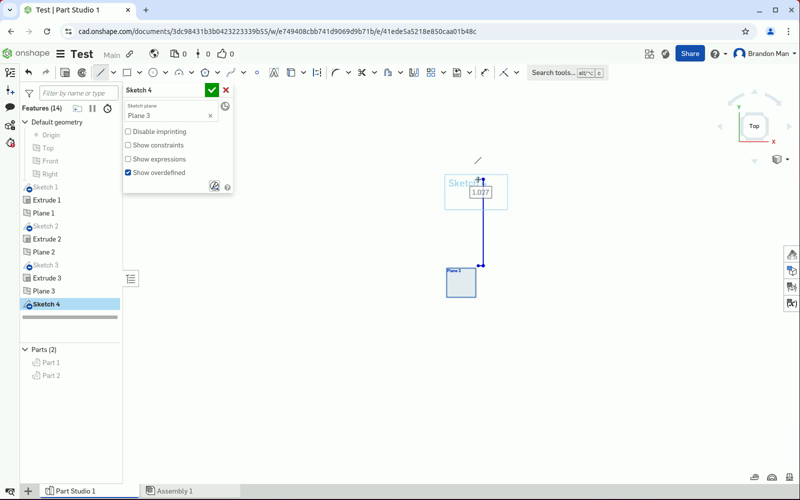
key_up(shift)
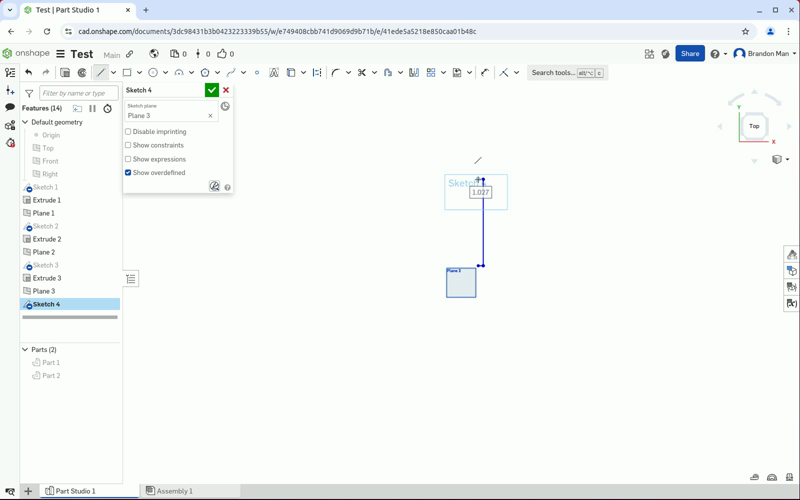
key_down(shift)
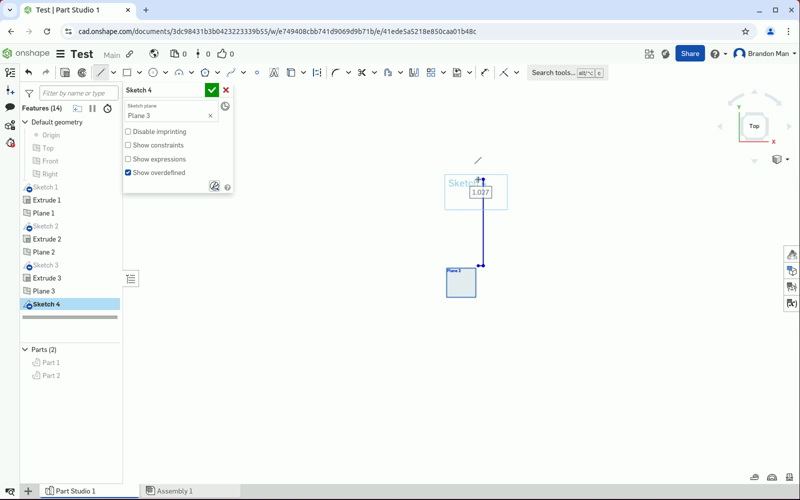
mouse_move(478, 265)
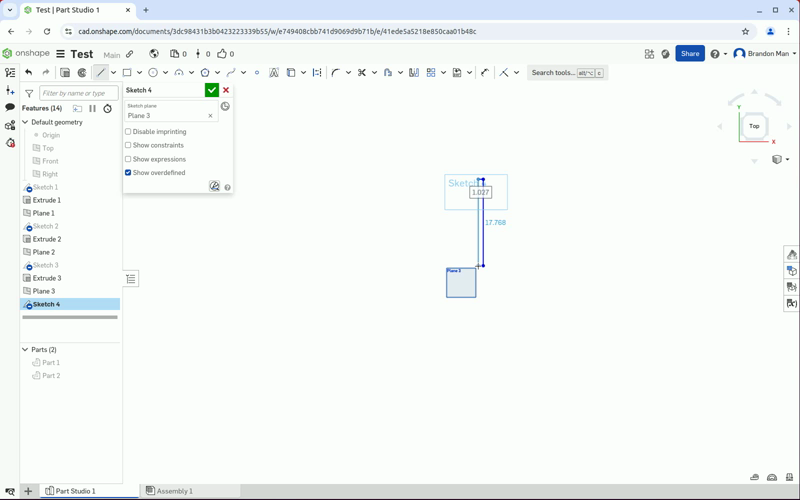
key_up(shift)
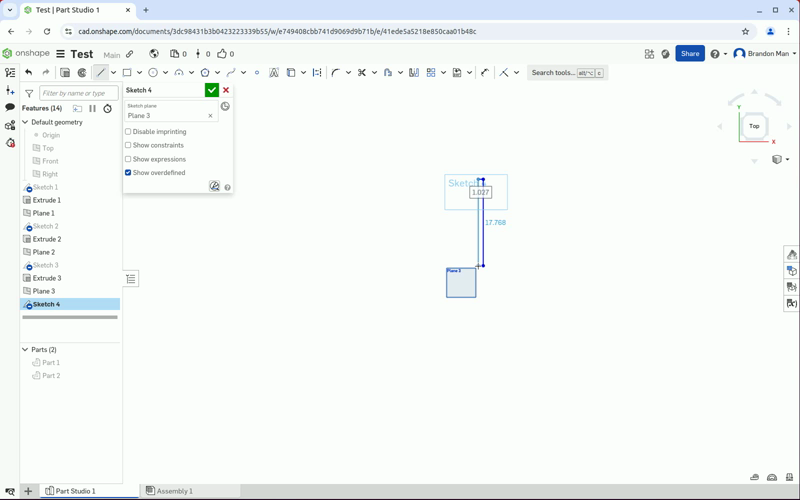
click(478, 265)
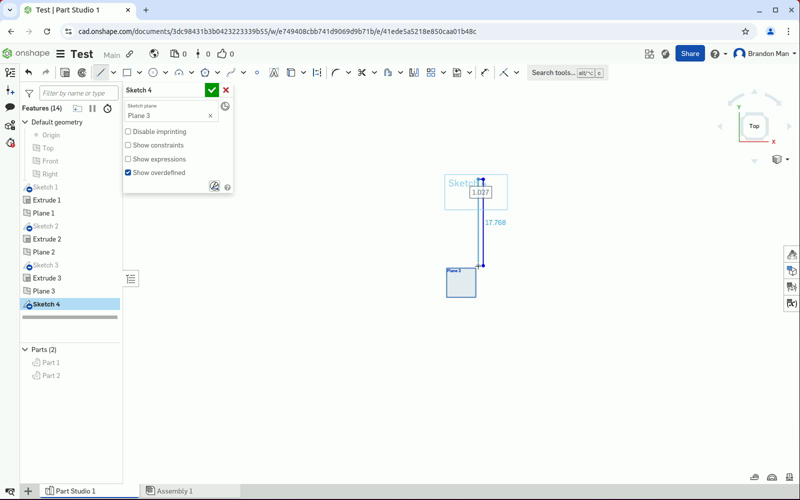
key(esc)
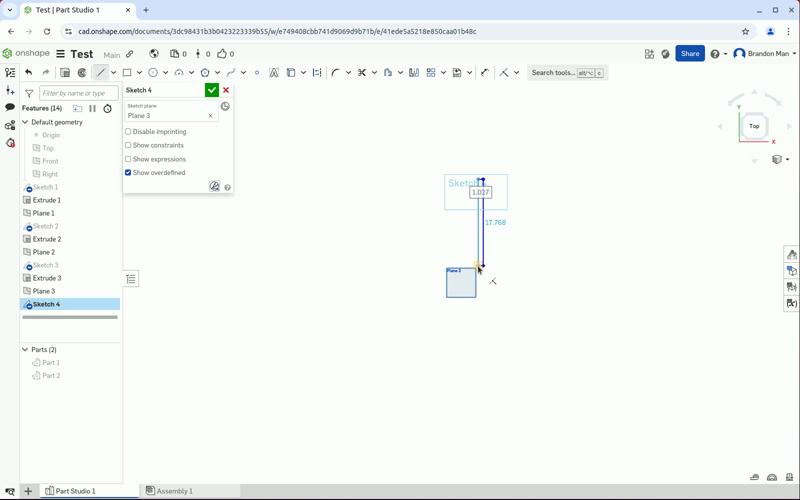
mouse_move(480, 250)
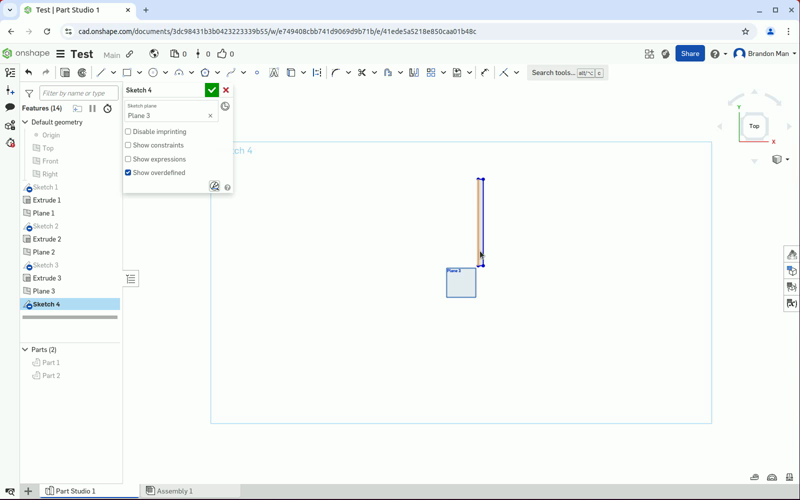
scroll(6)
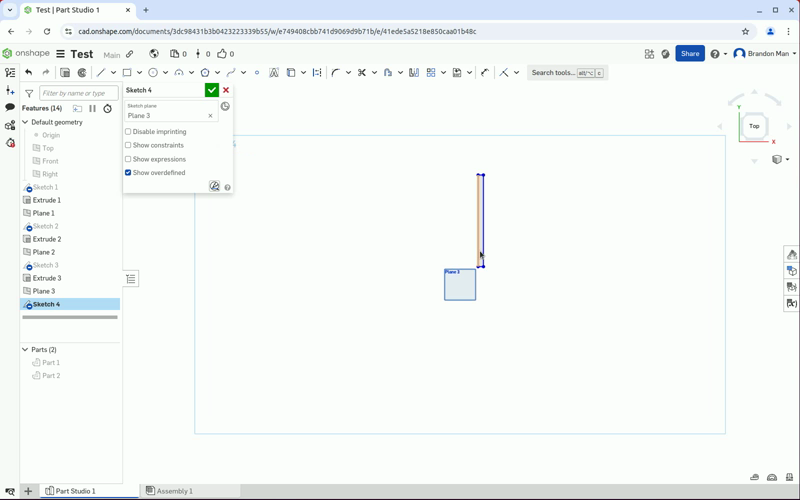
scroll(6)
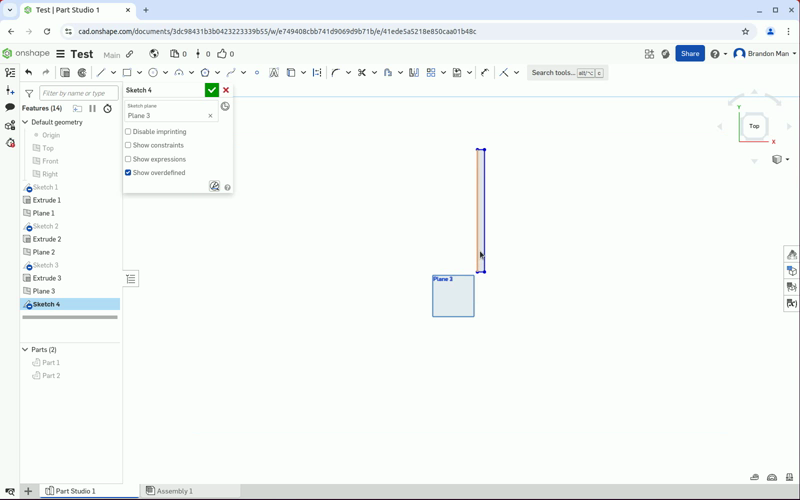
scroll(6)
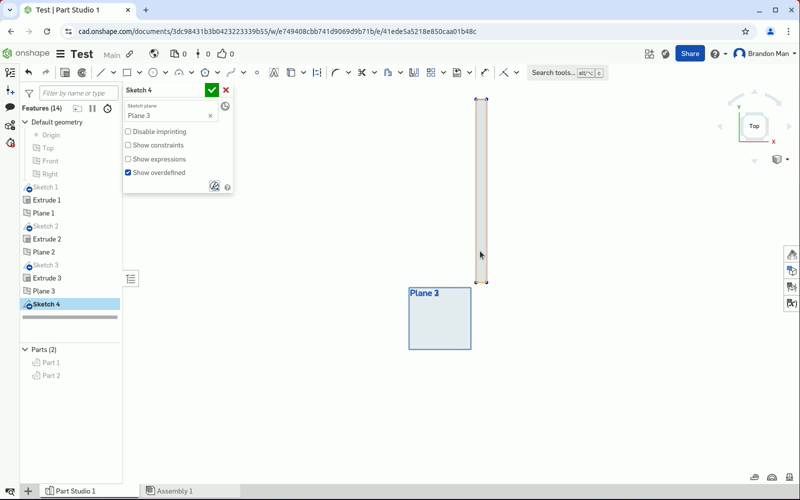
scroll(6)
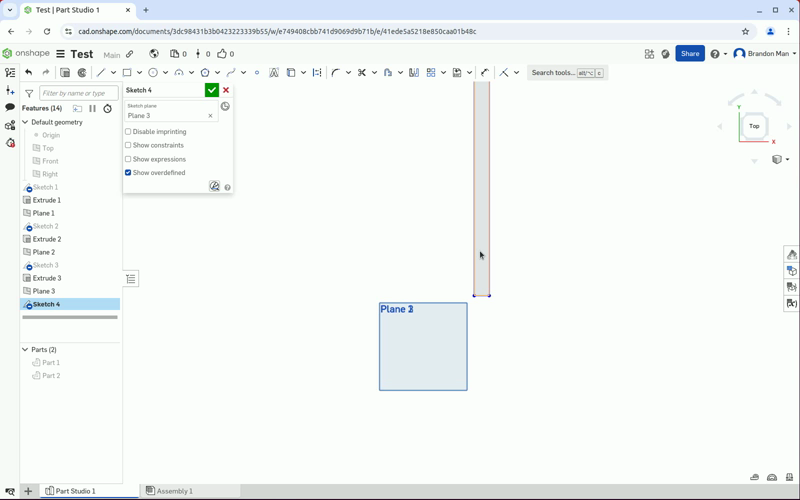
scroll(6)
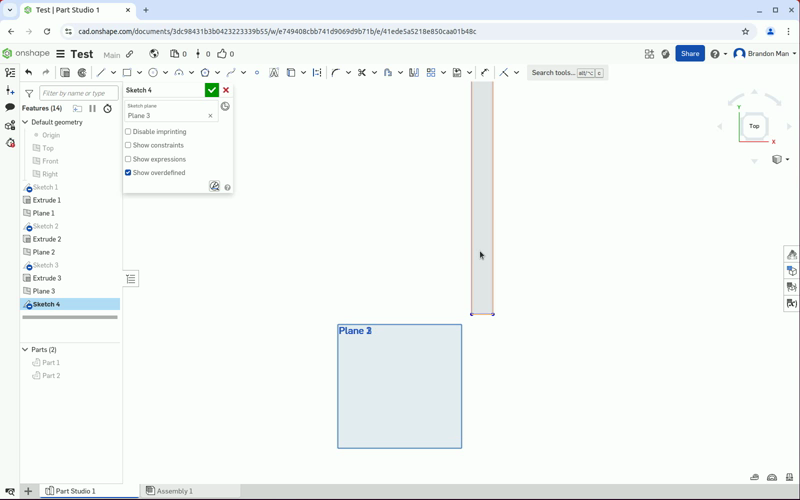
scroll(6)
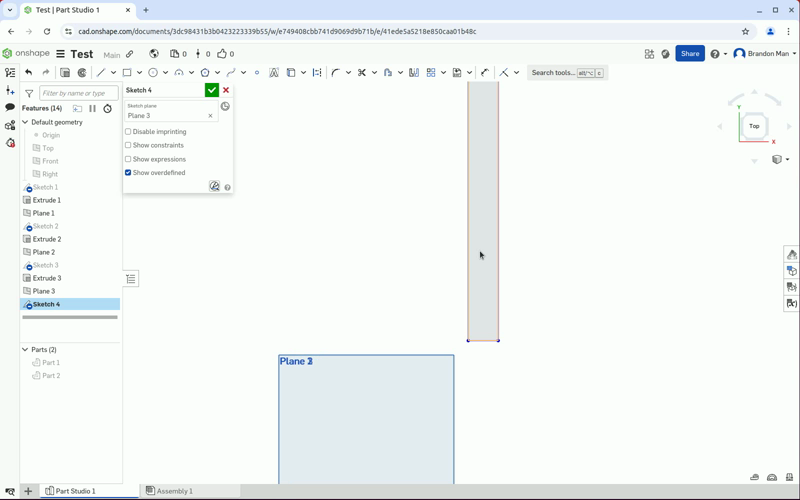
scroll(6)
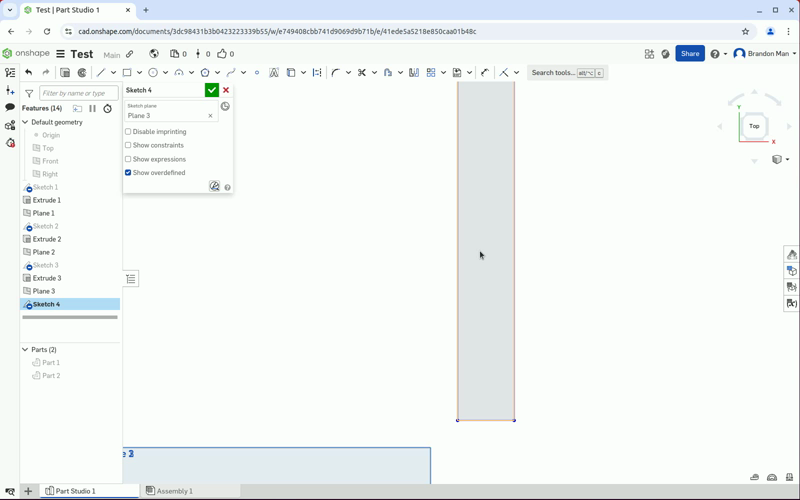
click(480, 250)
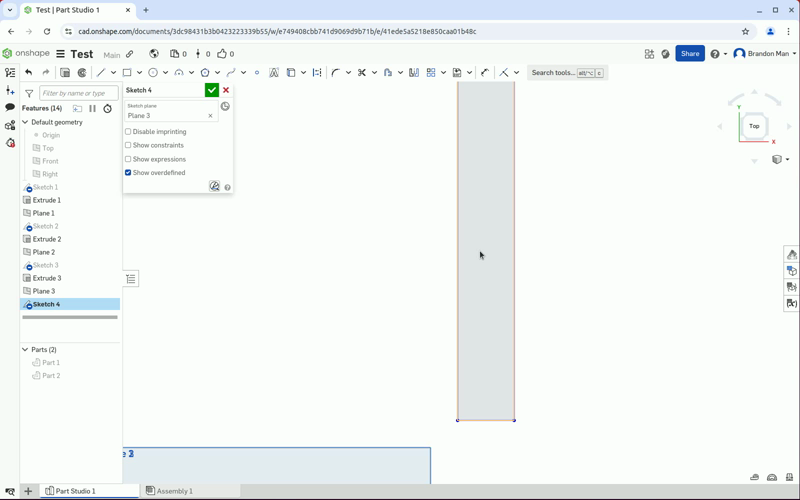
scroll(-6)
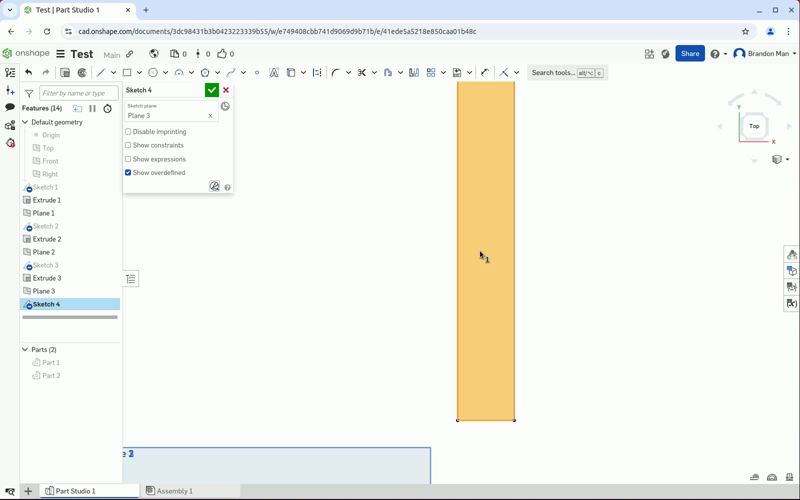
scroll(-6)
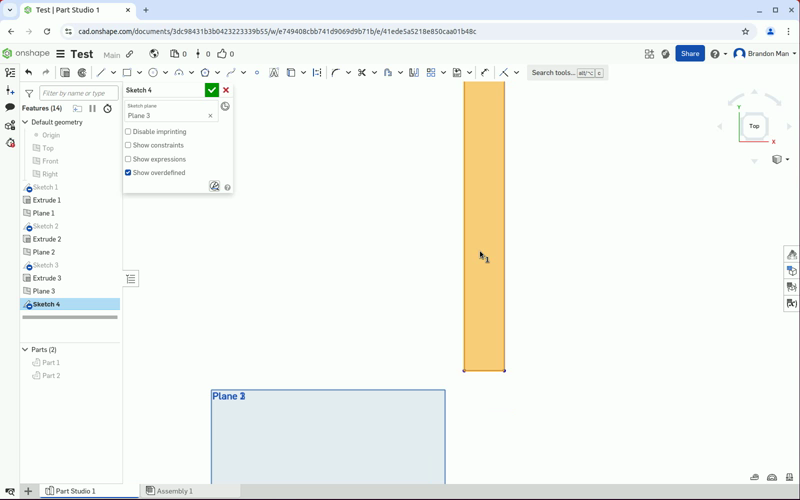
scroll(-6)
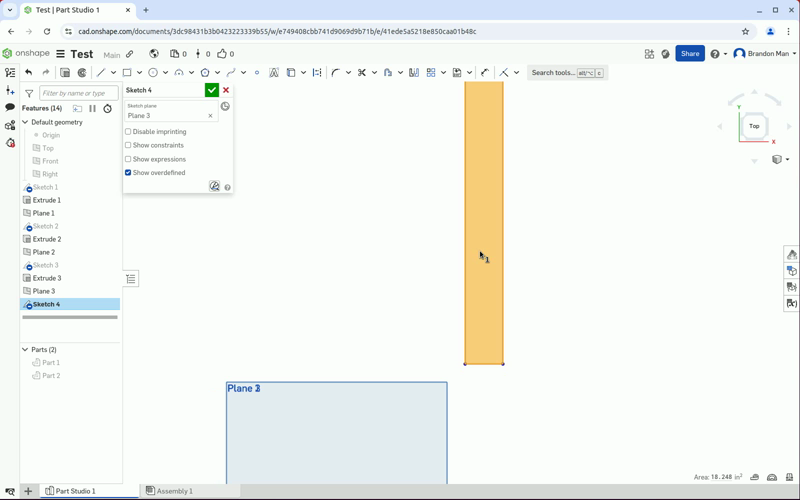
scroll(-6)
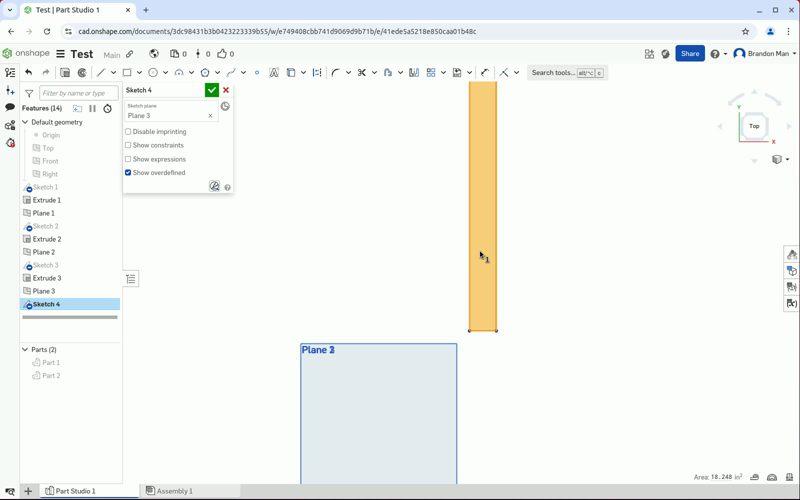
scroll(-6)
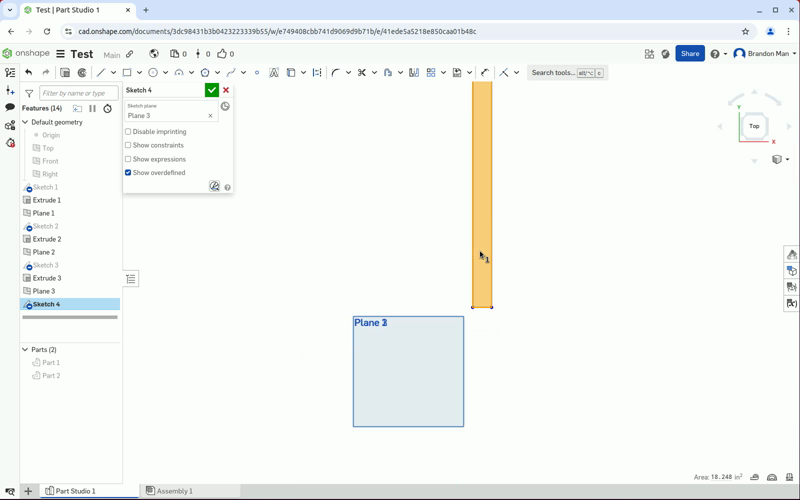
scroll(-6)
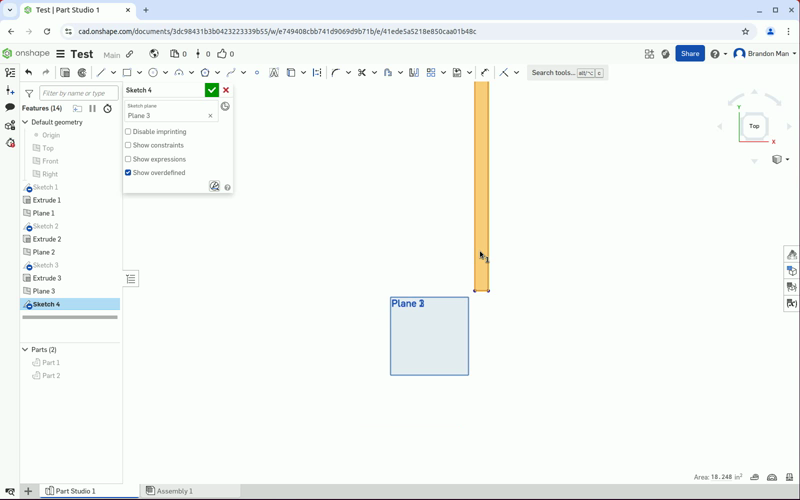
scroll(-6)
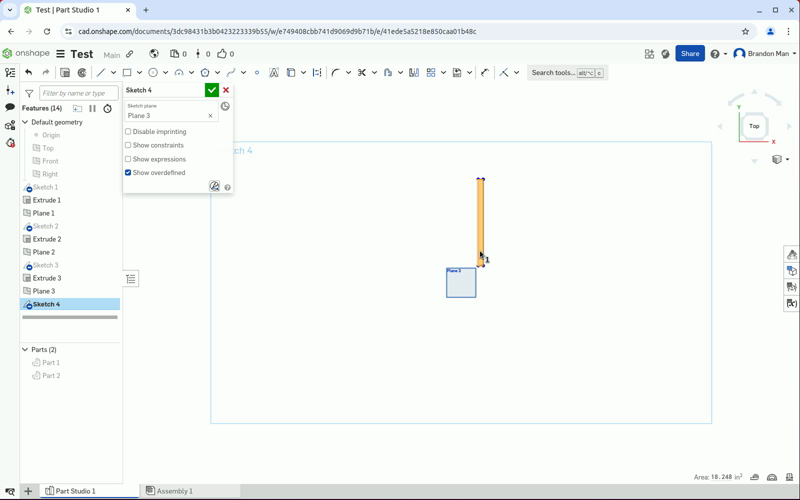
mouse_move(73, 352)
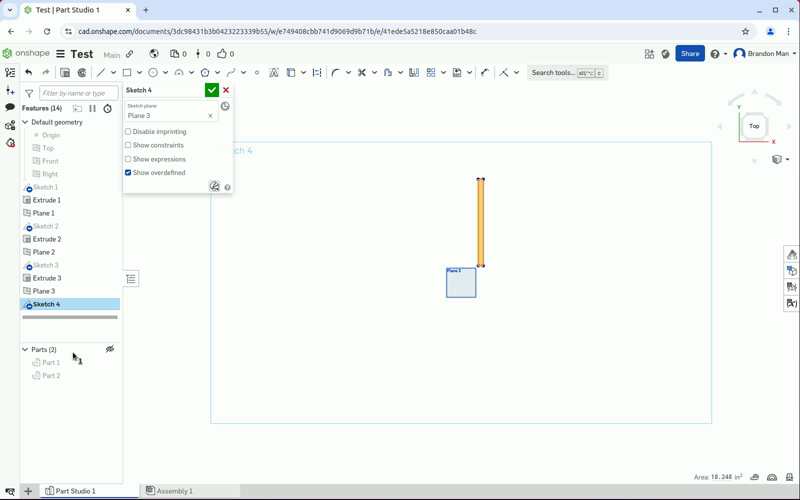
key(shift+y)
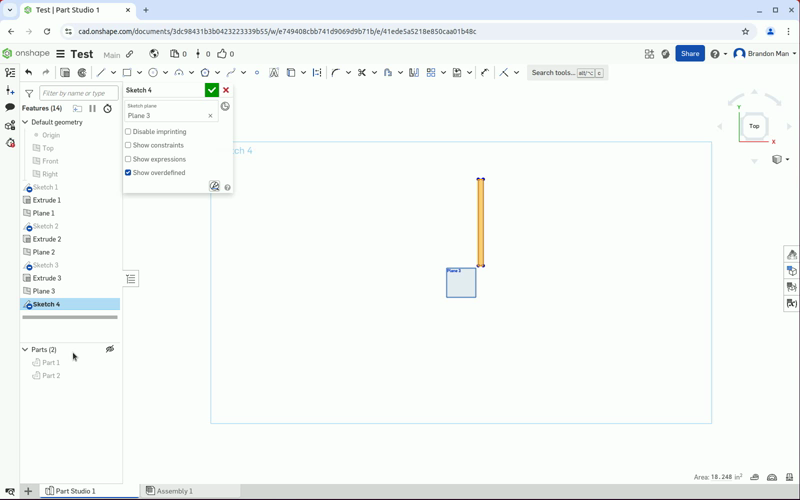
key(shift+e)
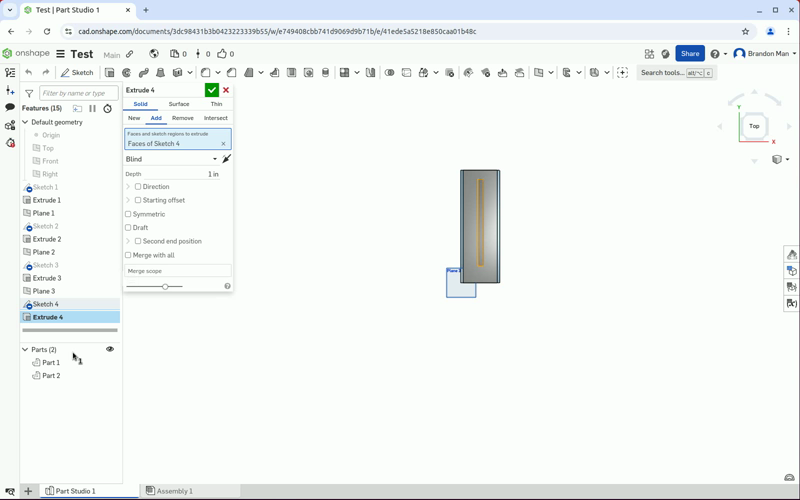
mouse_move(143, 106)
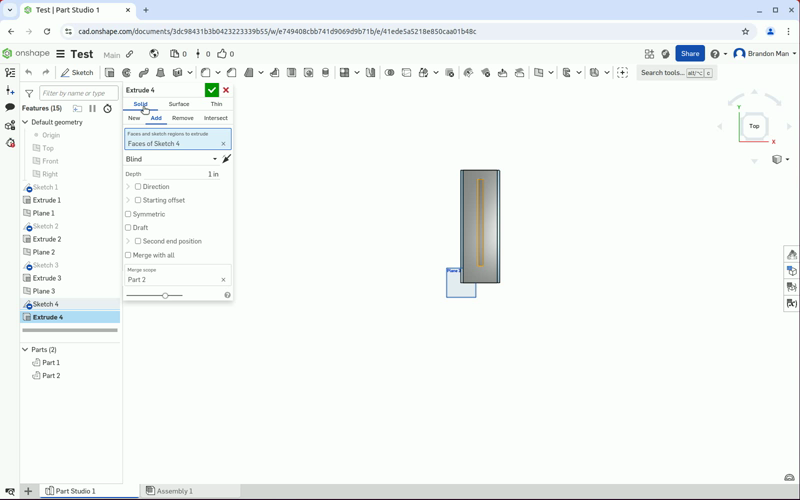
click(143, 106)
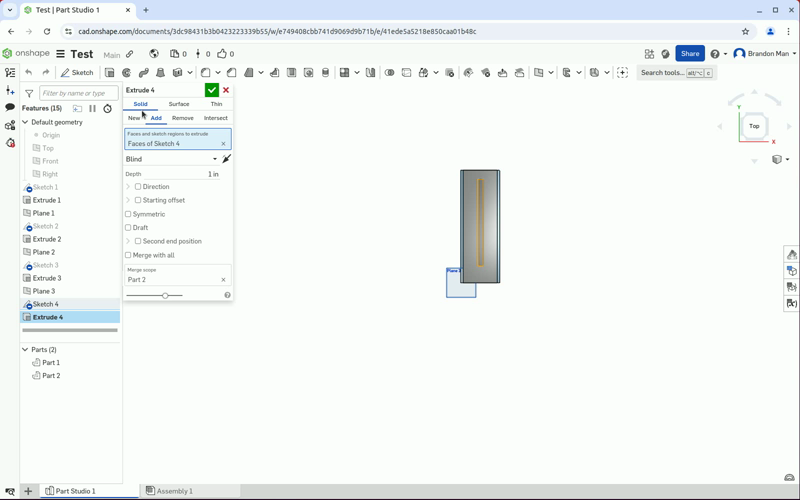
mouse_move(137, 120)
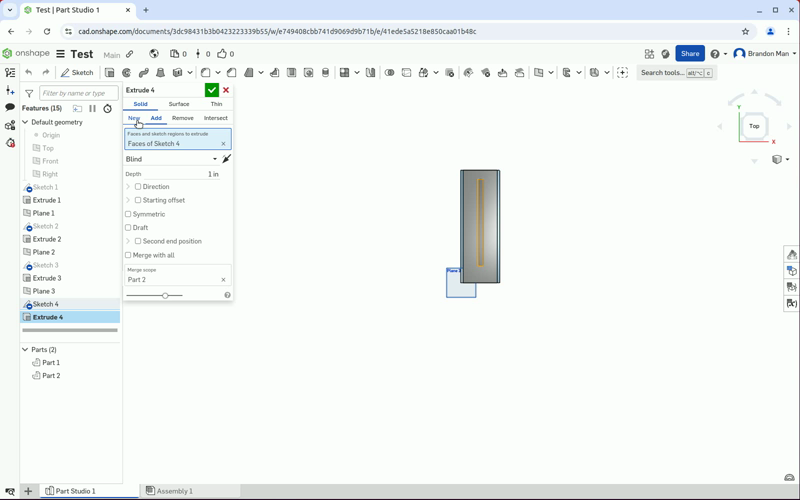
click(137, 120)
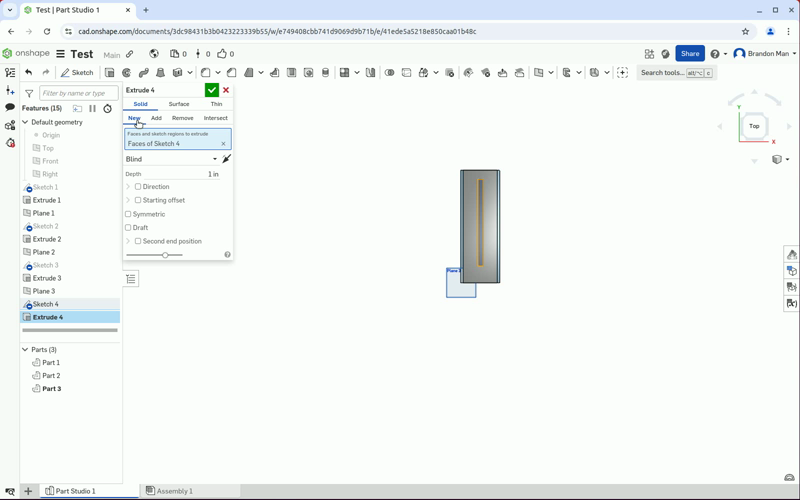
key(tab, 4)
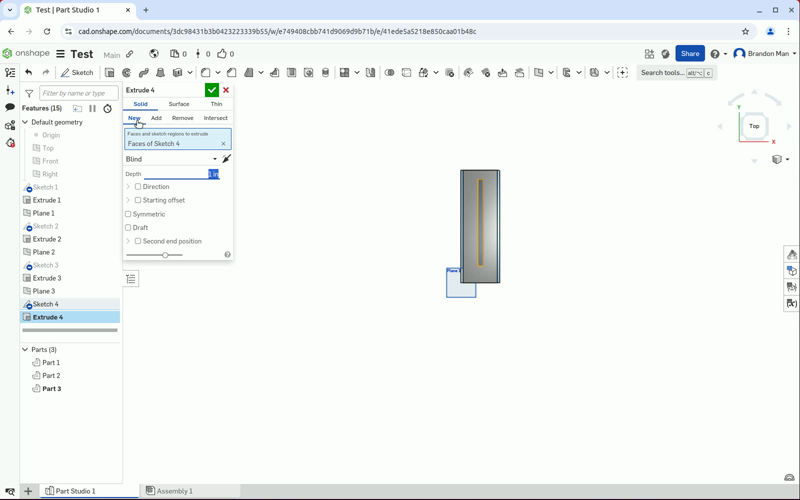
text(0.241)
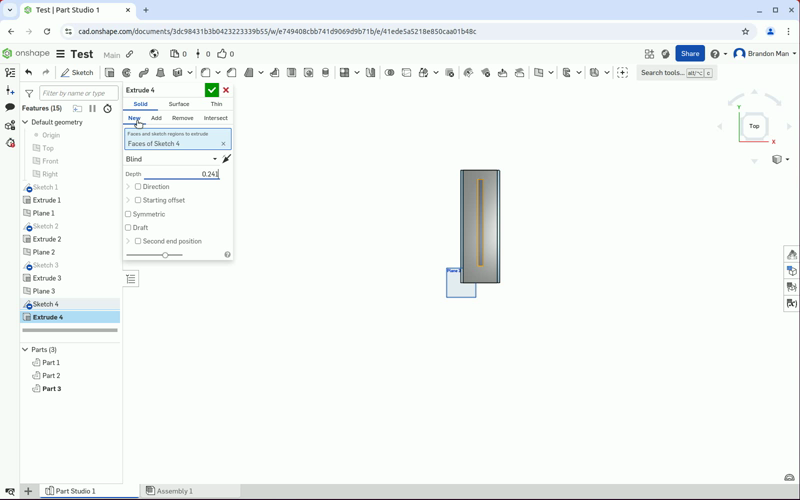
key(enter)
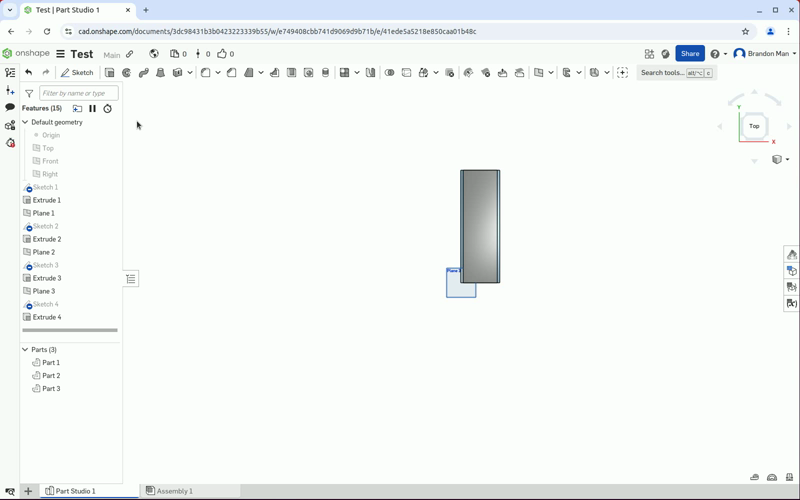
key(shift+h)
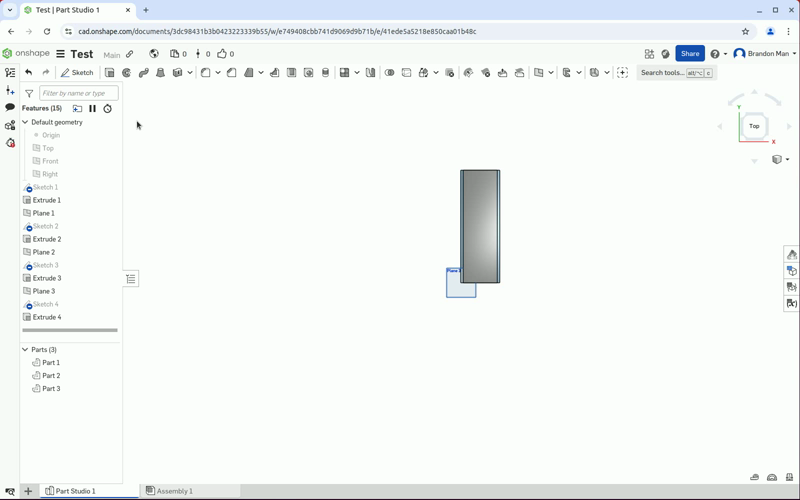
key(shift+h)
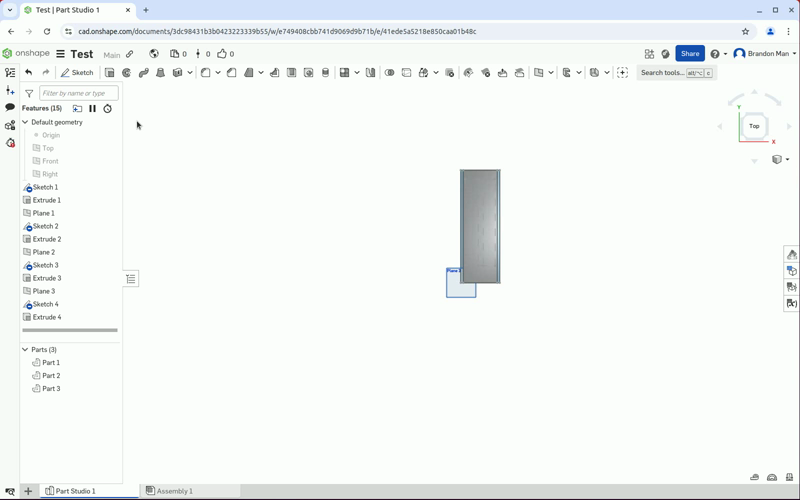
key(shift+7)
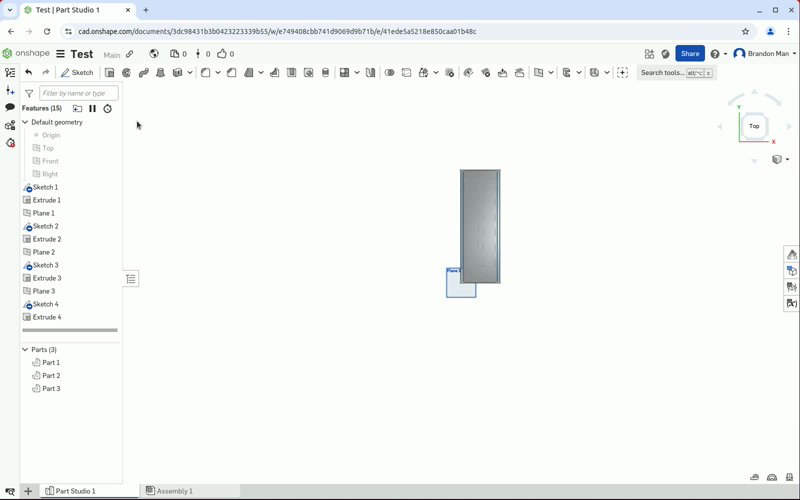
key(up, 3)
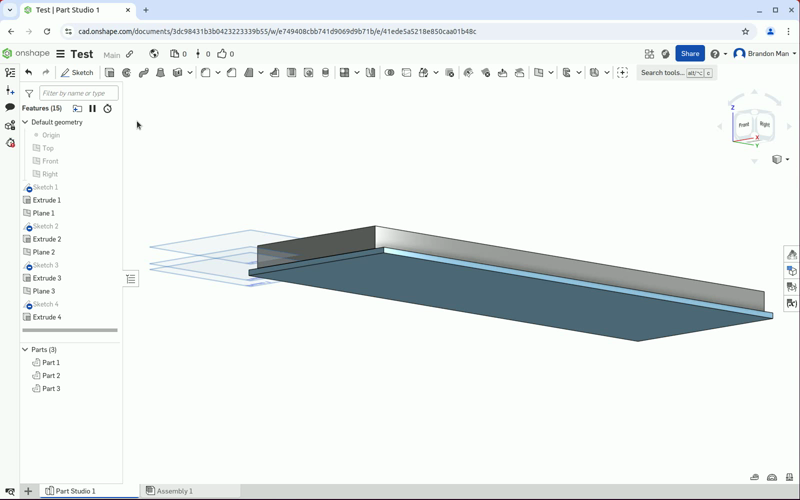
key(left, 3)
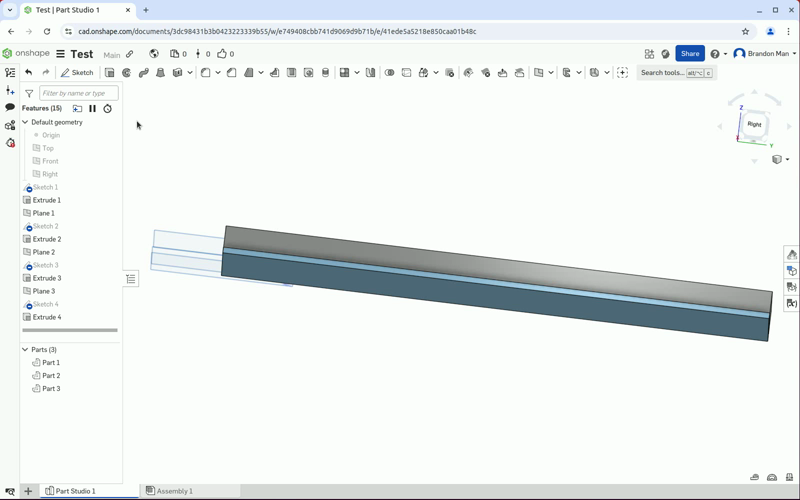
key(right, 3)
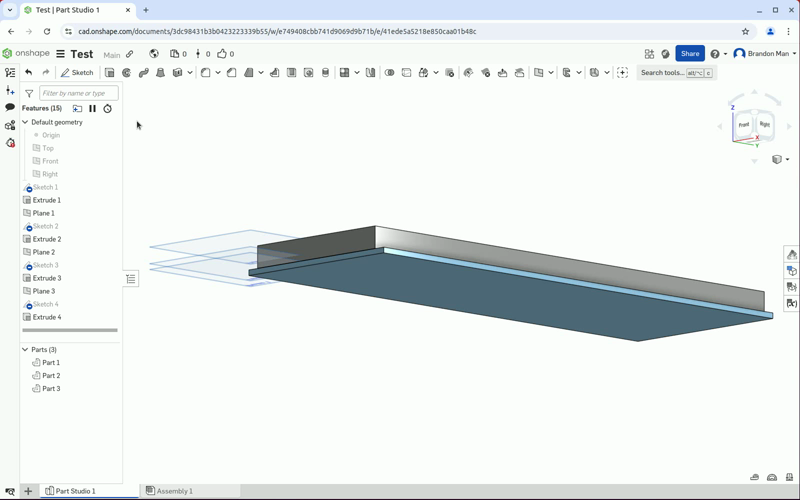
key(down, 3)
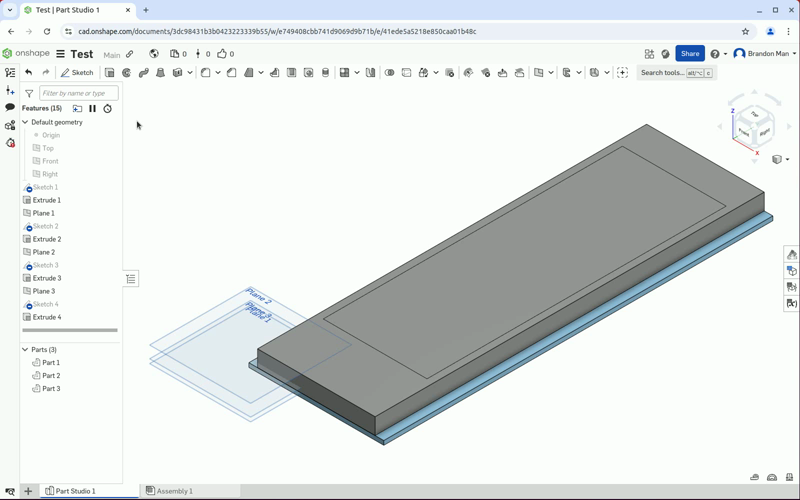
mouse_move(73, 189)
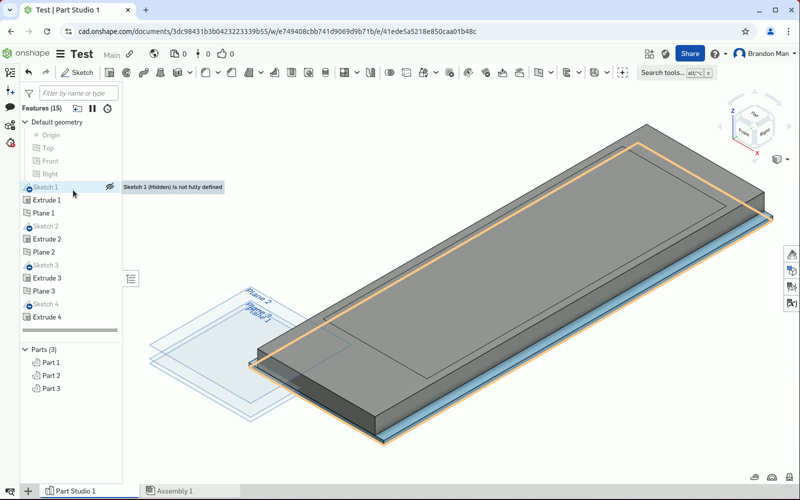
click(73, 189)